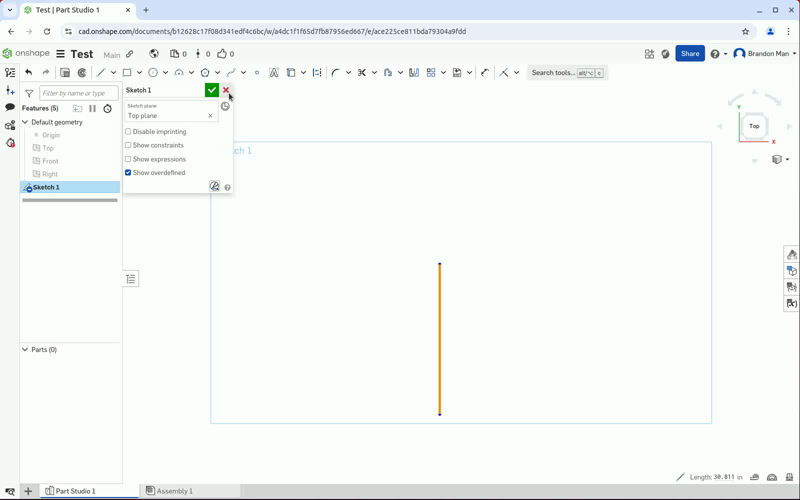
key(shift+h)
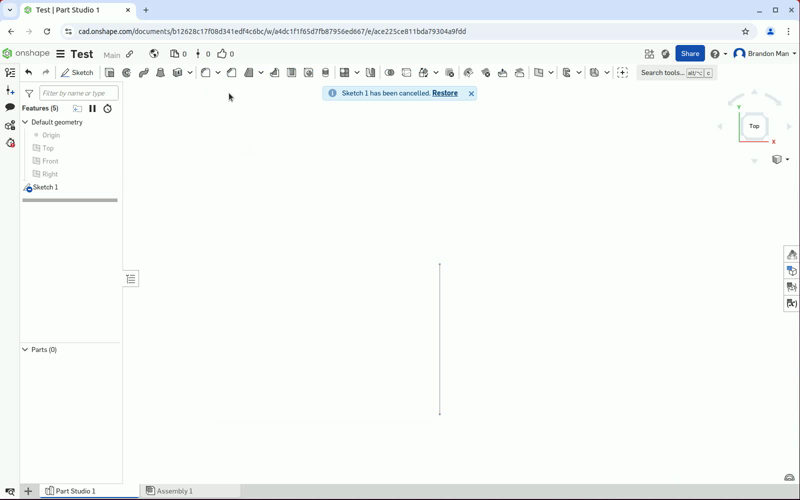
key(shift+s)
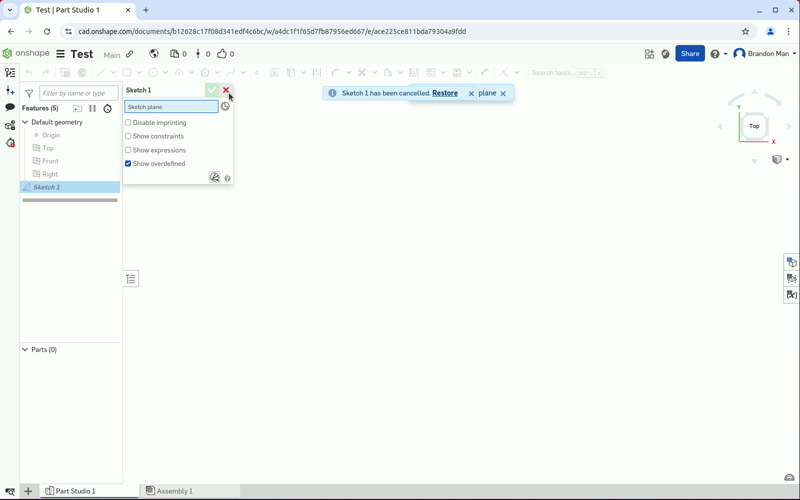
mouse_move(73, 150)
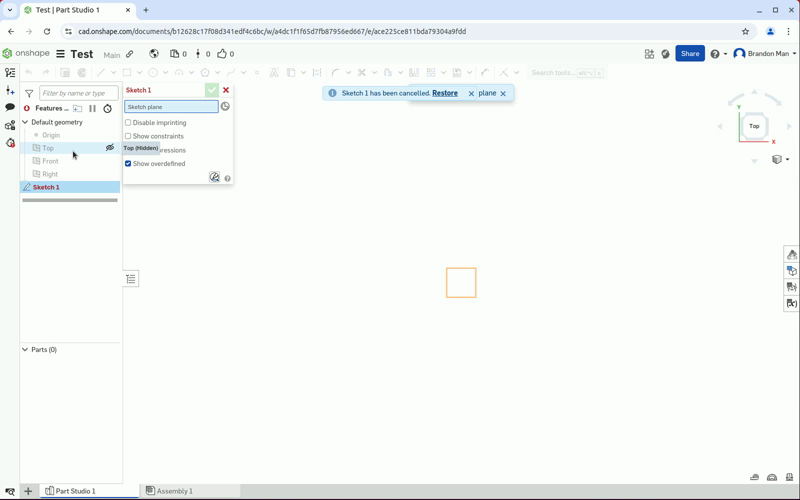
click(73, 150)
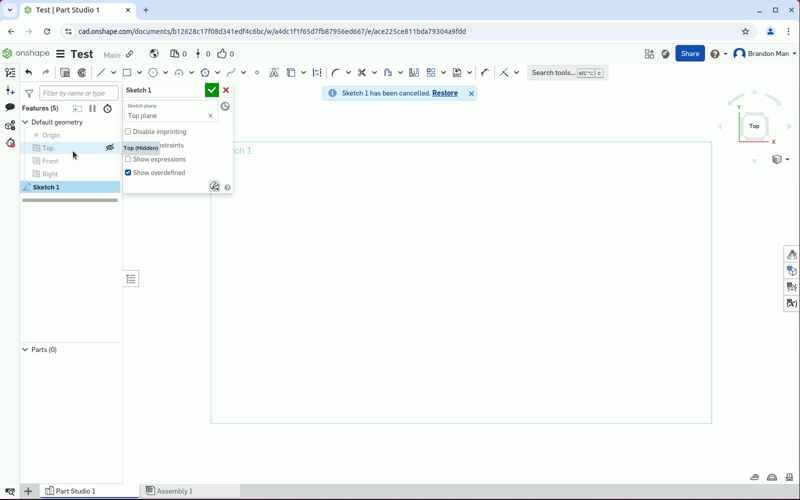
mouse_move(73, 352)
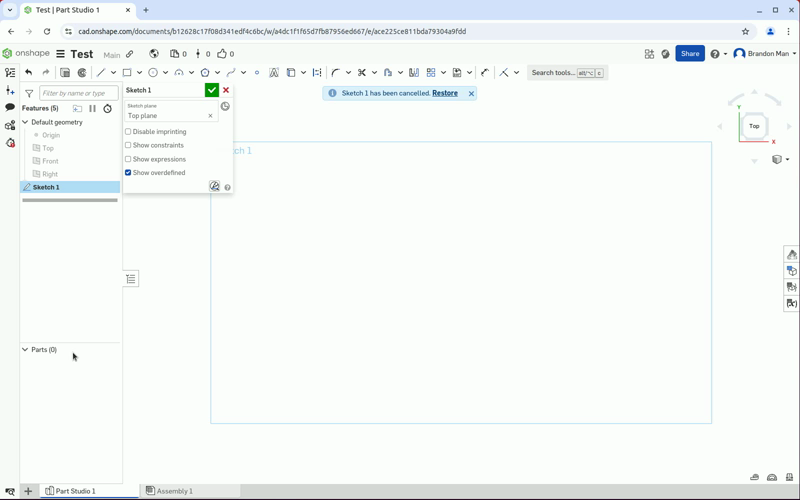
key(y)
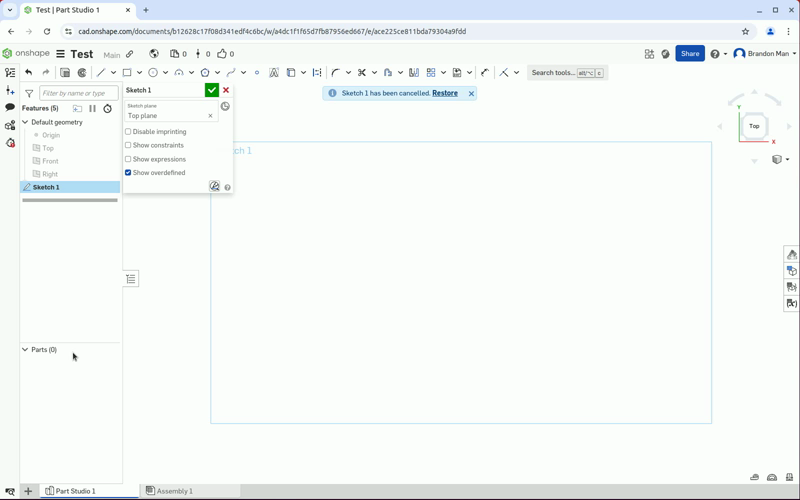
key(c)
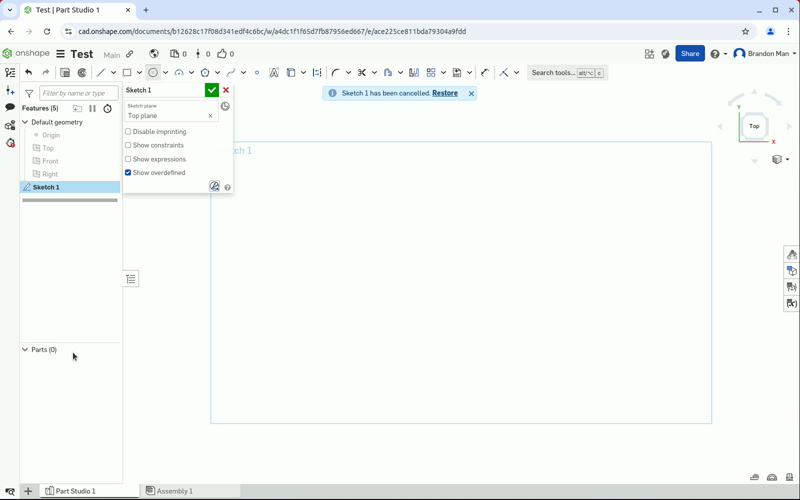
key_down(shift)
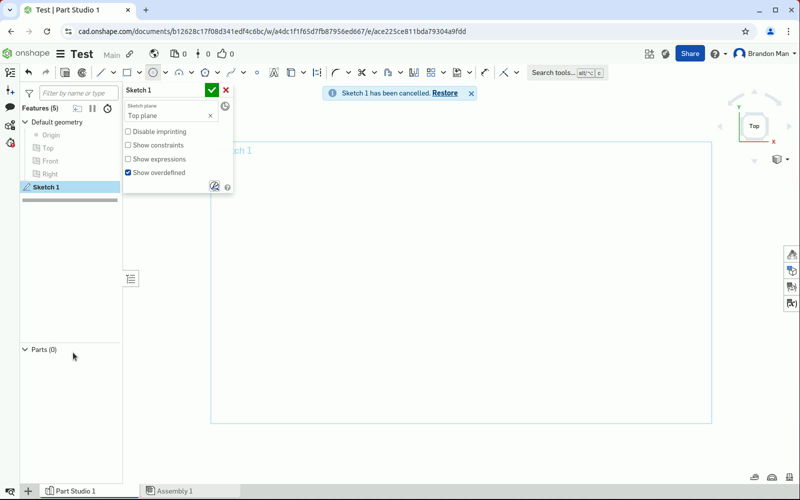
mouse_move(461, 282)
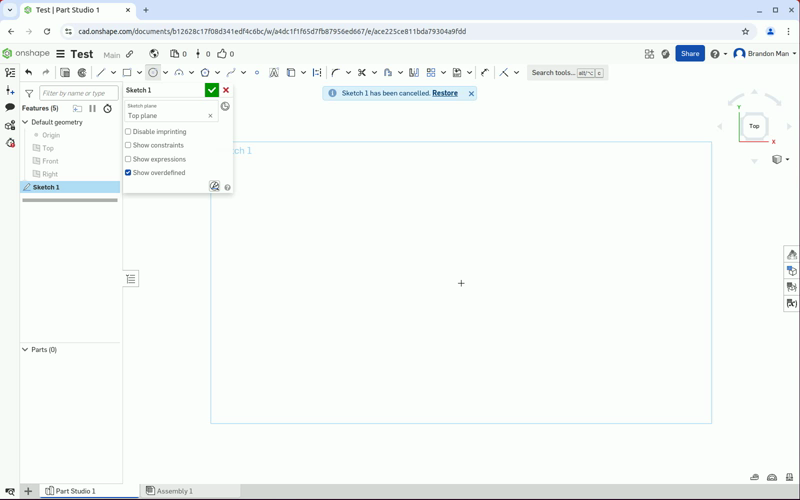
click(461, 282)
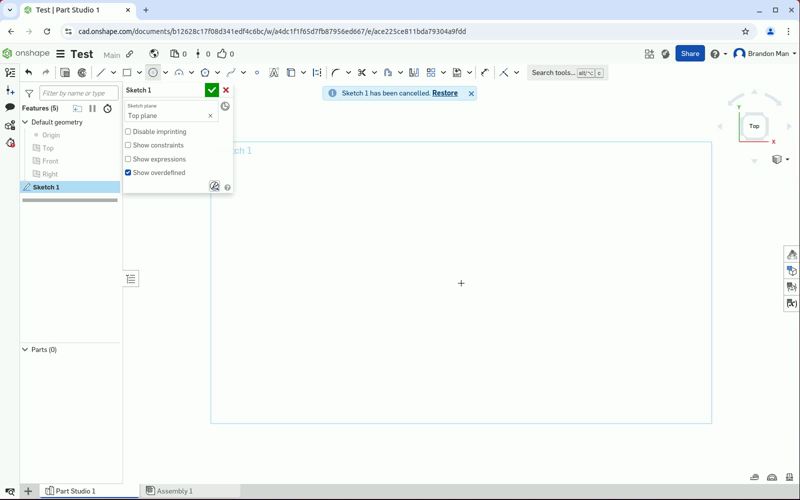
key_up(shift)
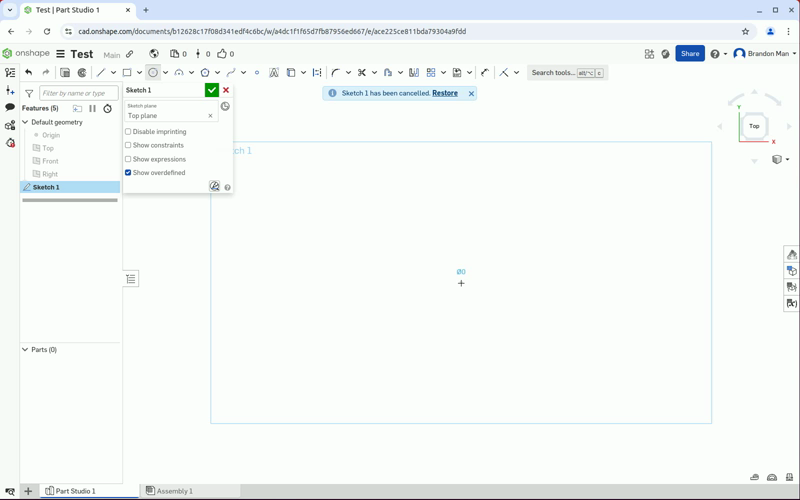
mouse_move(518, 282)
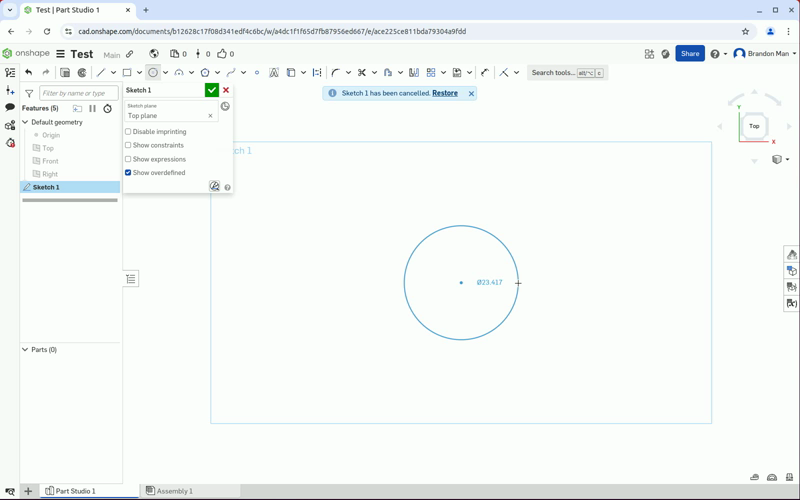
click(518, 282)
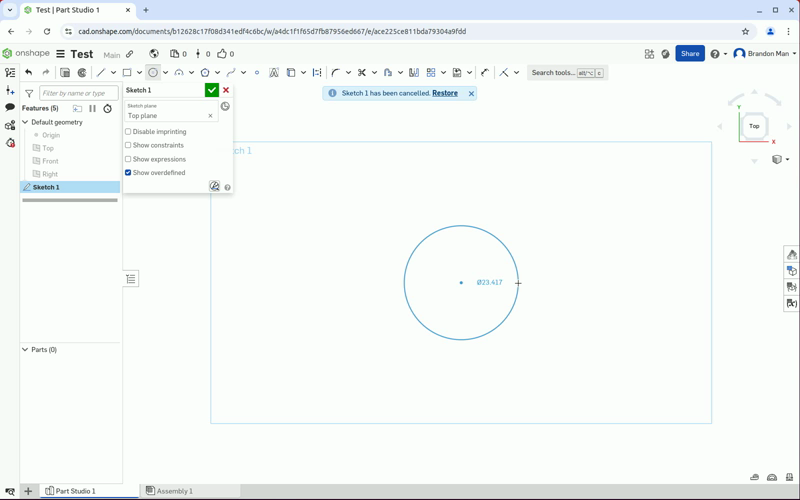
key(esc)
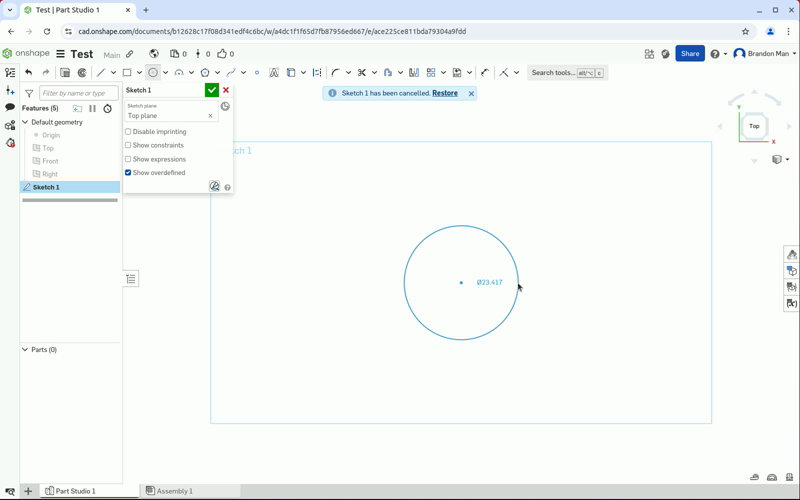
mouse_move(503, 307)
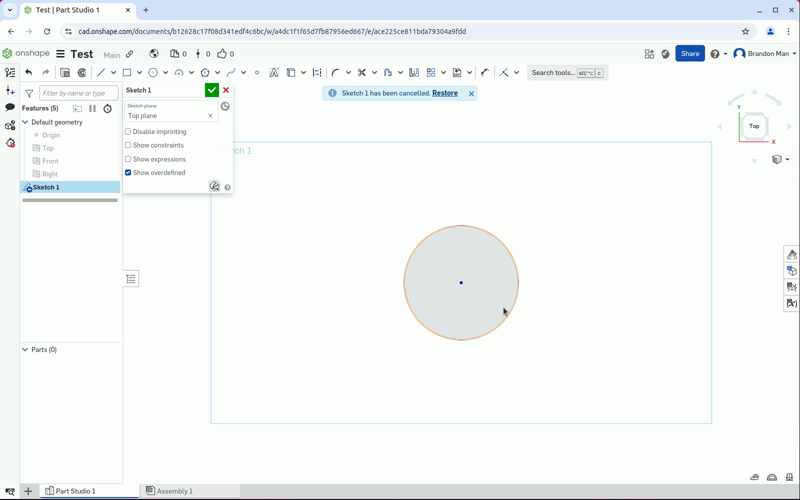
click(503, 307)
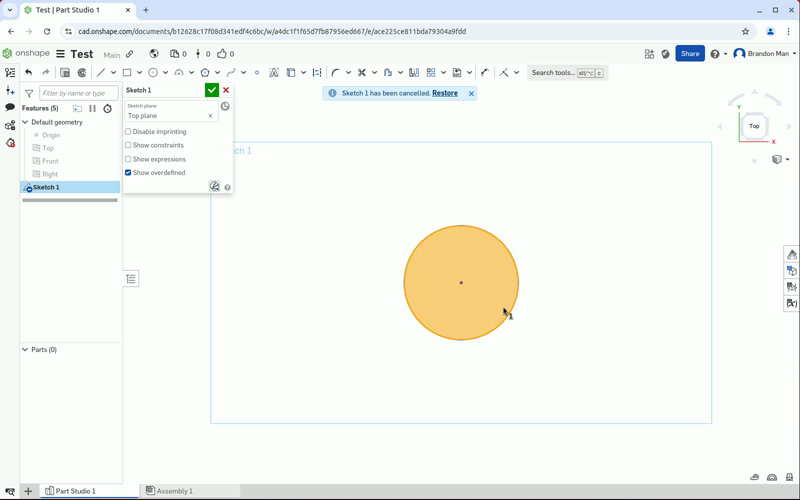
mouse_move(73, 352)
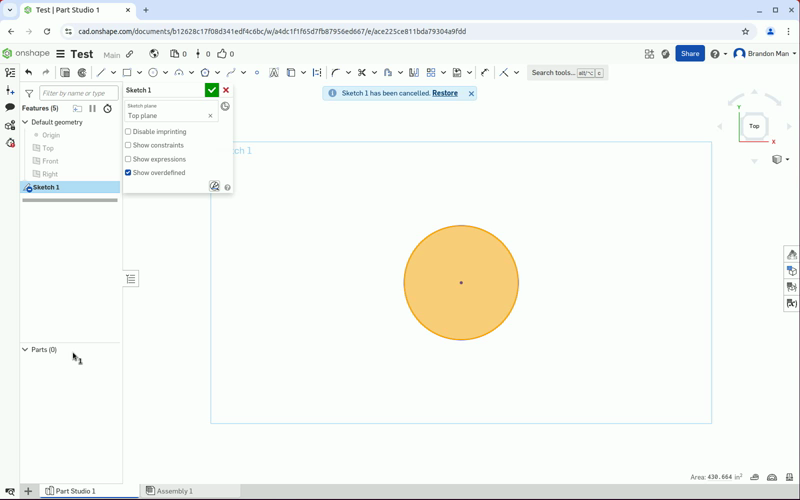
key(shift+y)
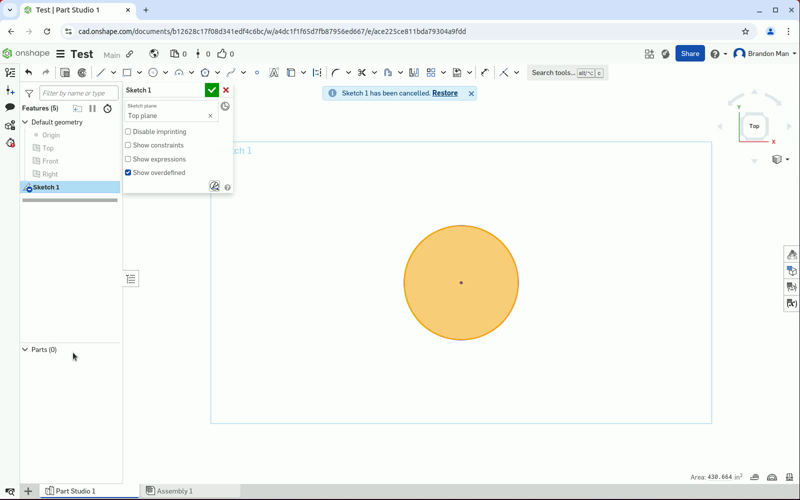
key(shift+e)
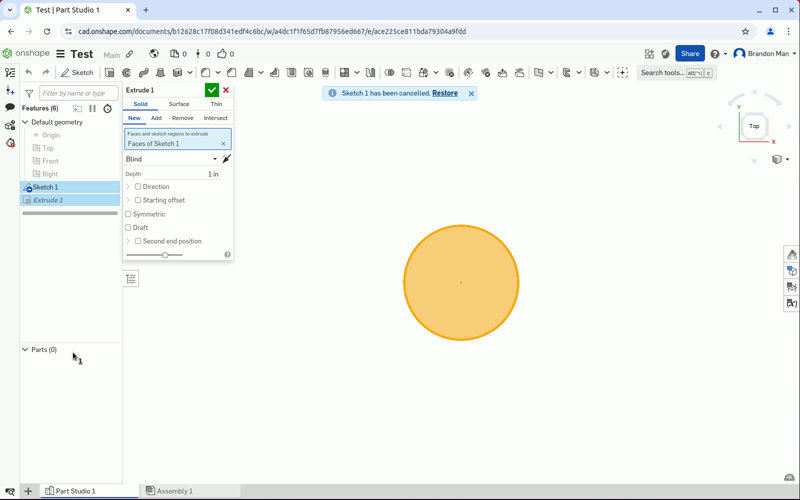
mouse_move(143, 106)
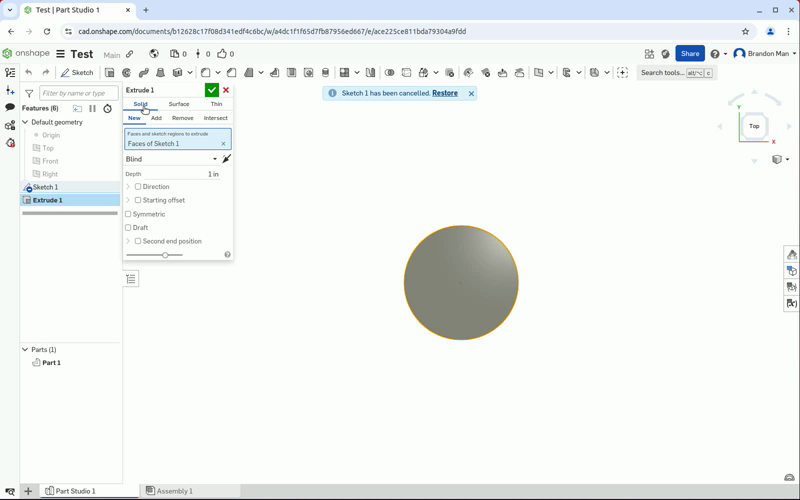
click(143, 106)
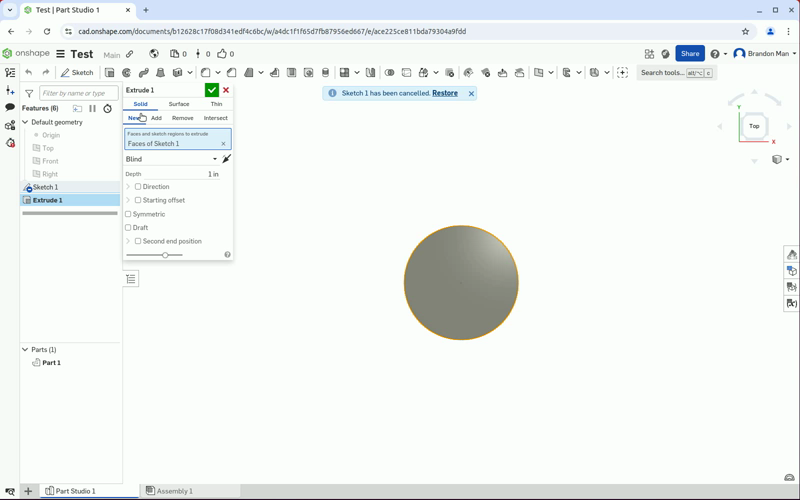
mouse_move(137, 120)
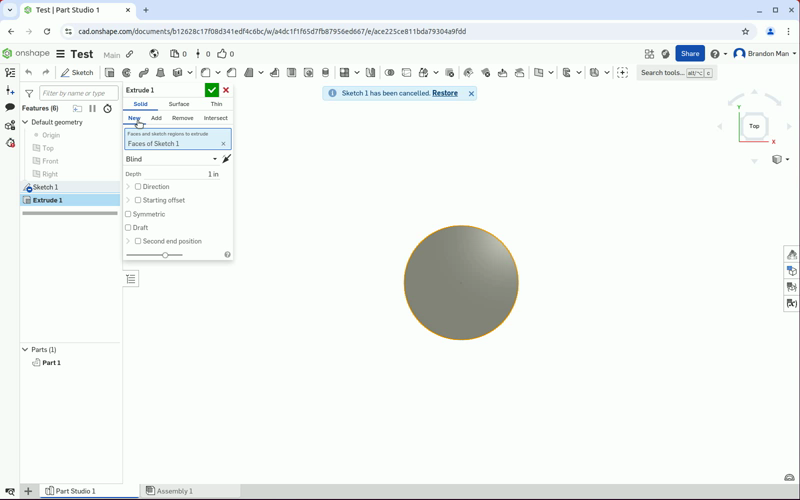
click(137, 120)
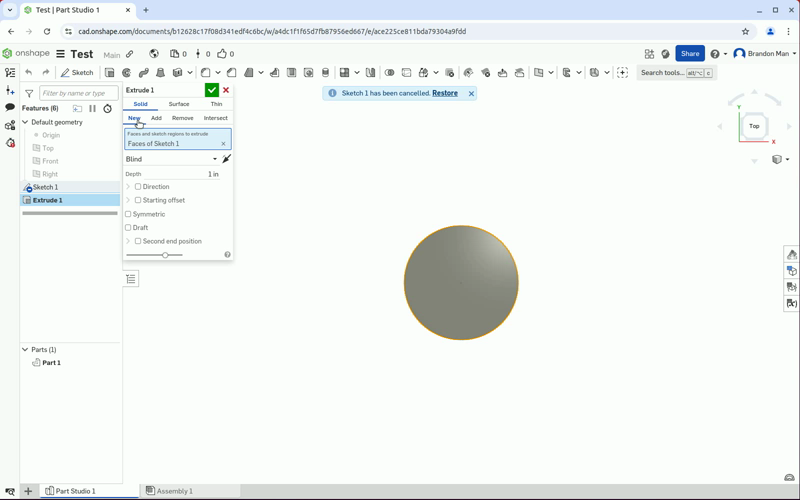
key(tab, 4)
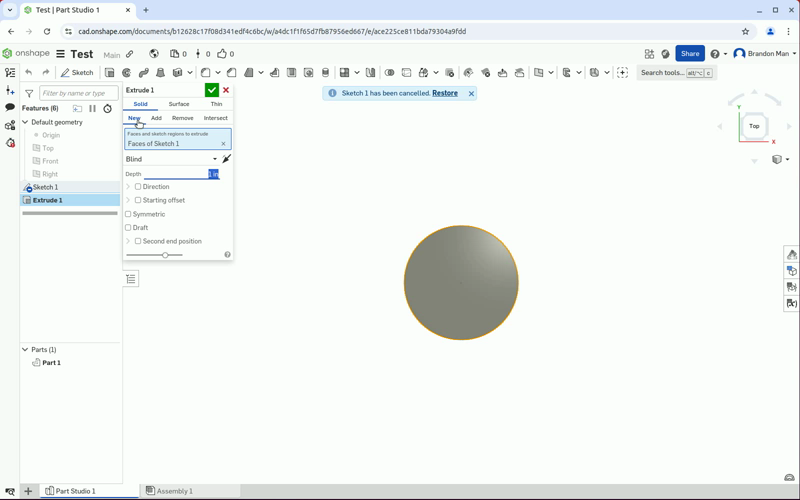
text(5.777)
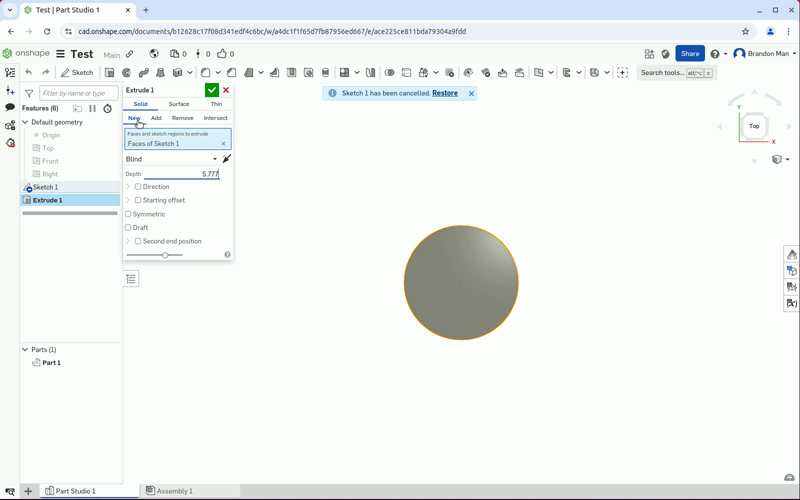
key(enter)
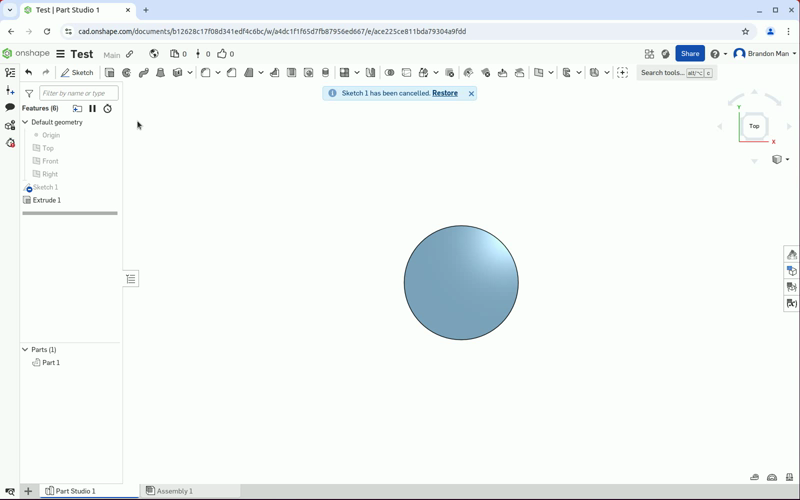
key(shift+h)
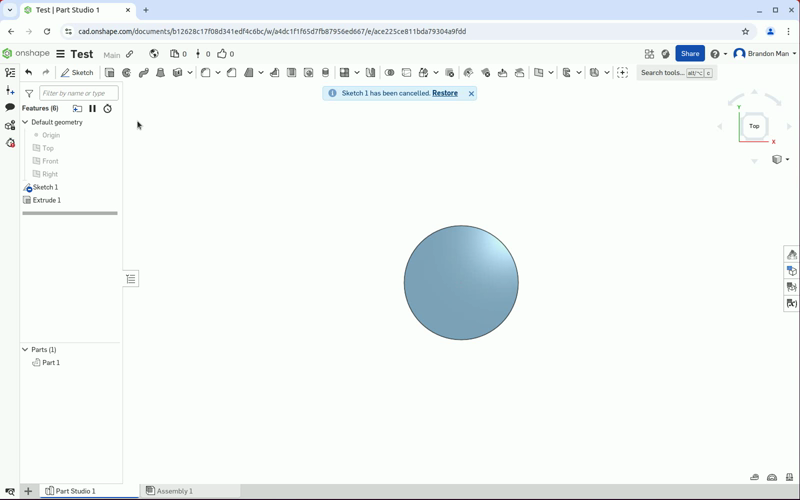
key(shift+h)
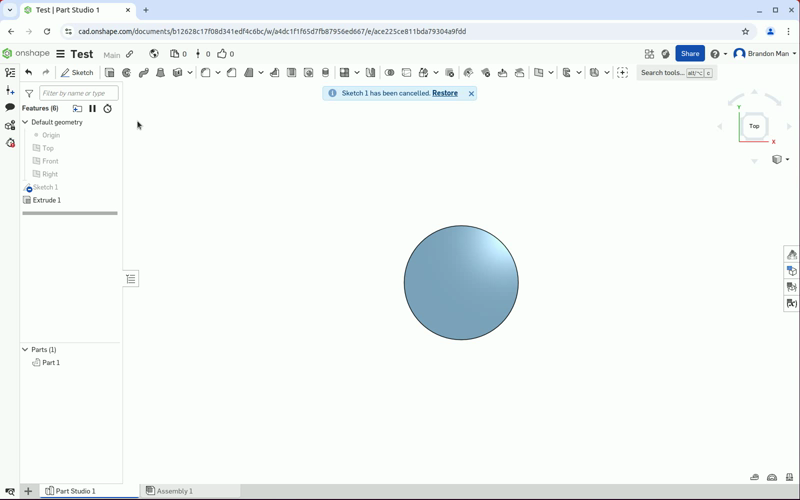
mouse_move(73, 189)
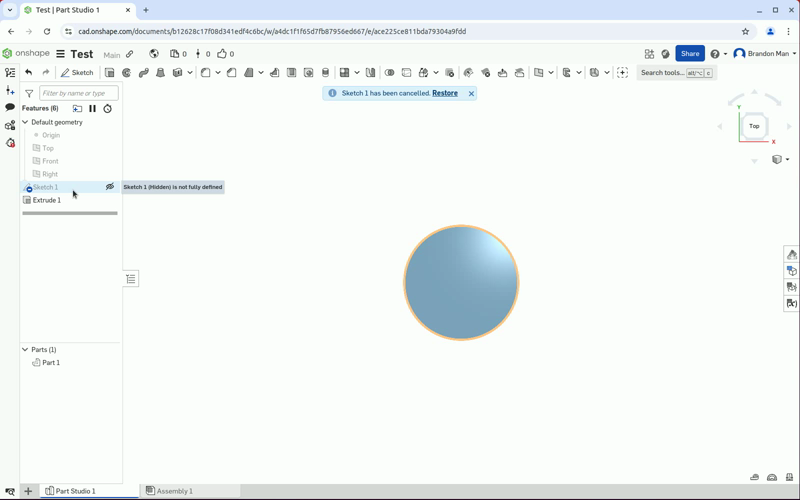
click(73, 189)
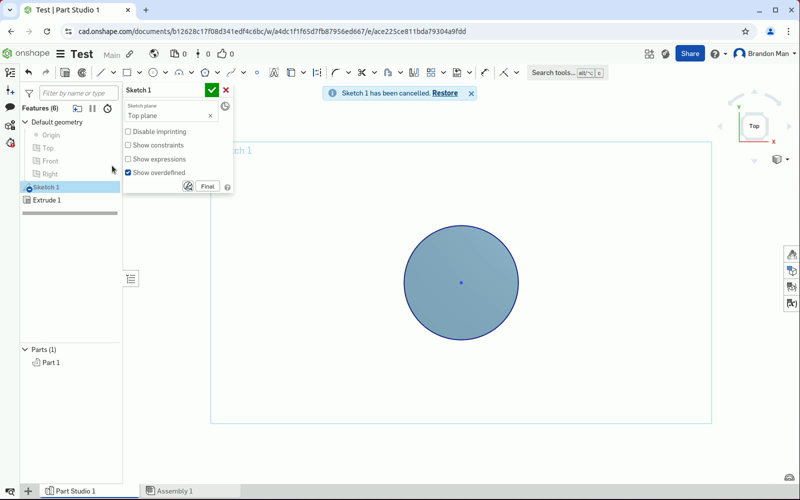
mouse_move(229, 92)
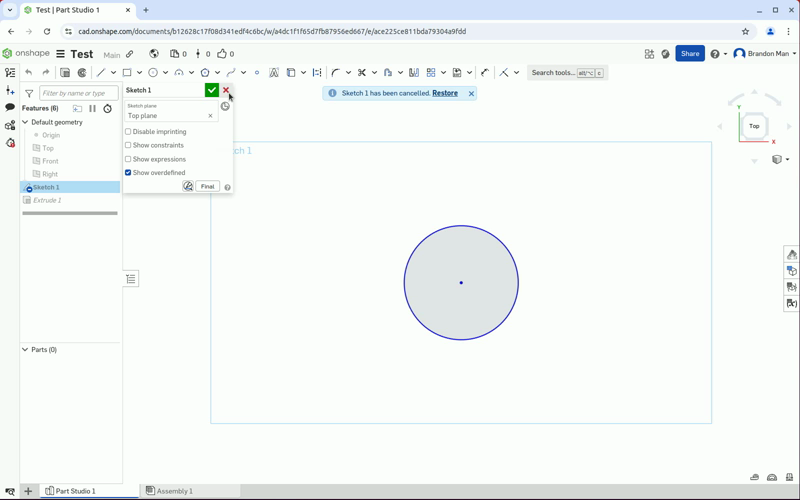
click(229, 92)
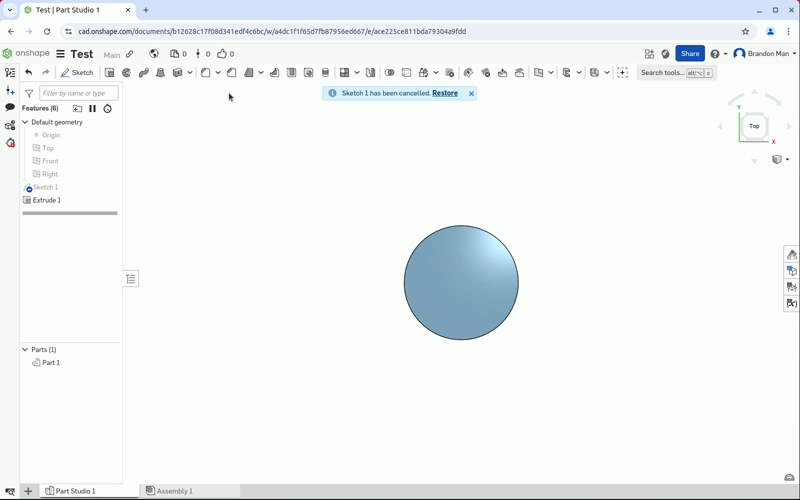
mouse_move(541, 75)
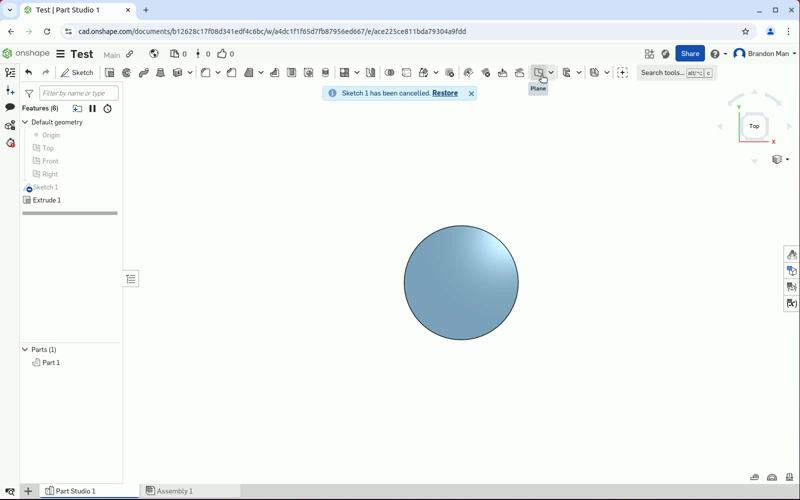
click(541, 75)
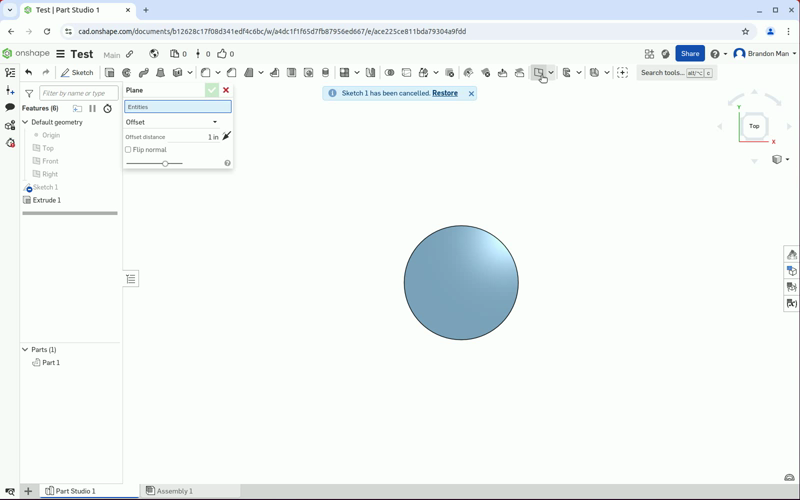
mouse_move(73, 150)
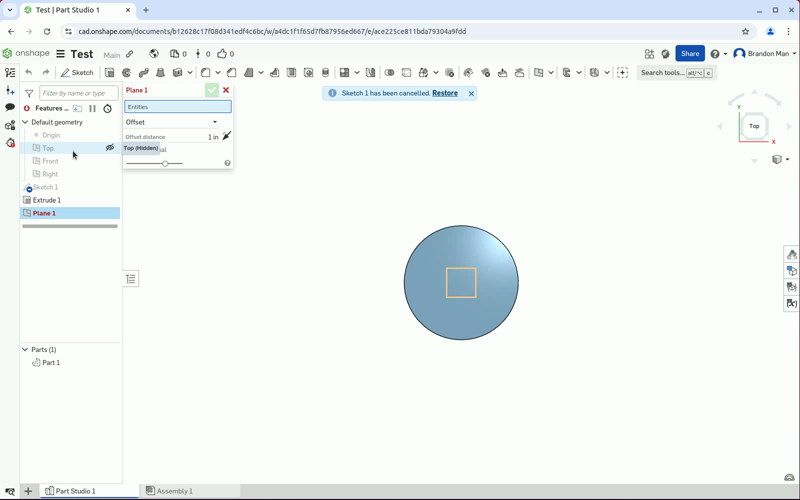
click(73, 150)
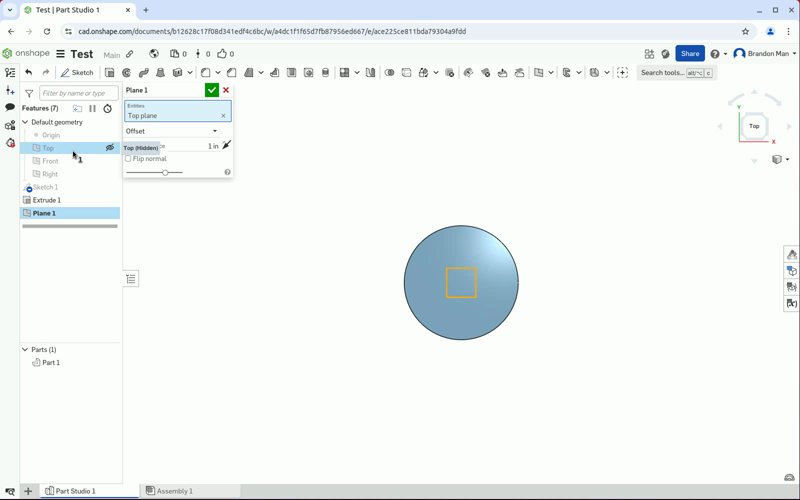
key(tab, 2)
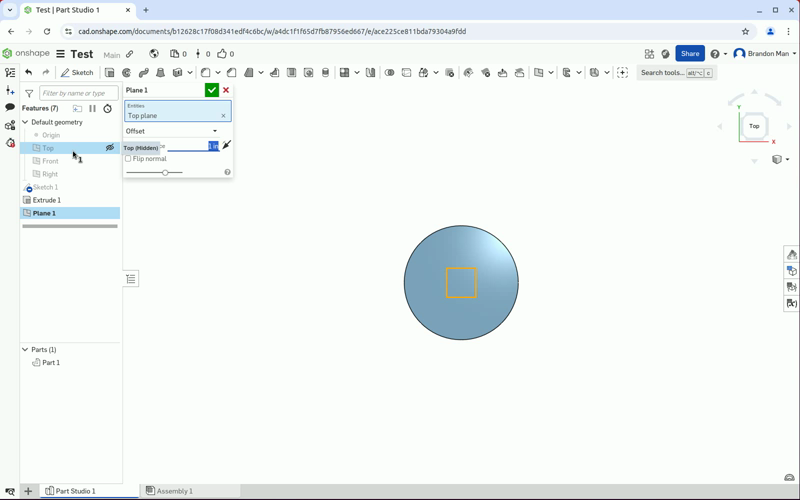
text(5.792)
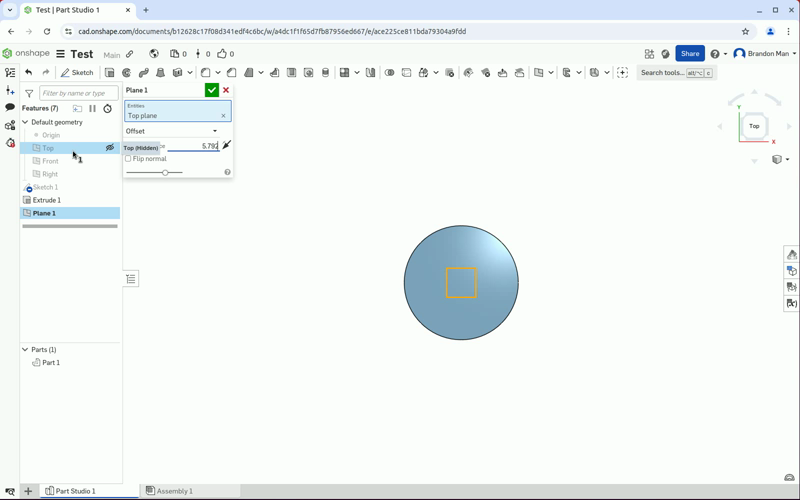
key(enter, 2)
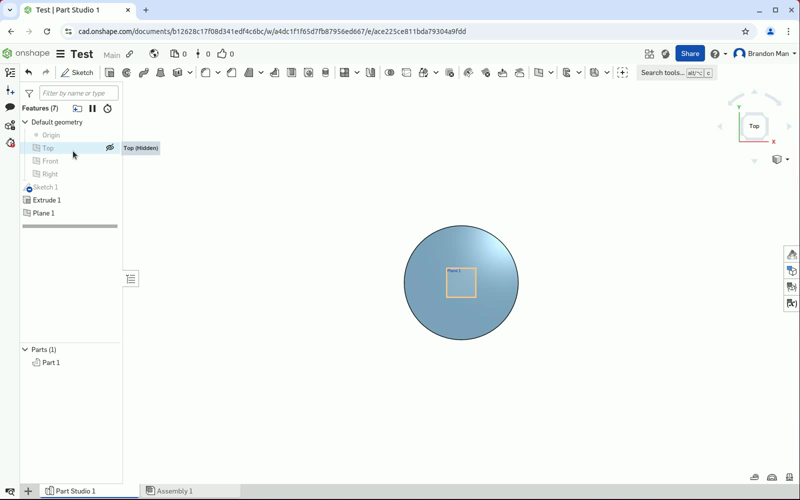
key(shift+s)
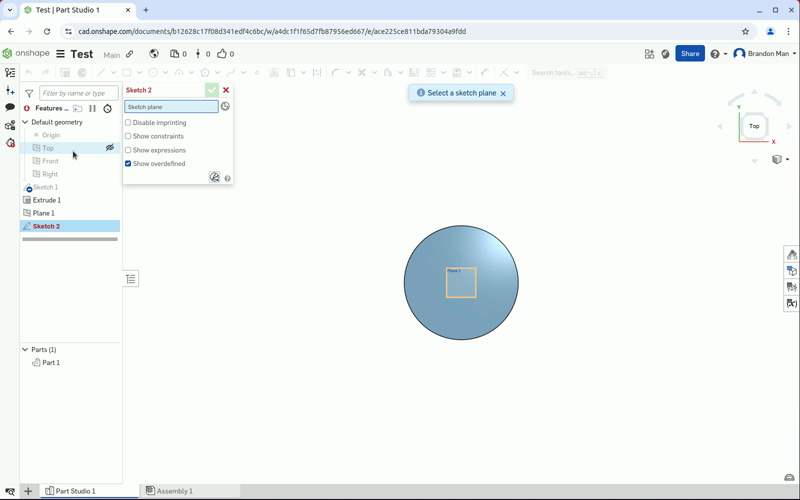
mouse_move(73, 215)
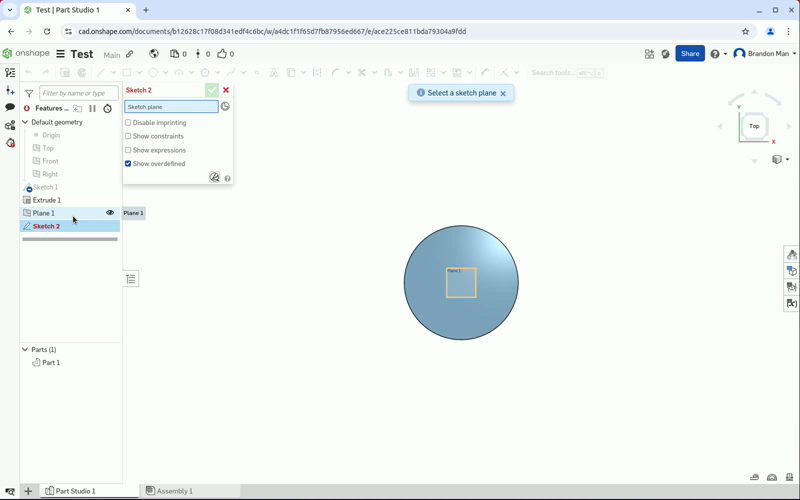
click(73, 215)
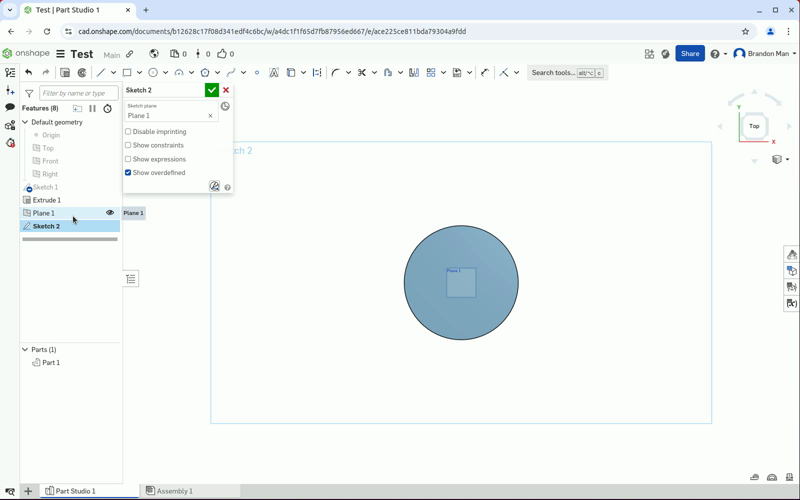
mouse_move(73, 352)
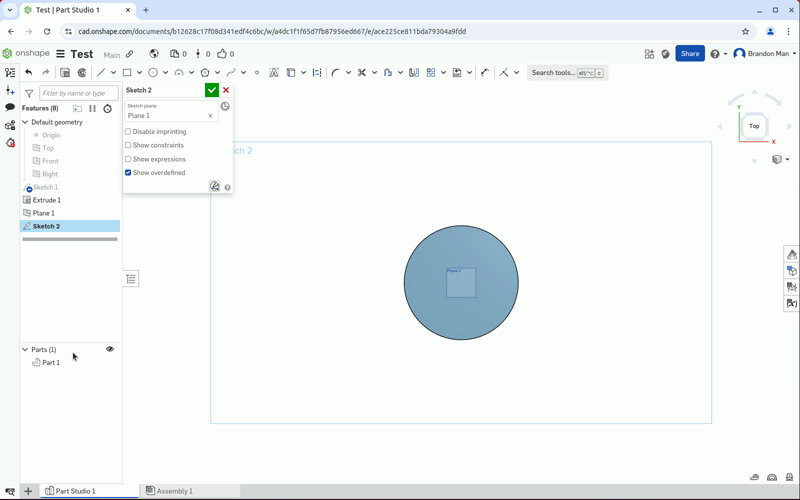
key(y)
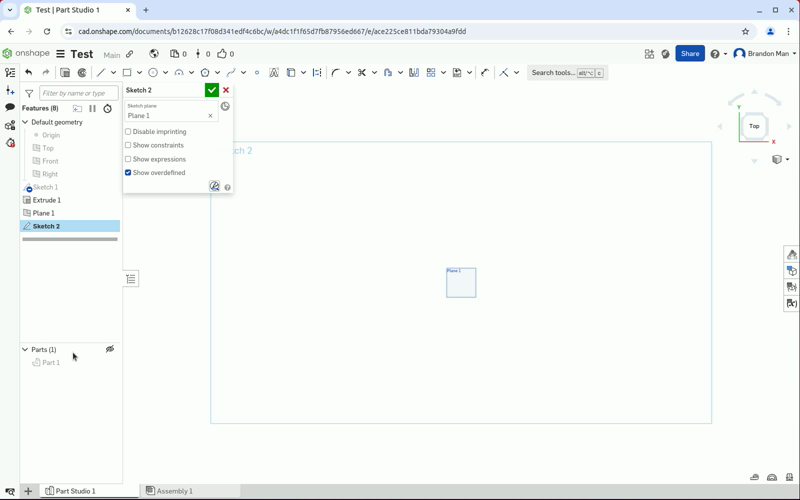
key(c)
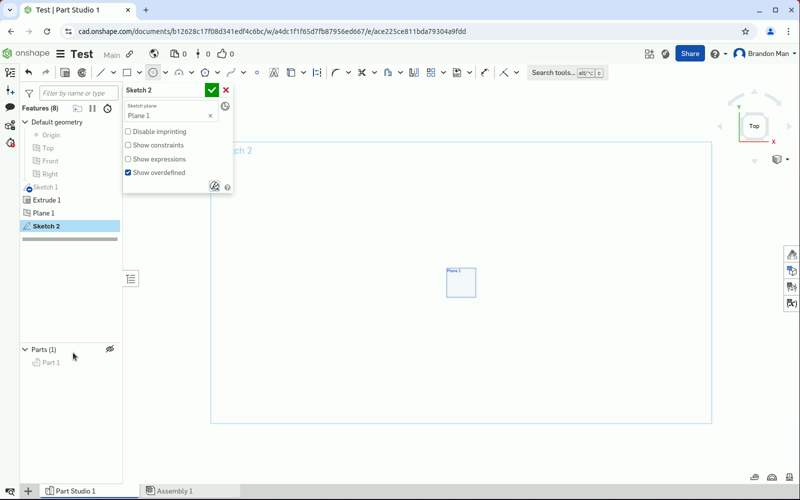
key_down(shift)
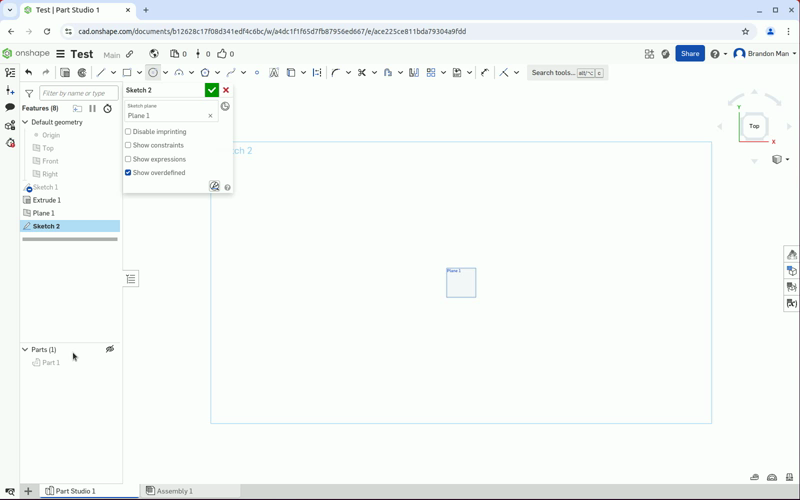
mouse_move(461, 282)
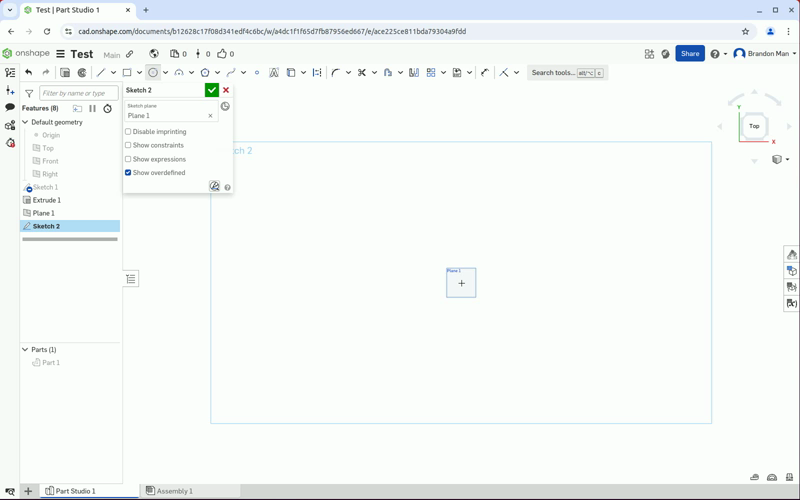
click(461, 282)
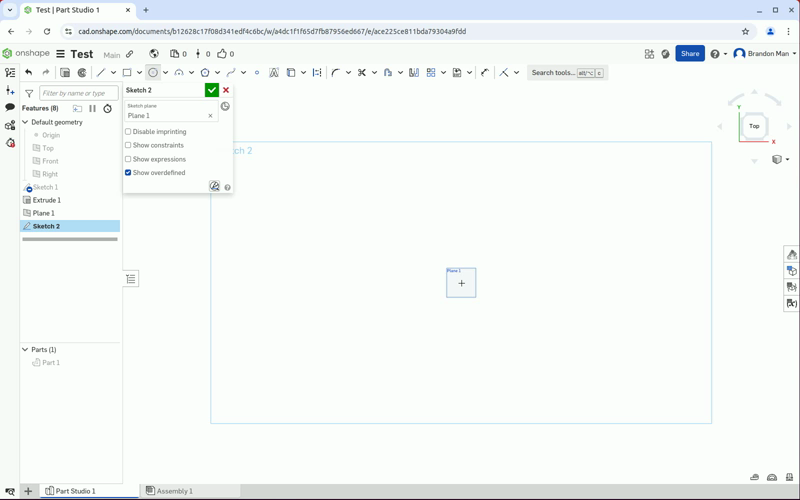
key_up(shift)
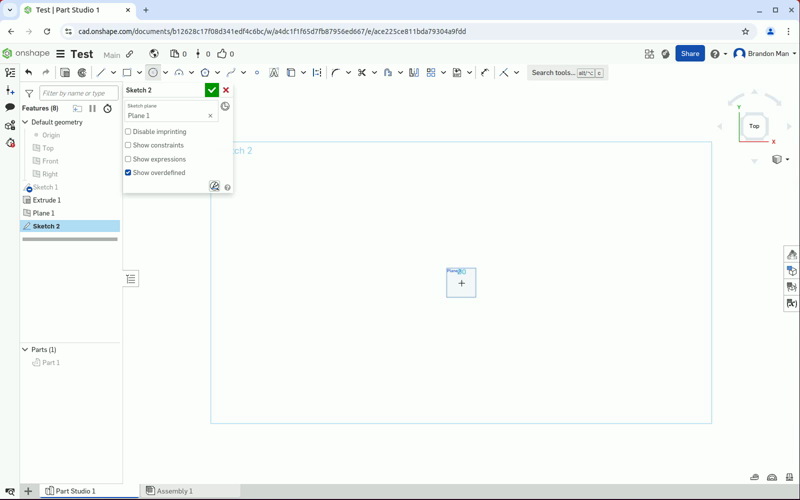
mouse_move(485, 282)
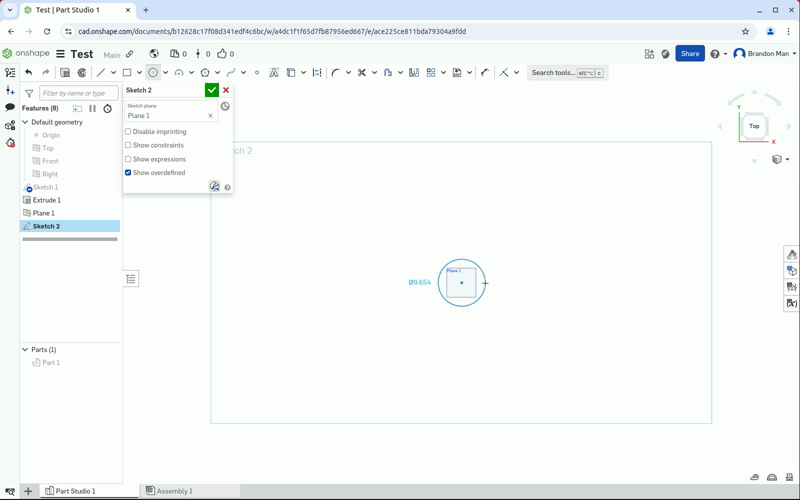
click(485, 282)
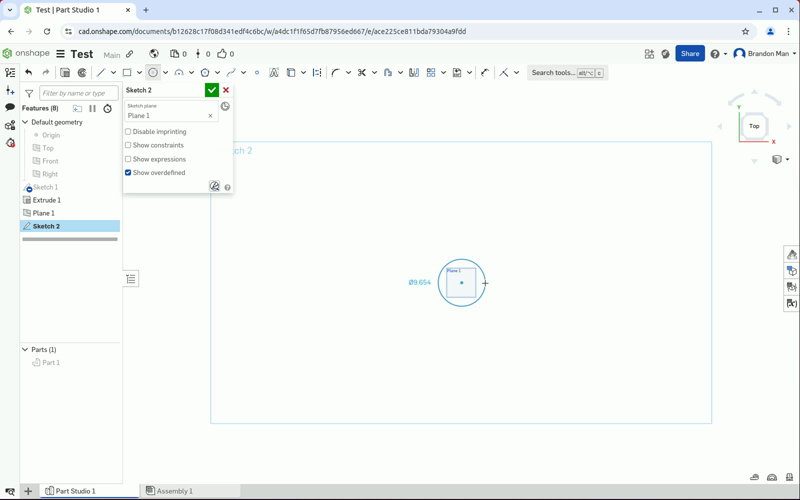
key(esc)
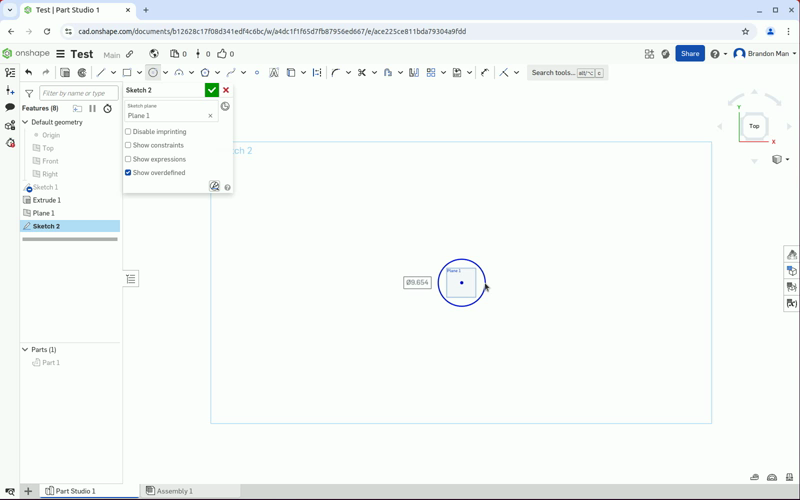
mouse_move(468, 278)
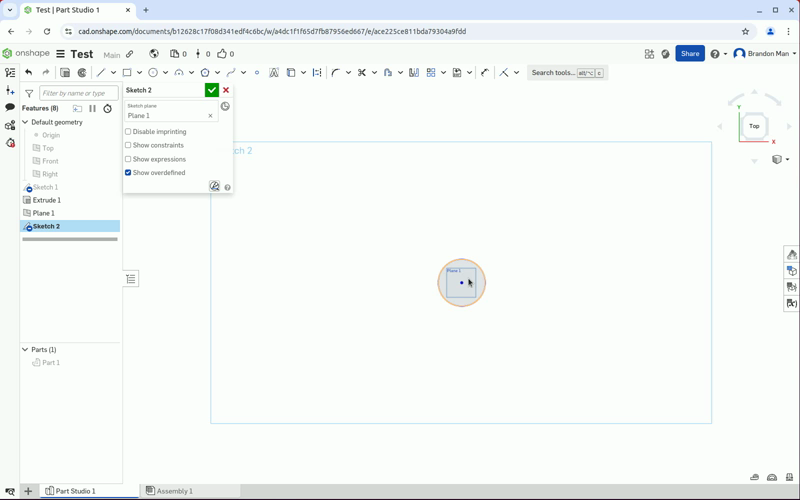
scroll(6)
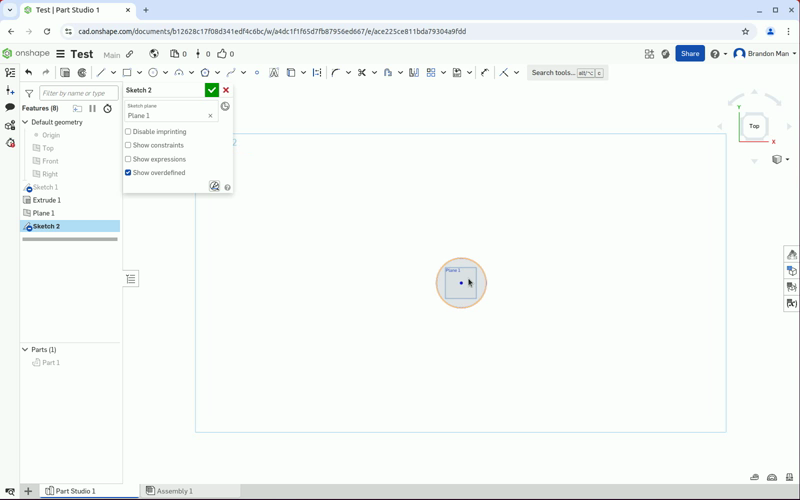
scroll(6)
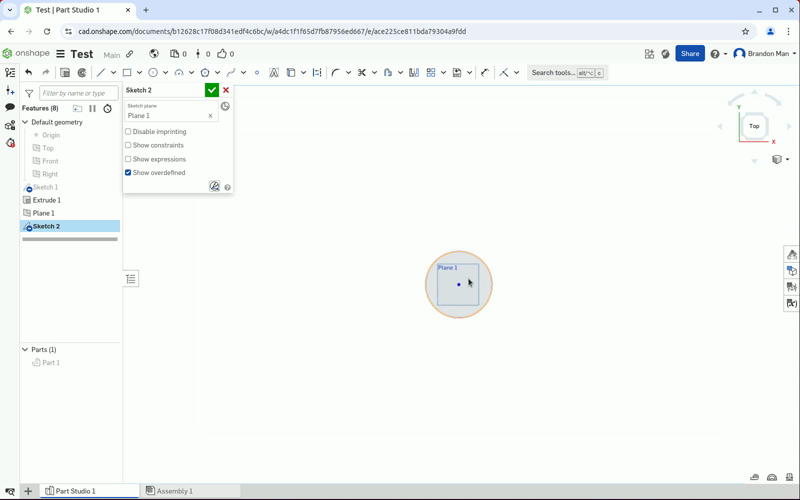
scroll(6)
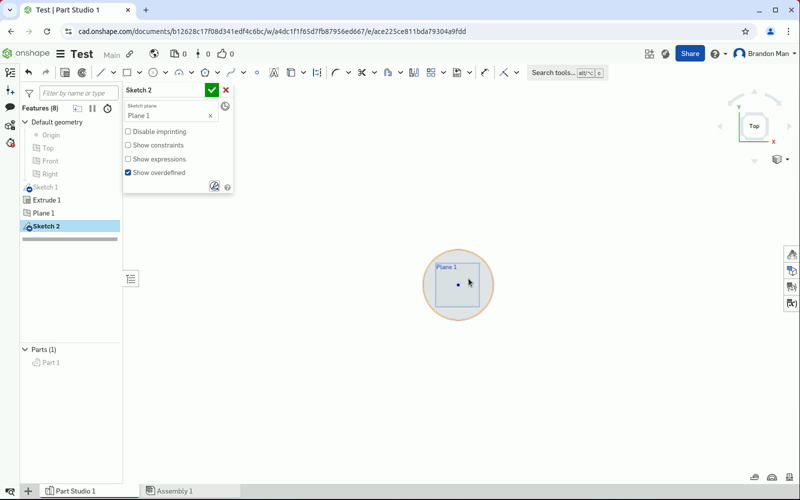
scroll(6)
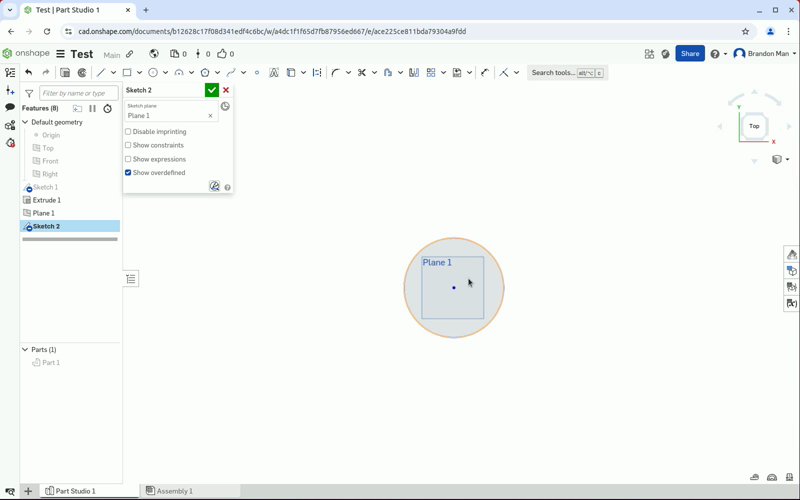
scroll(6)
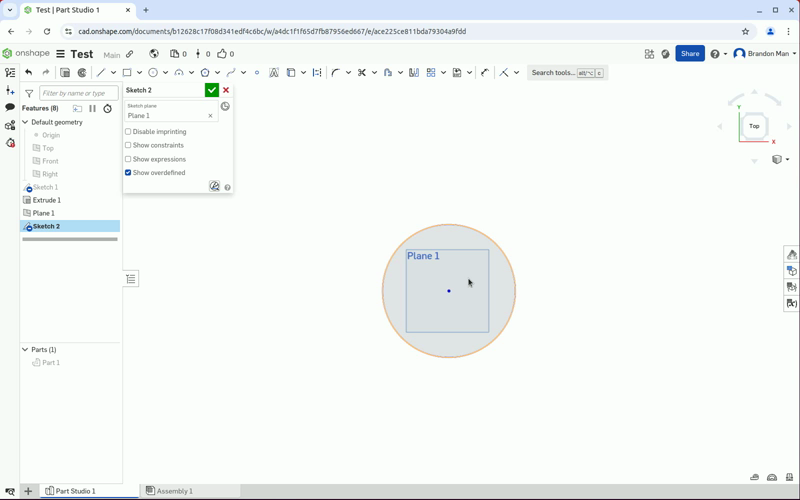
scroll(6)
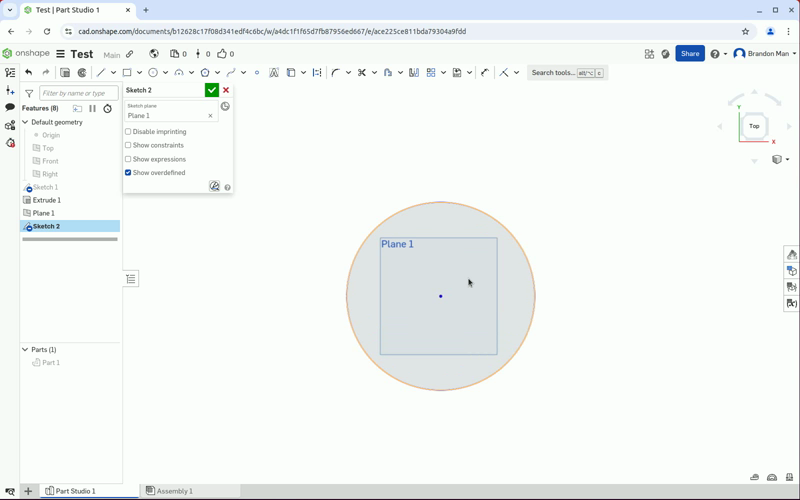
scroll(6)
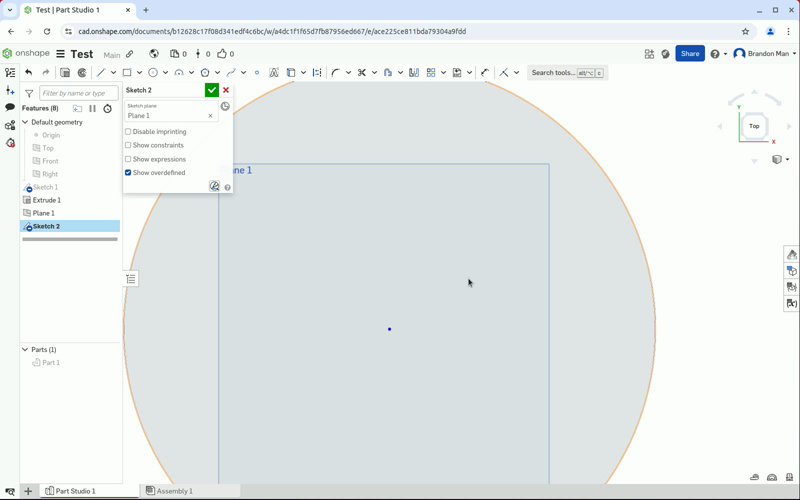
click(468, 278)
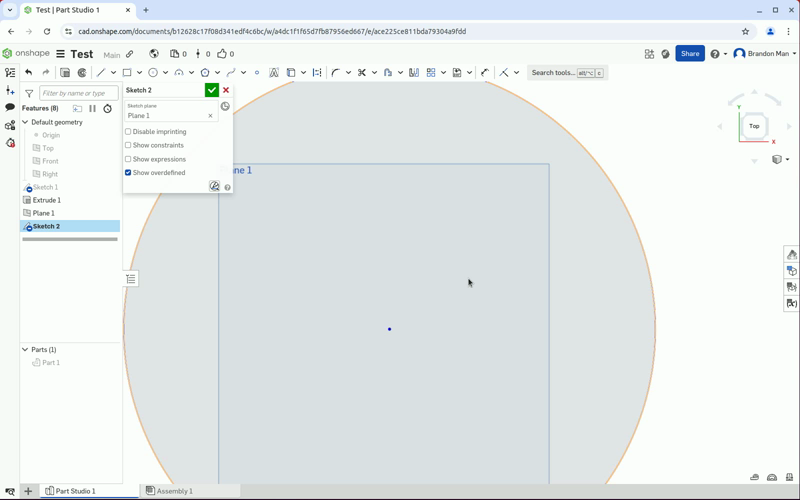
scroll(-6)
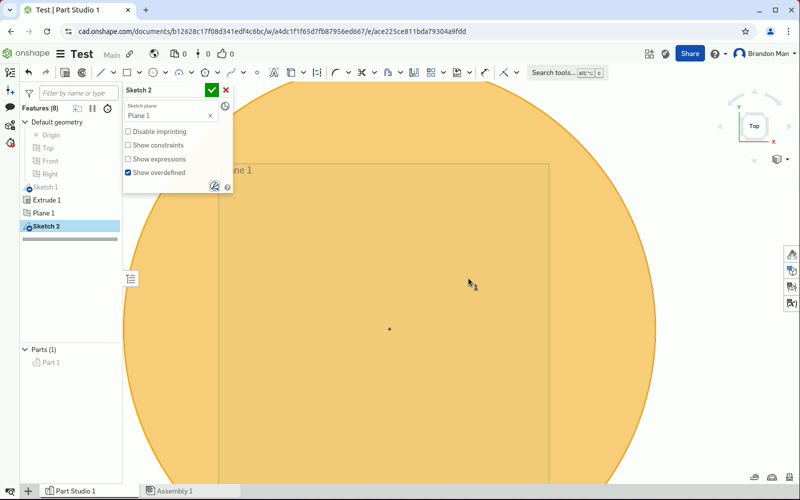
scroll(-6)
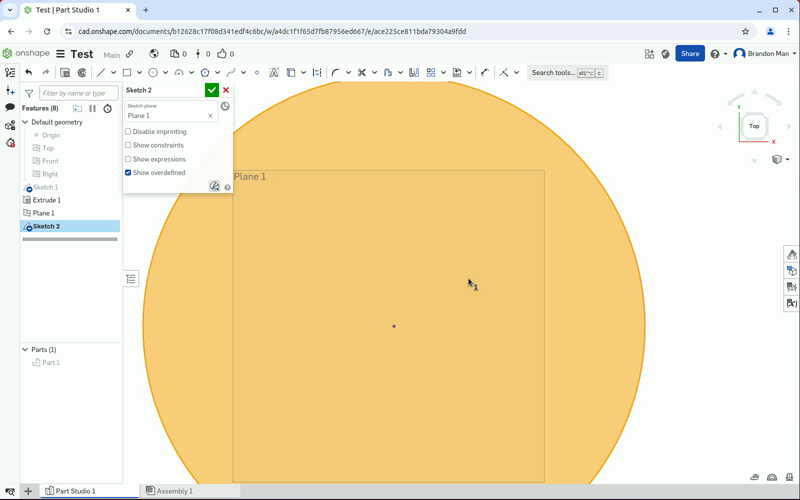
scroll(-6)
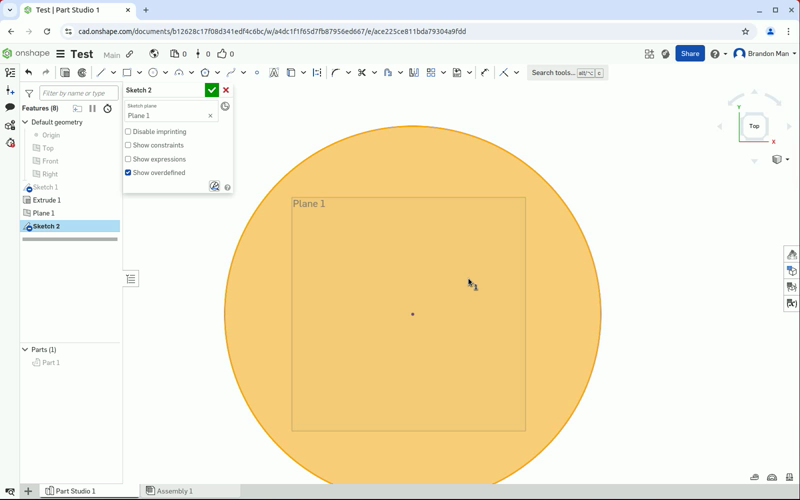
scroll(-6)
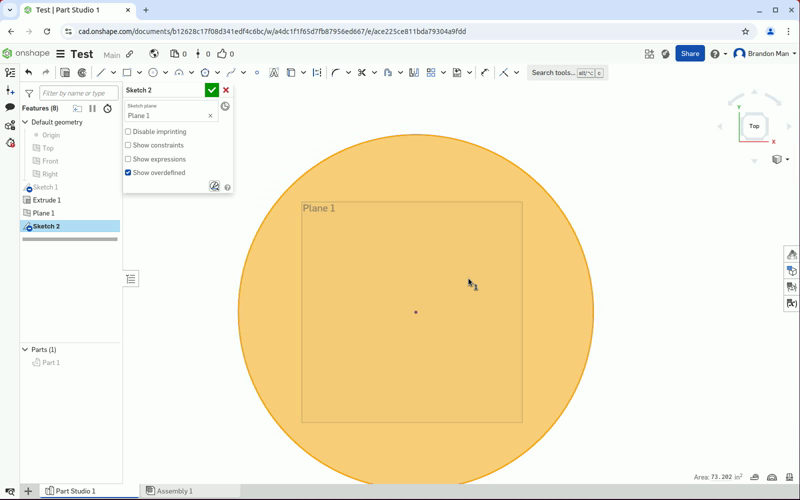
scroll(-6)
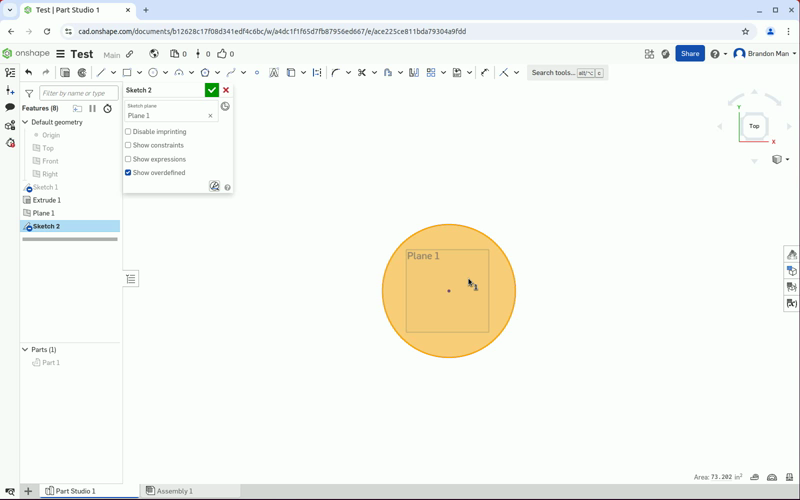
scroll(-6)
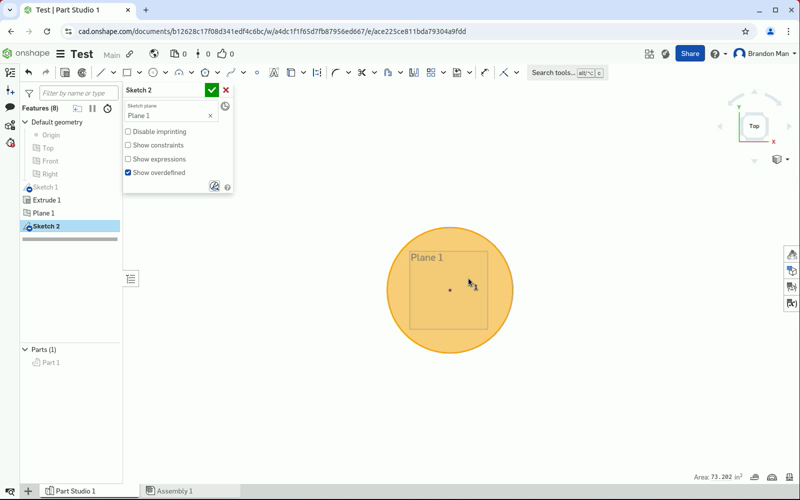
scroll(-6)
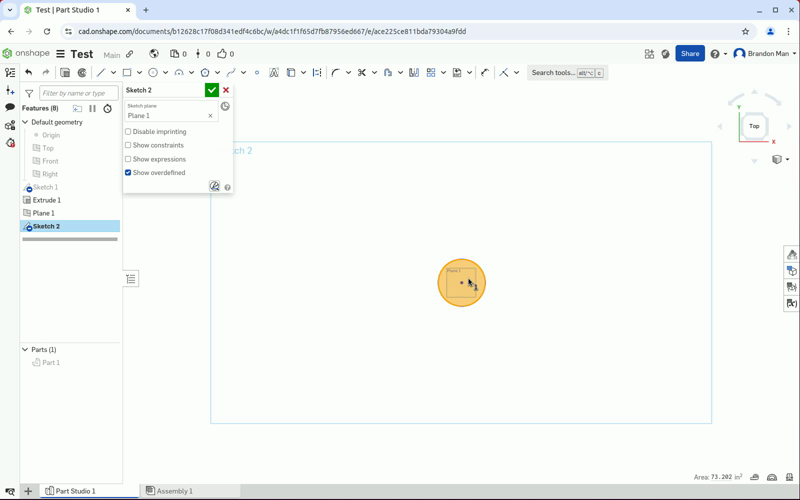
mouse_move(73, 352)
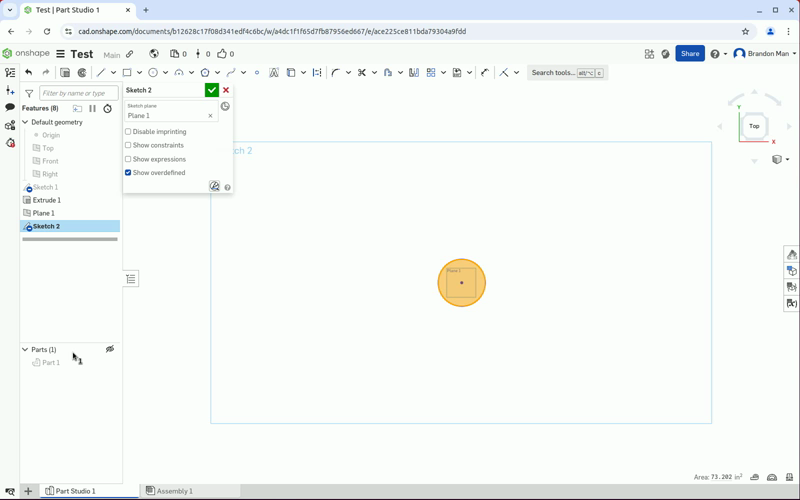
key(shift+y)
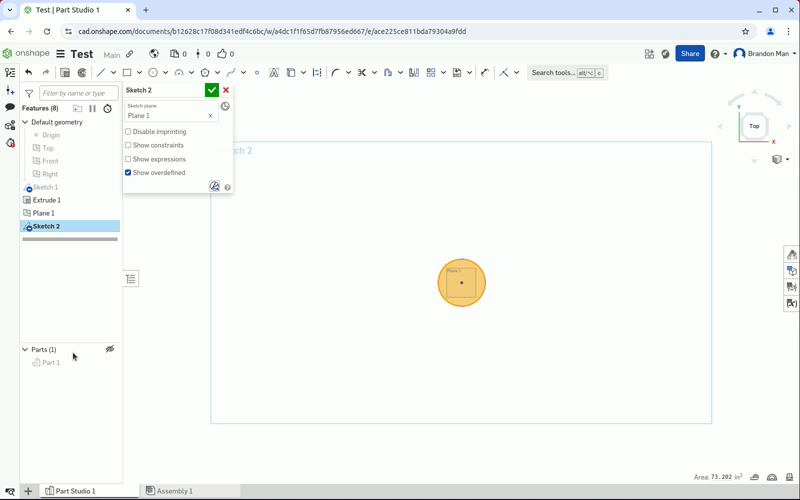
key(shift+e)
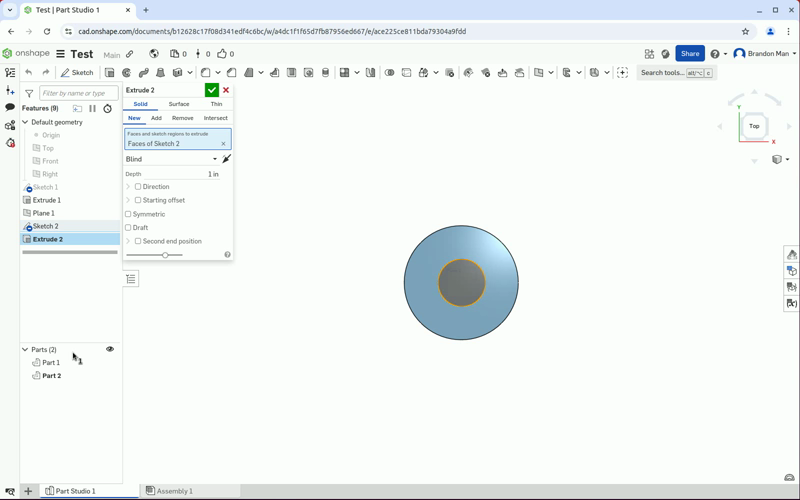
mouse_move(143, 106)
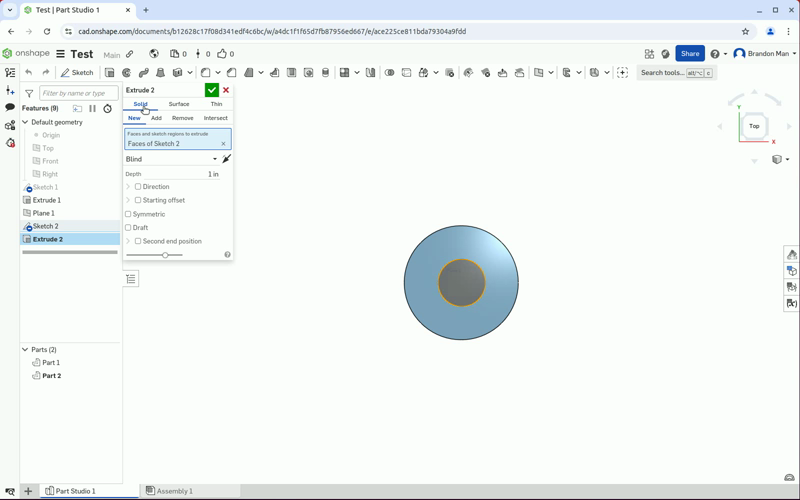
click(143, 106)
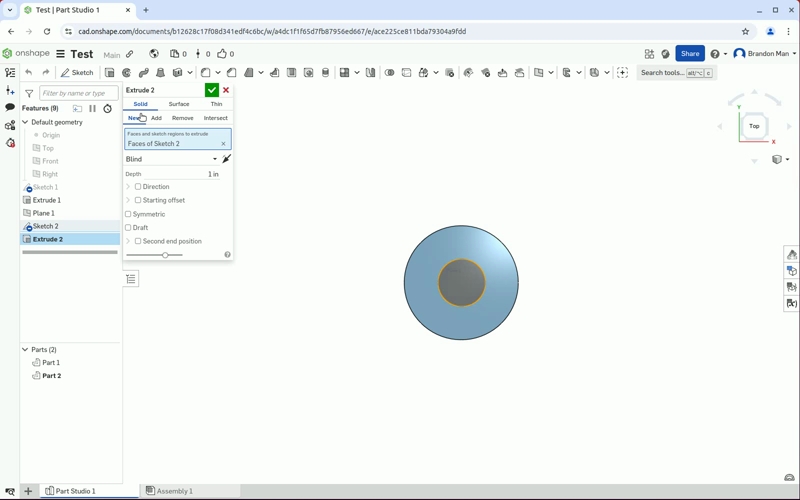
mouse_move(137, 120)
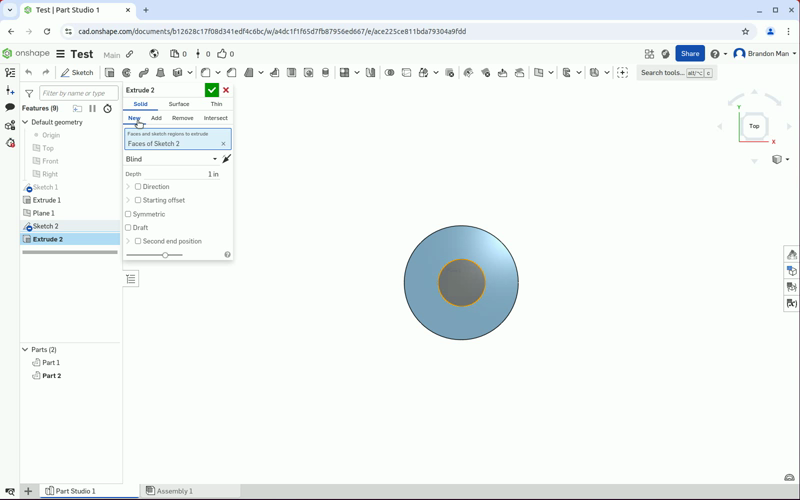
click(137, 120)
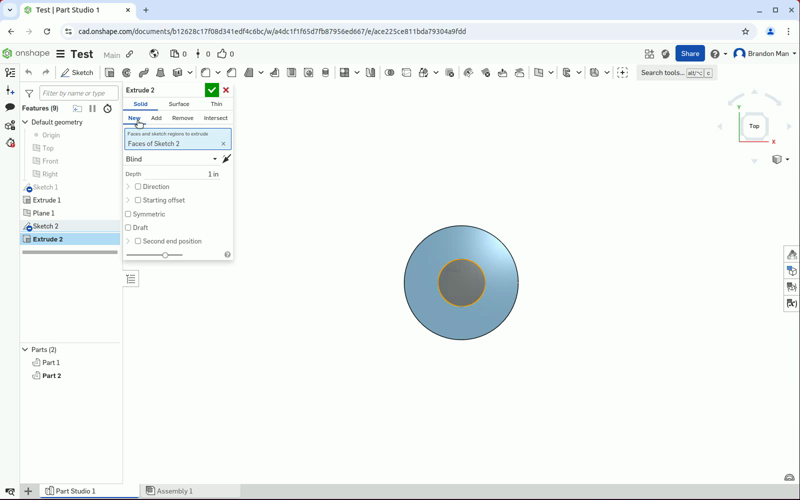
key(tab, 4)
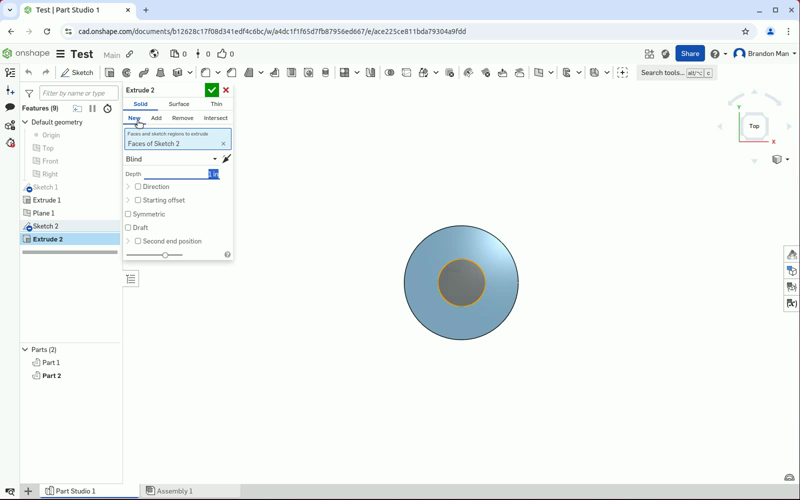
text(17.331)
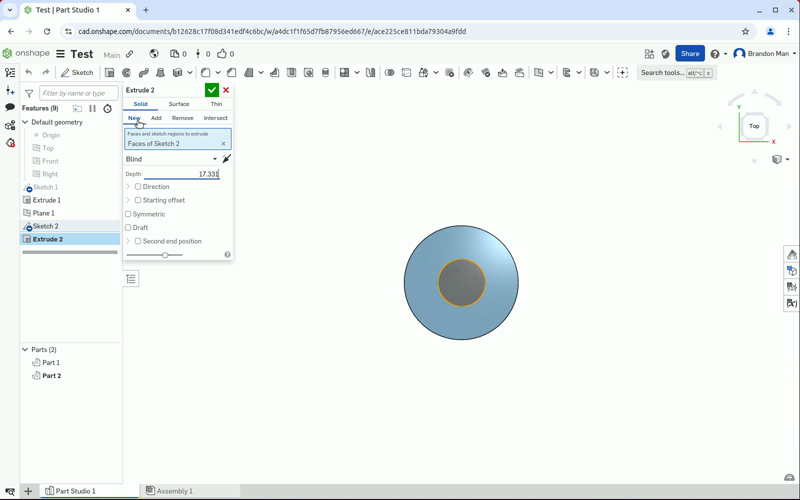
key(enter)
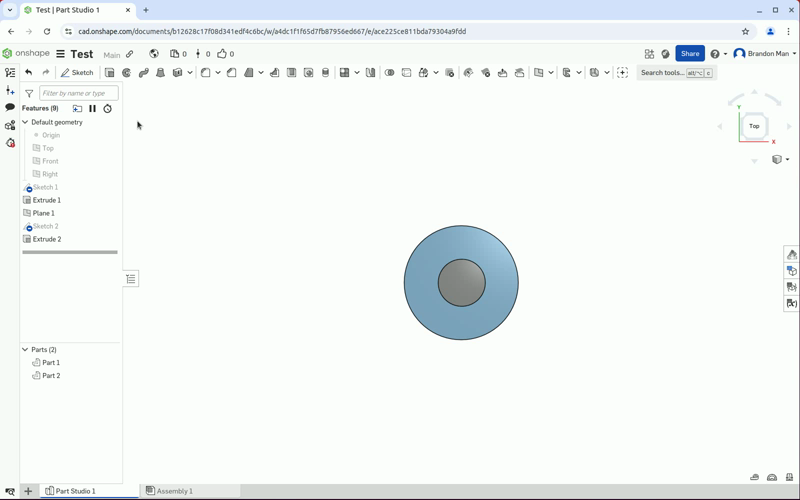
key(shift+h)
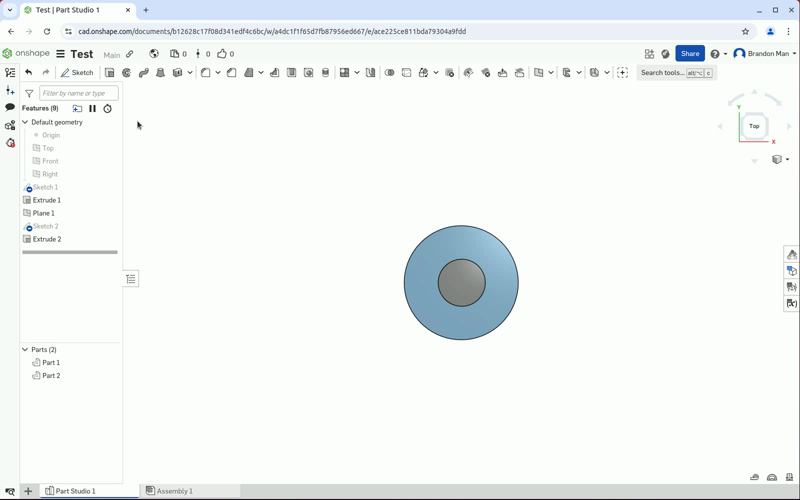
key(shift+h)
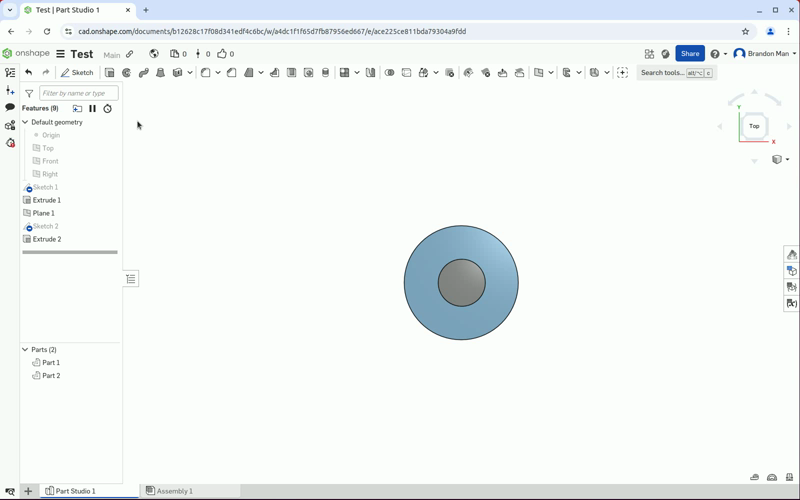
mouse_move(73, 189)
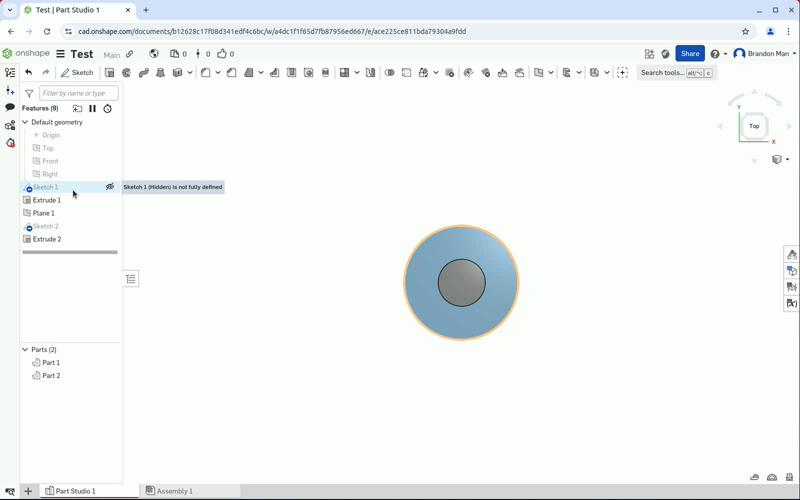
click(73, 189)
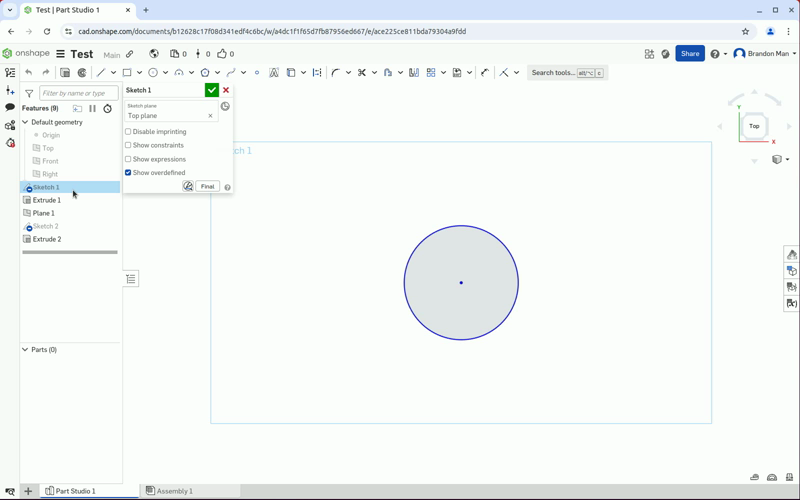
mouse_move(229, 92)
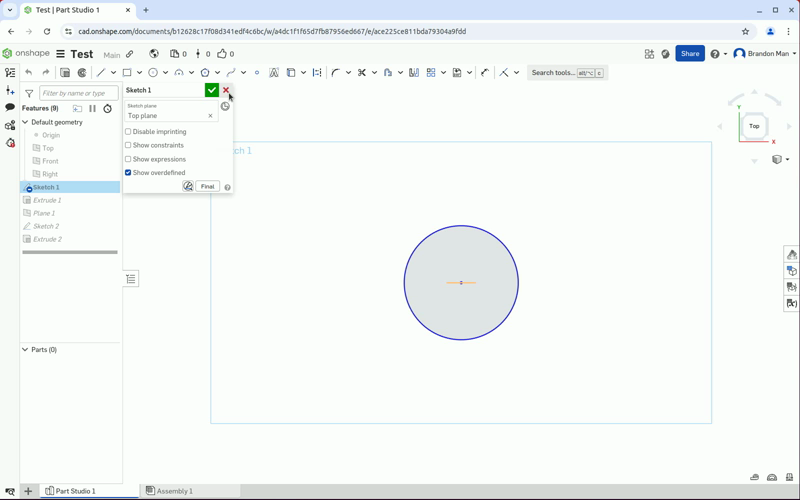
click(229, 92)
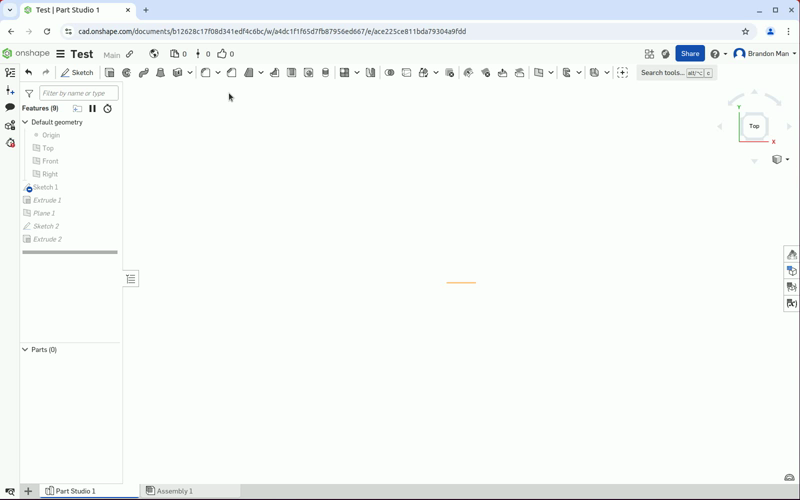
mouse_move(541, 75)
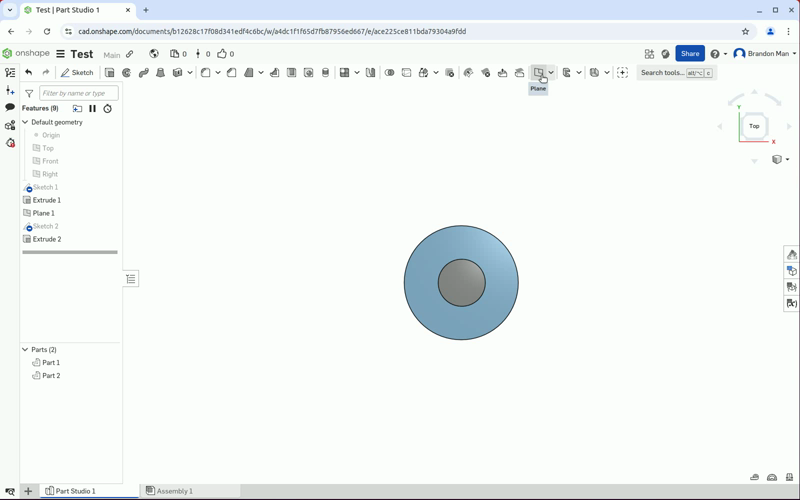
click(541, 75)
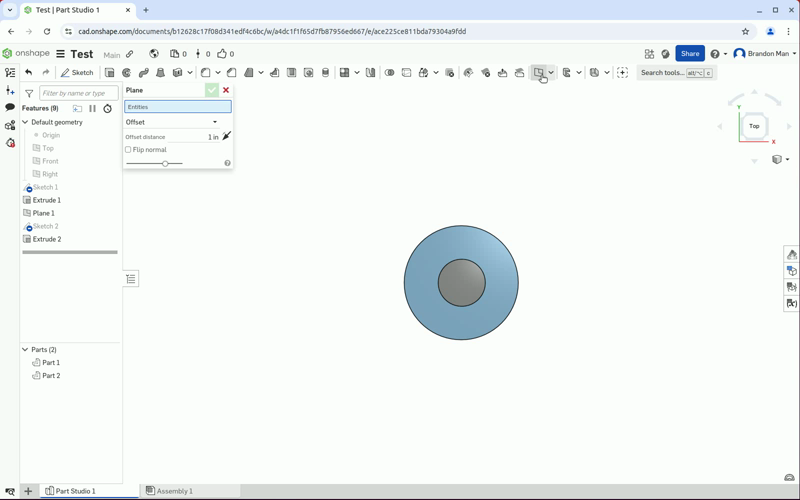
mouse_move(73, 150)
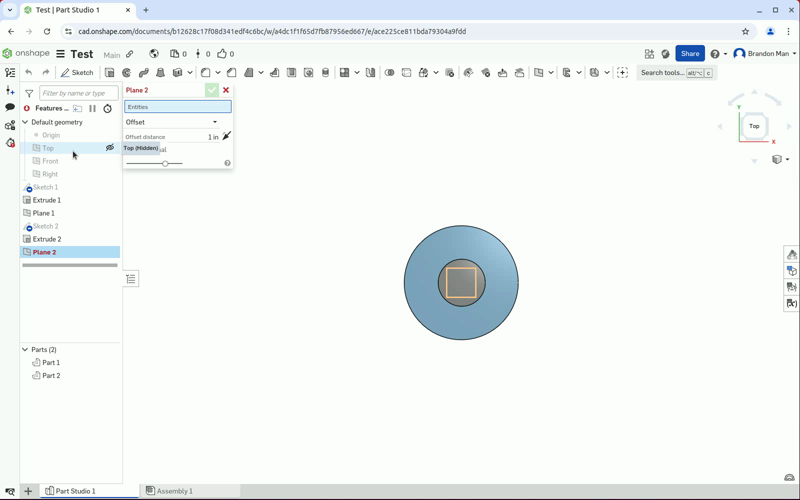
click(73, 150)
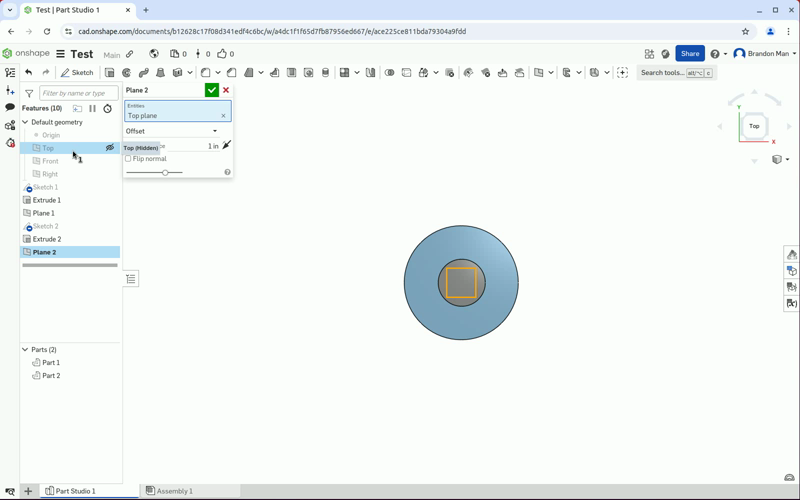
key(tab, 2)
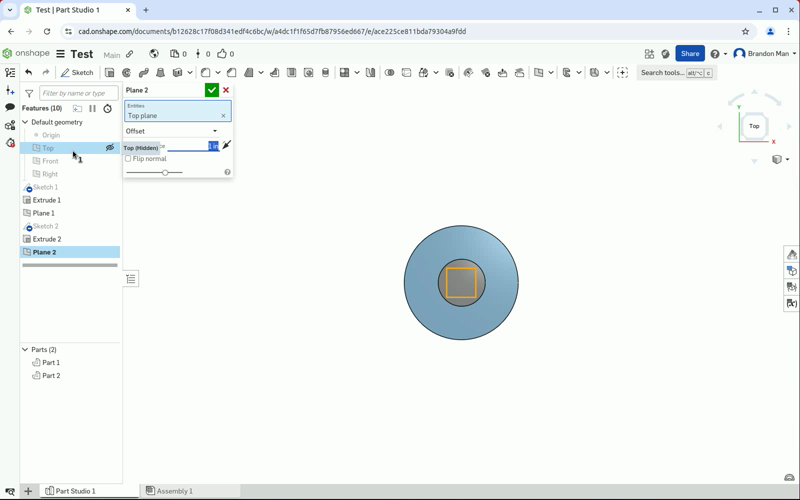
text(23.108)
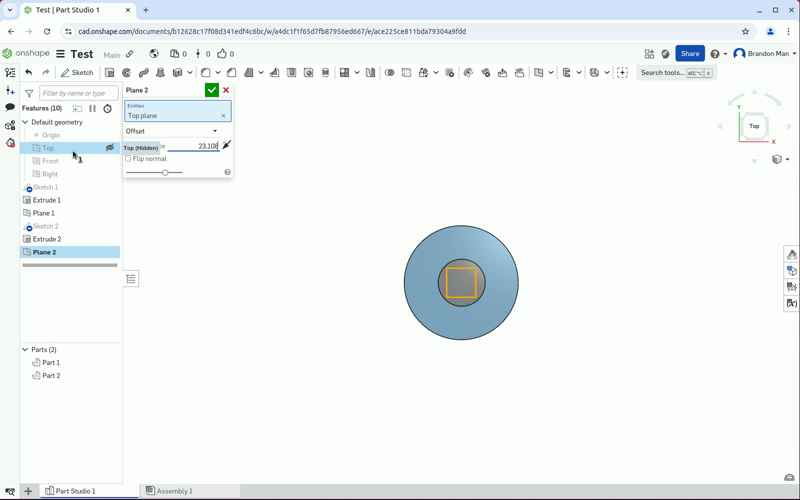
key(enter, 2)
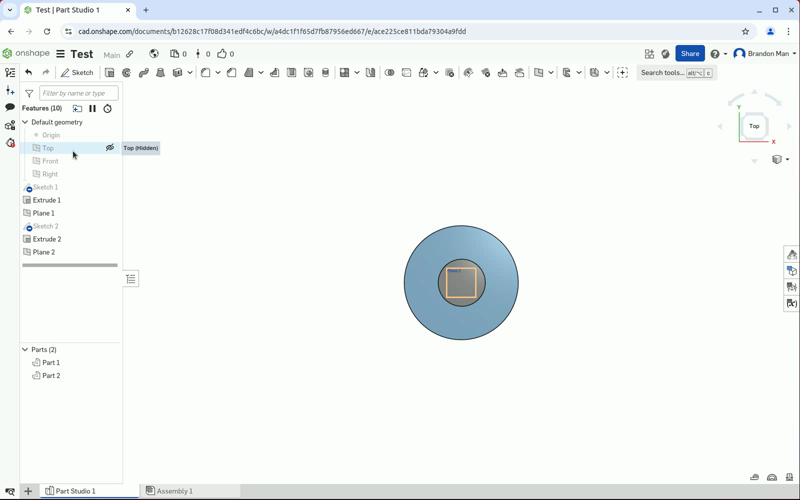
key(shift+s)
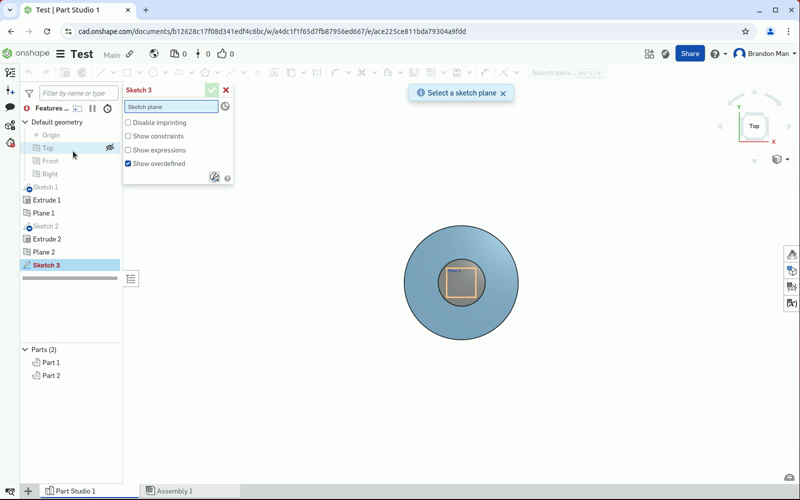
mouse_move(73, 254)
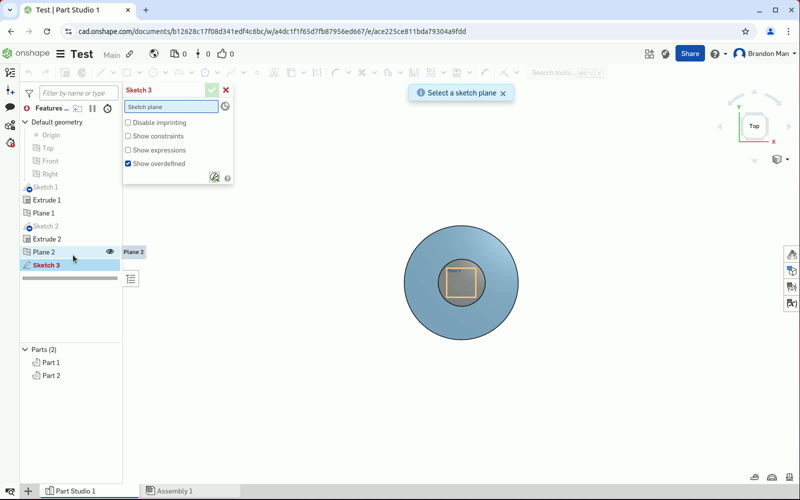
click(73, 254)
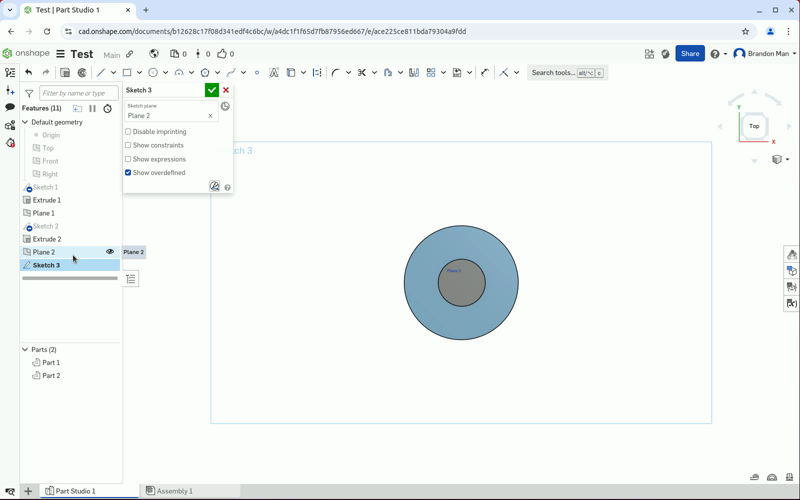
mouse_move(73, 352)
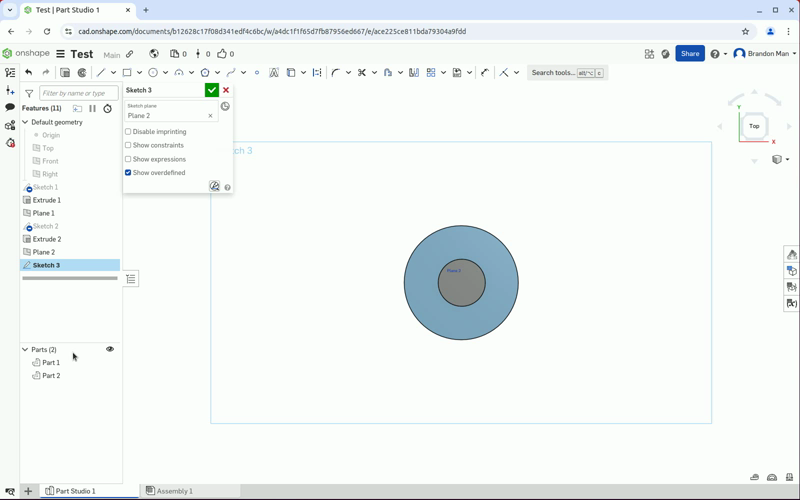
key(y)
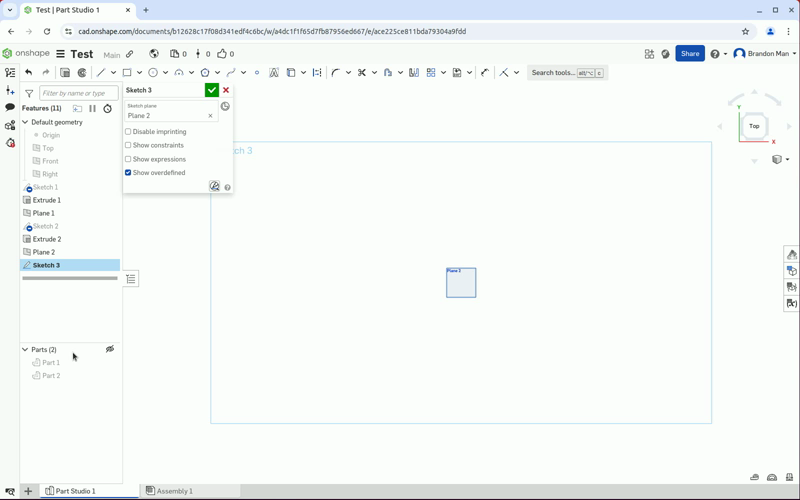
key(l)
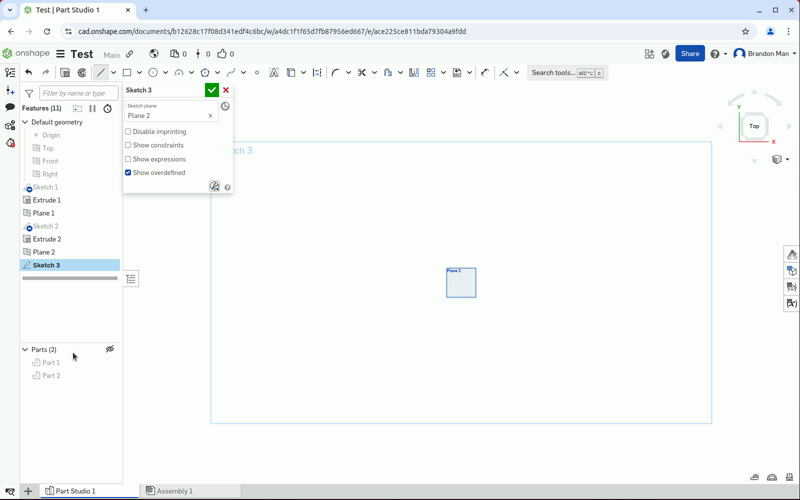
key_down(shift)
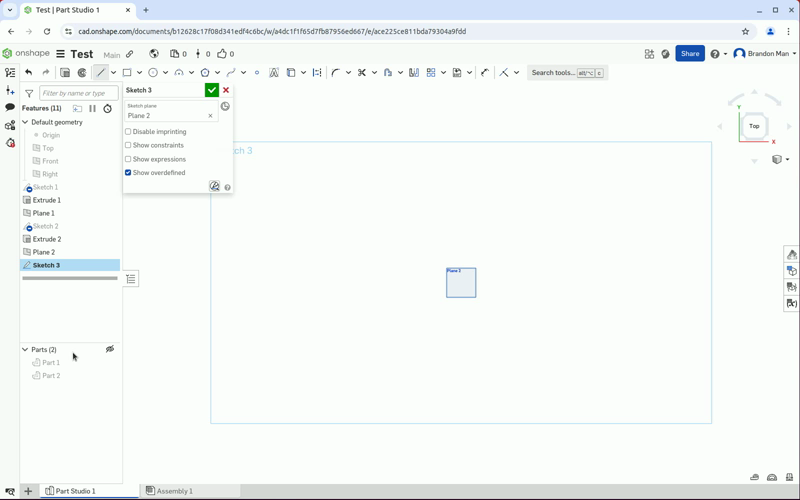
mouse_move(449, 328)
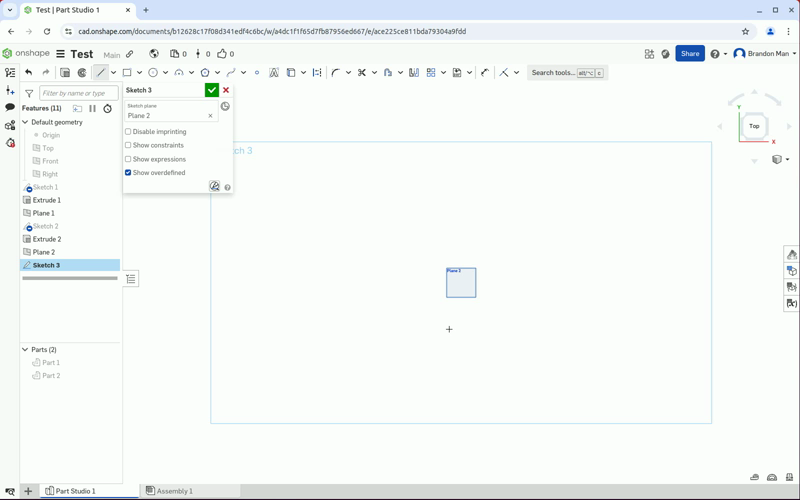
click(449, 328)
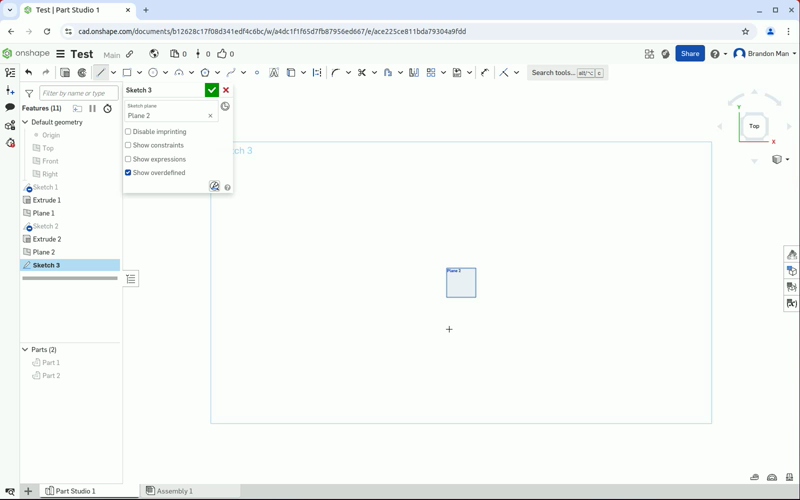
key_up(shift)
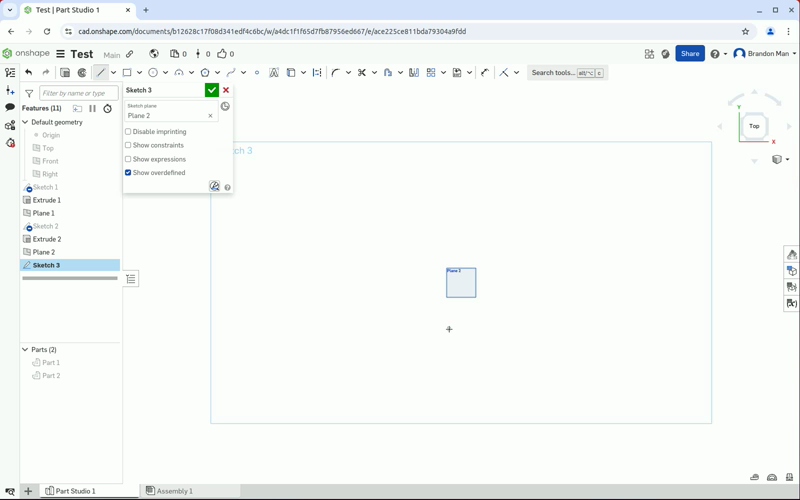
key_down(shift)
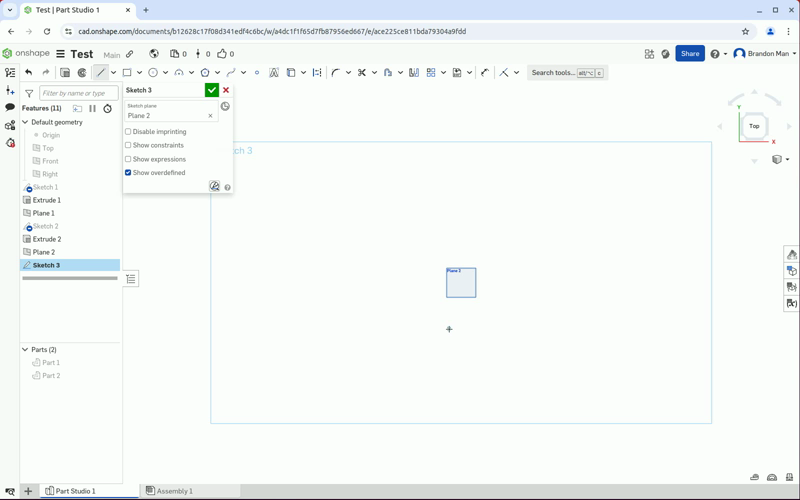
mouse_move(479, 328)
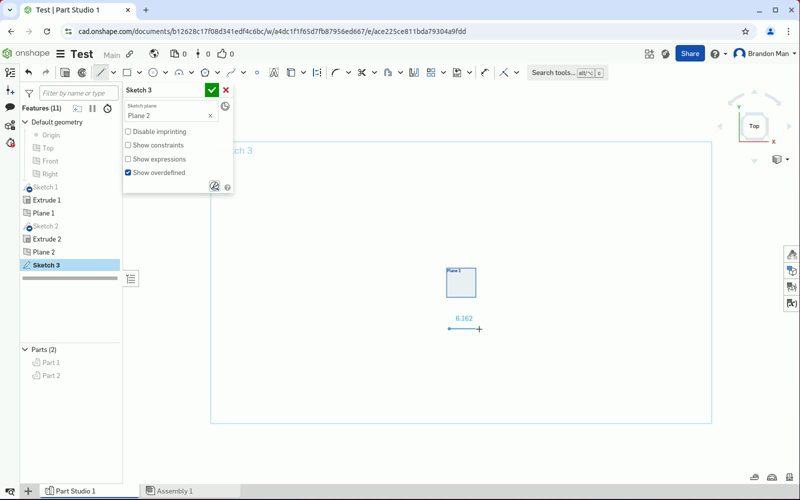
mouse_move(460, 328)
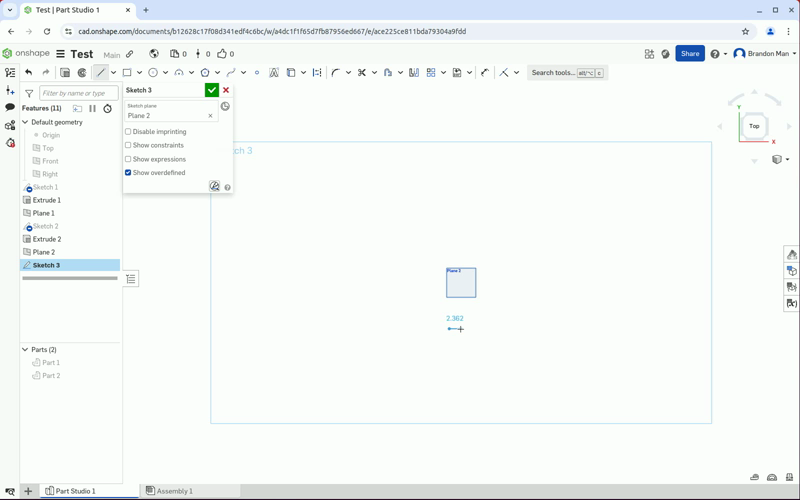
click(460, 328)
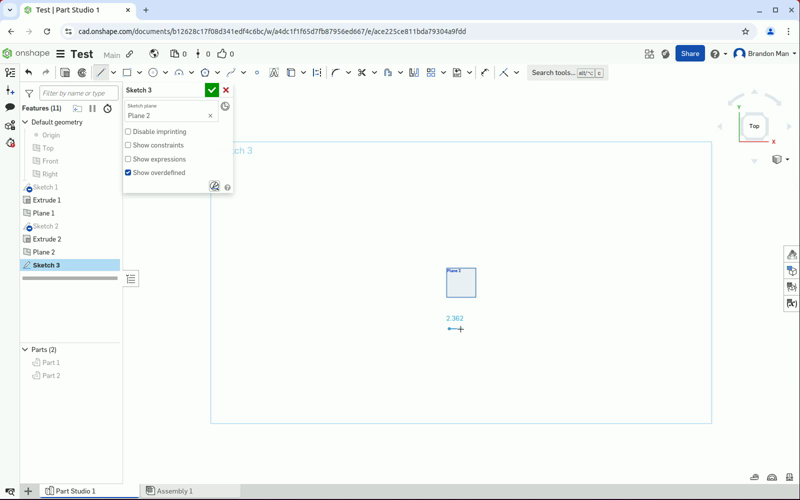
key_up(shift)
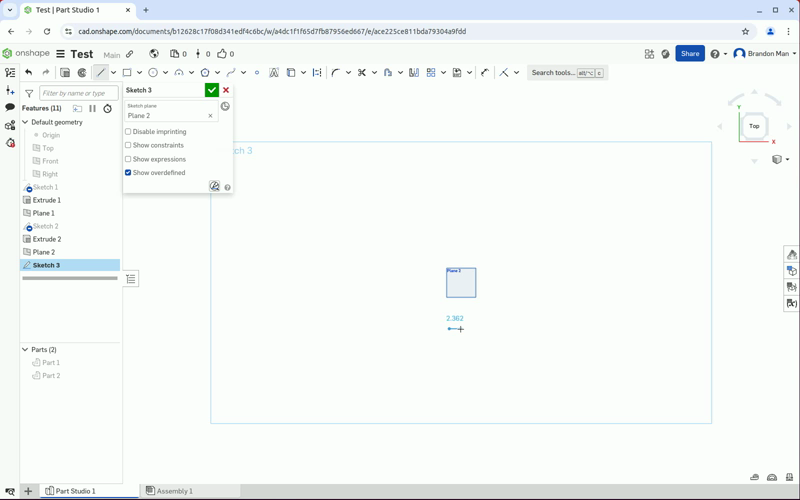
key_down(shift)
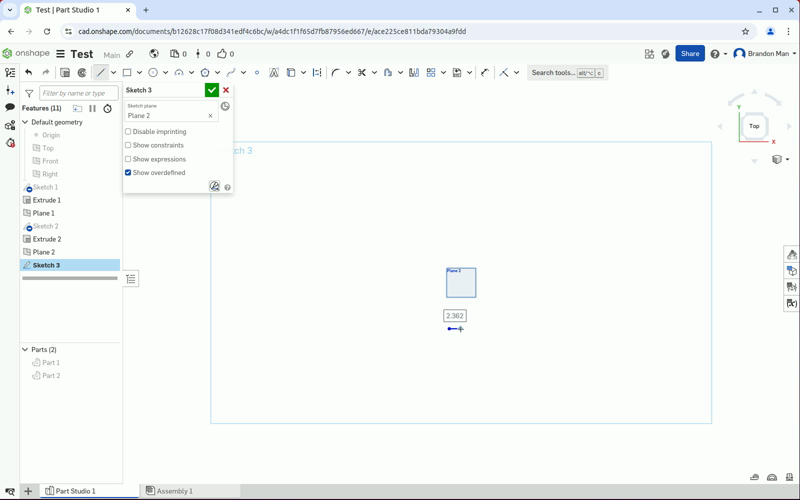
mouse_move(490, 328)
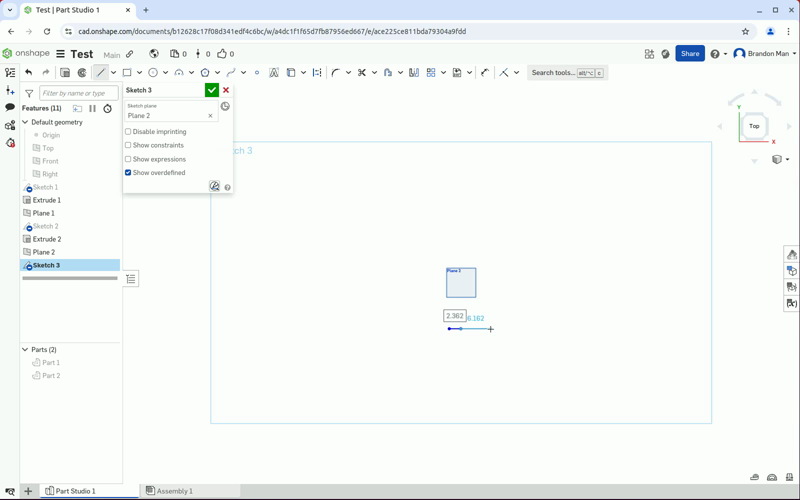
mouse_move(460, 305)
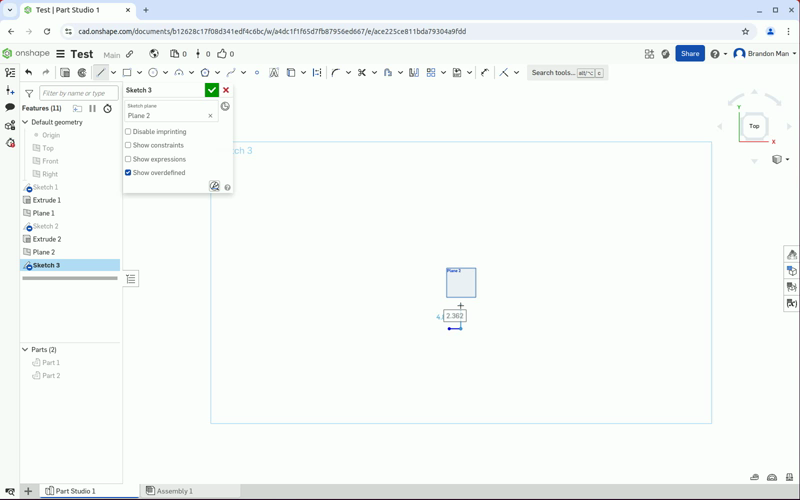
click(460, 305)
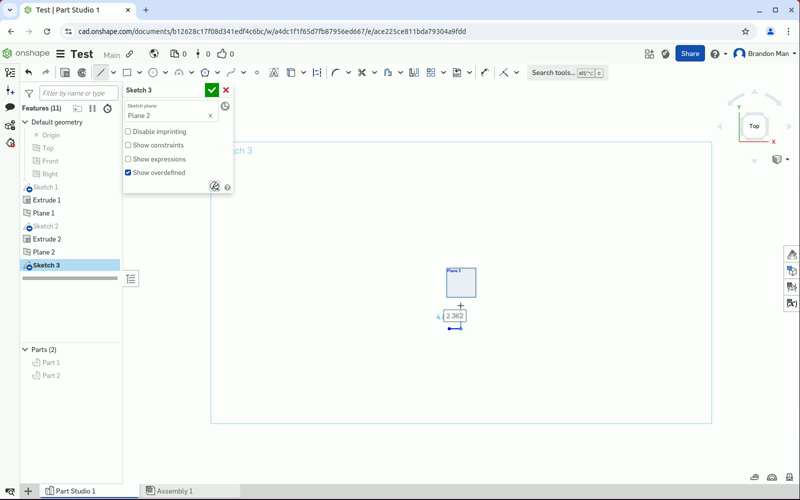
key_up(shift)
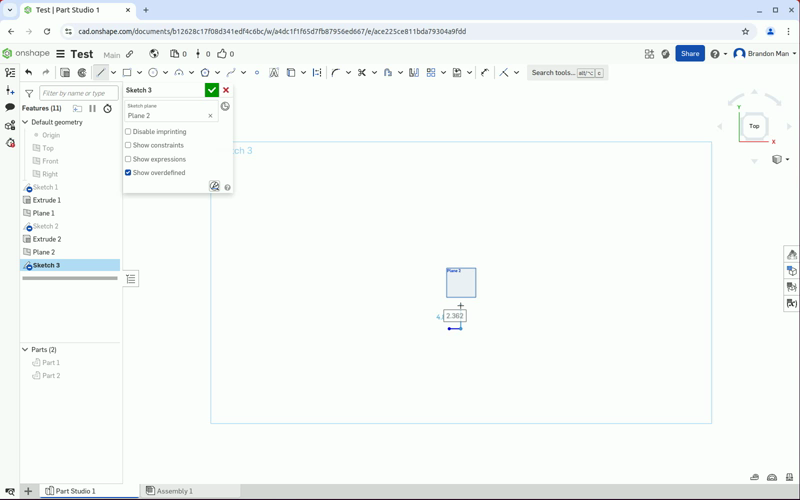
key(esc)
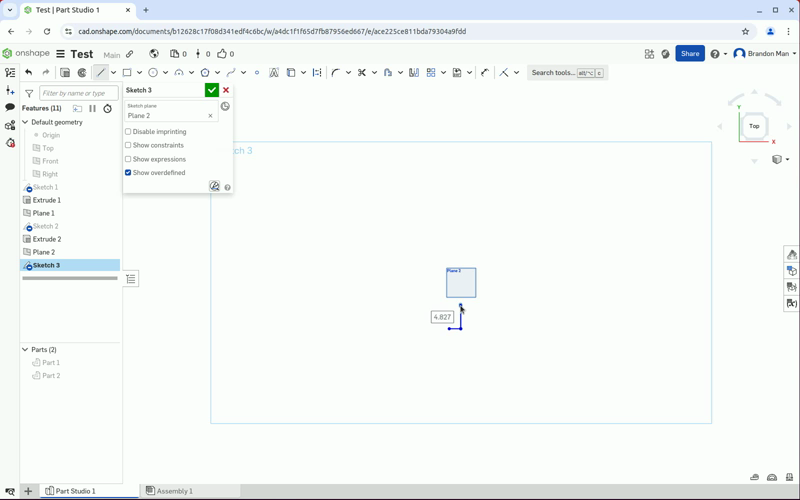
key(a)
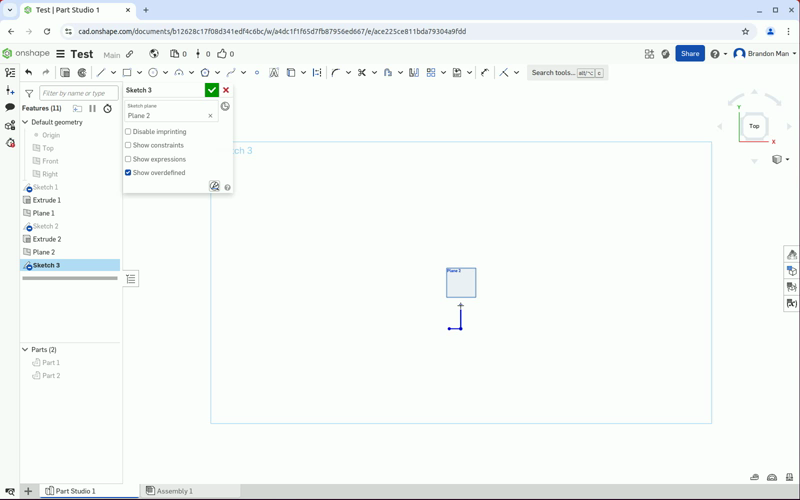
mouse_move(460, 305)
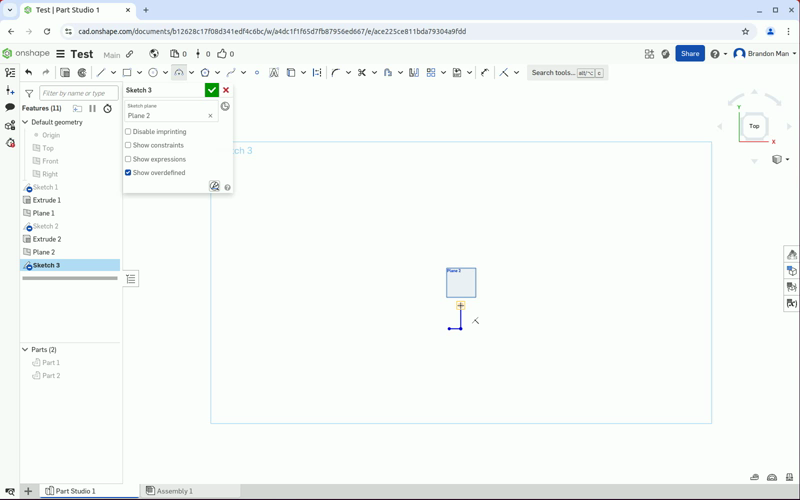
click(460, 305)
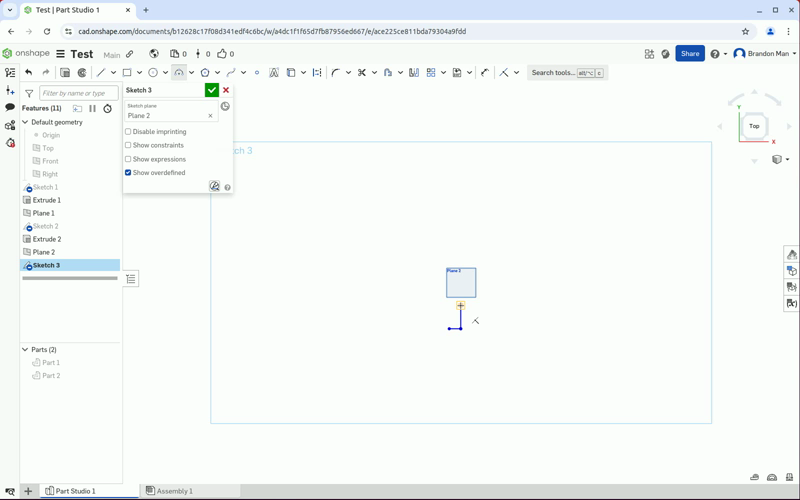
key_down(shift)
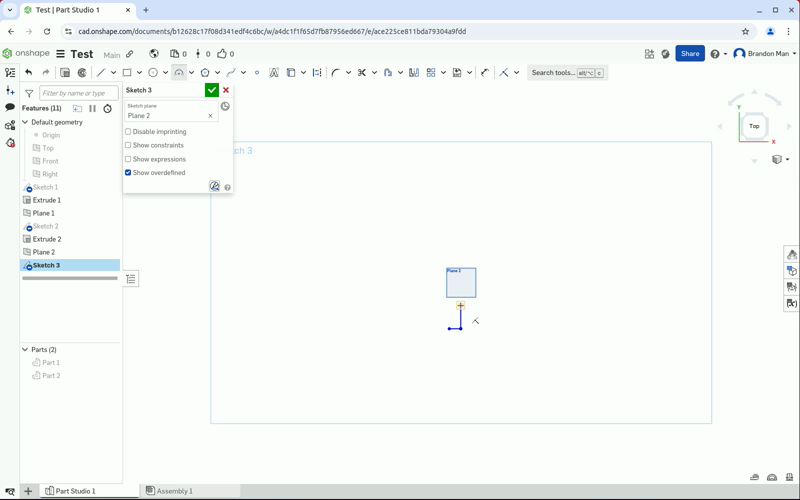
mouse_move(449, 302)
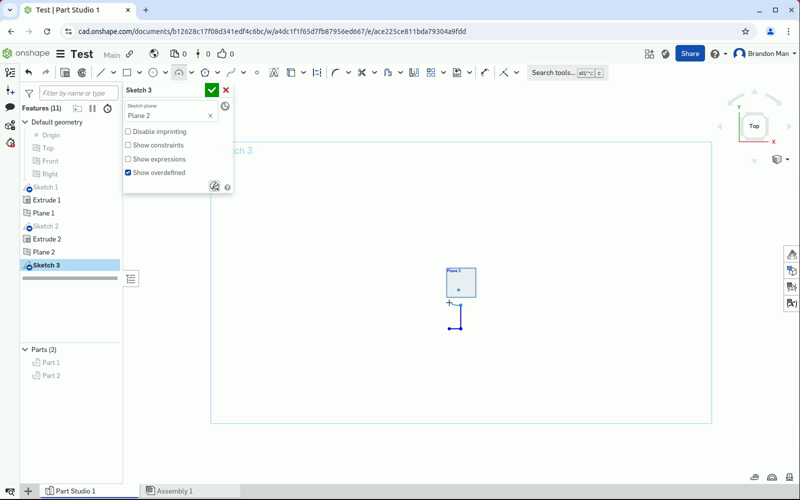
click(449, 302)
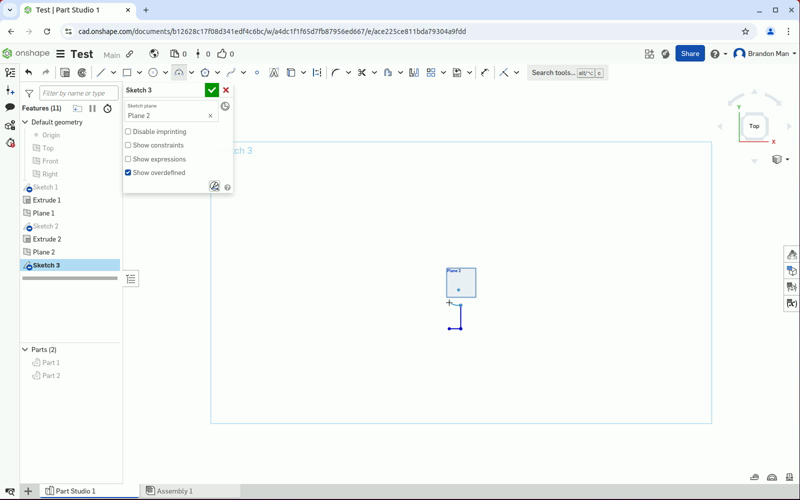
mouse_move(454, 304)
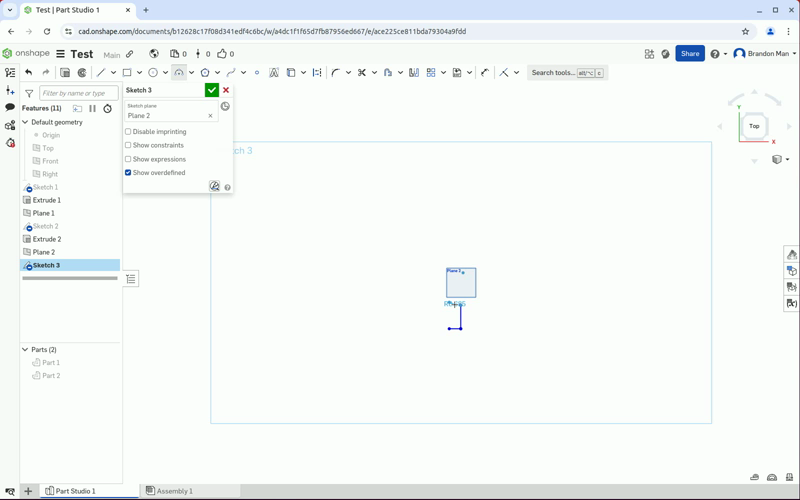
click(454, 304)
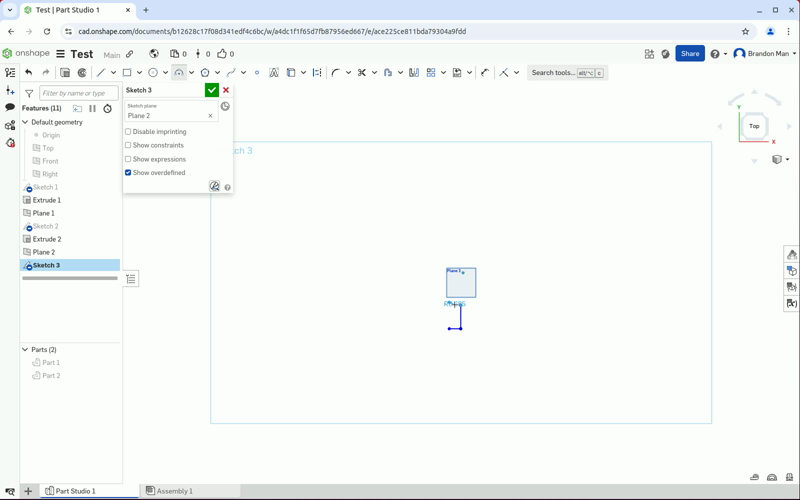
key_up(shift)
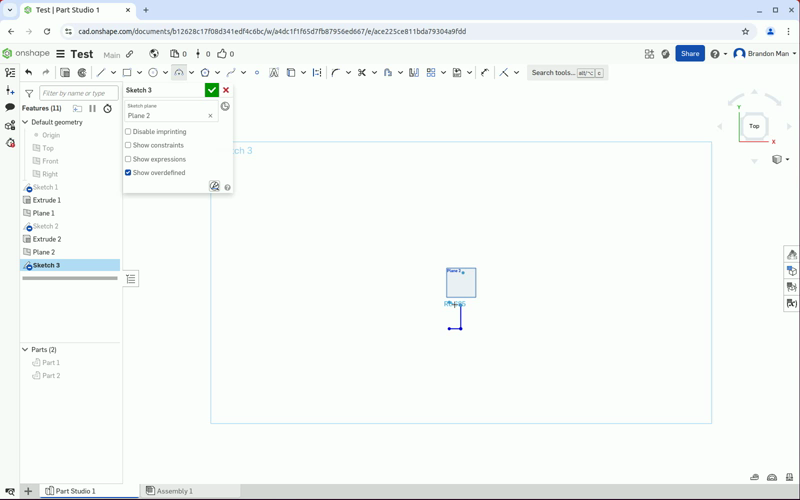
key(esc)
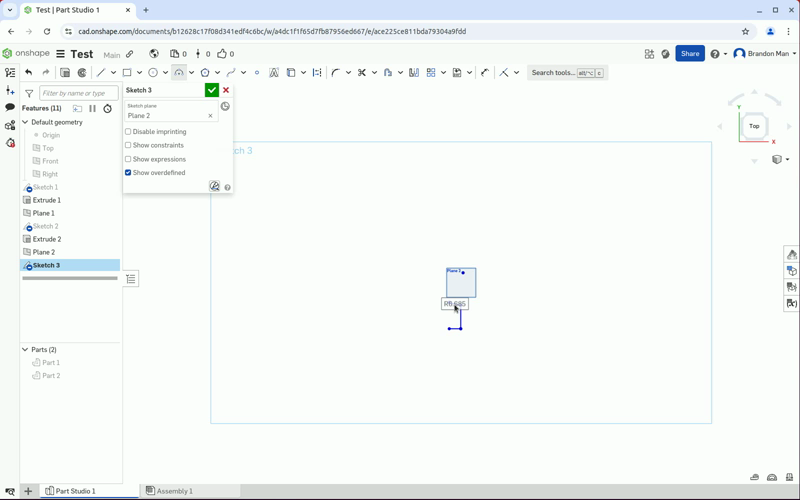
key(l)
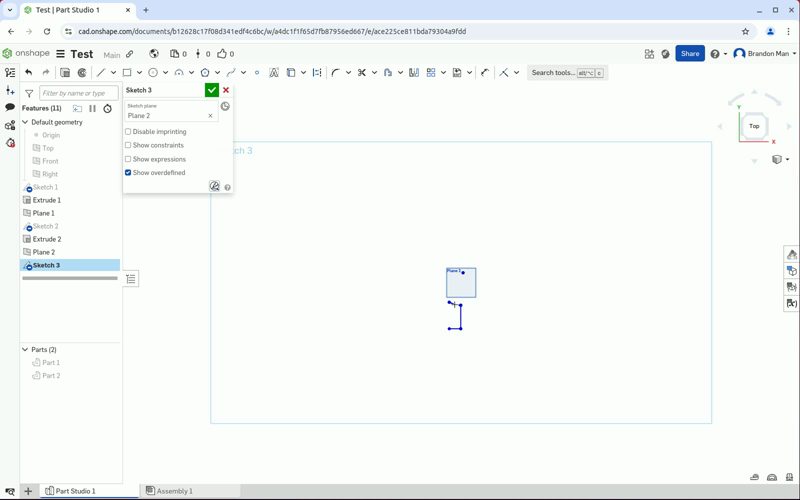
mouse_move(449, 302)
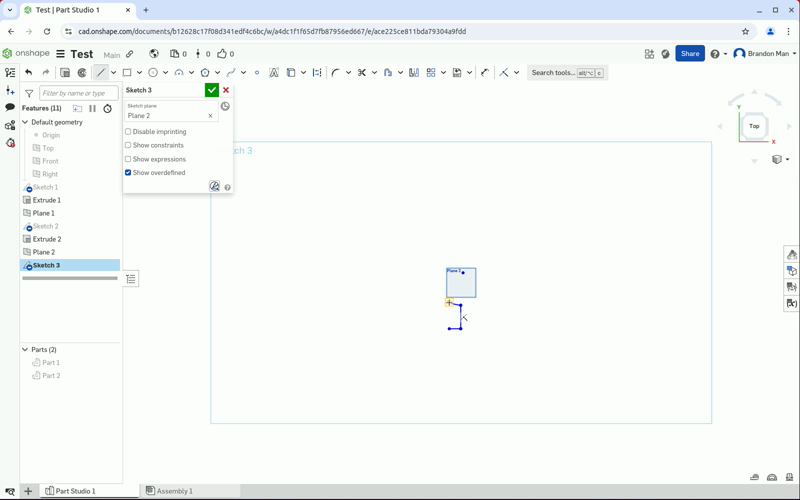
click(449, 302)
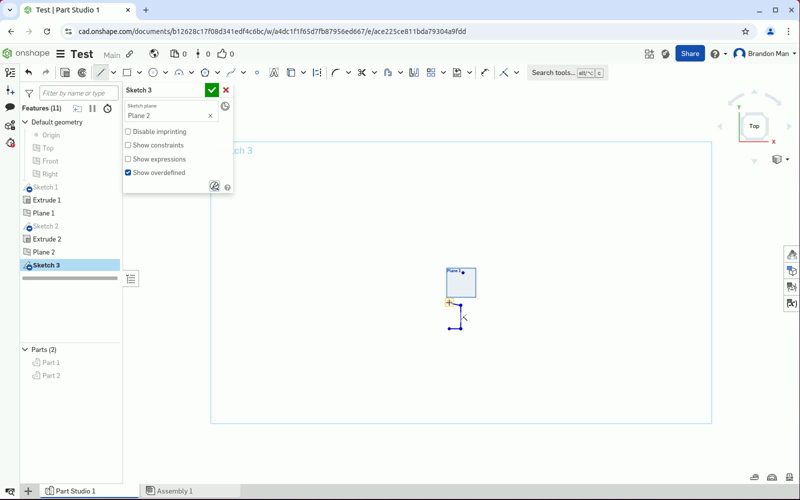
mouse_move(479, 302)
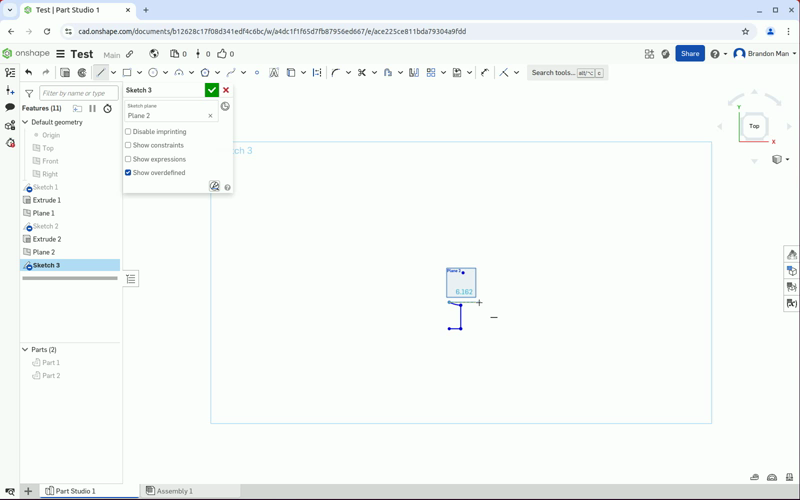
key_down(shift)
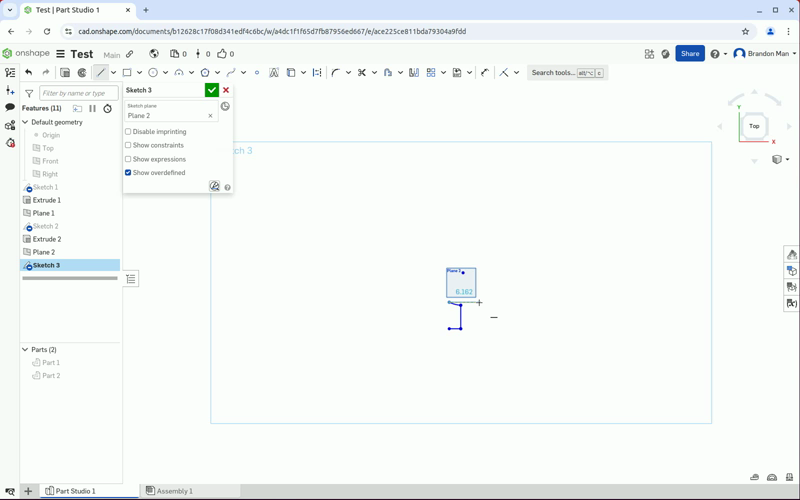
mouse_move(449, 328)
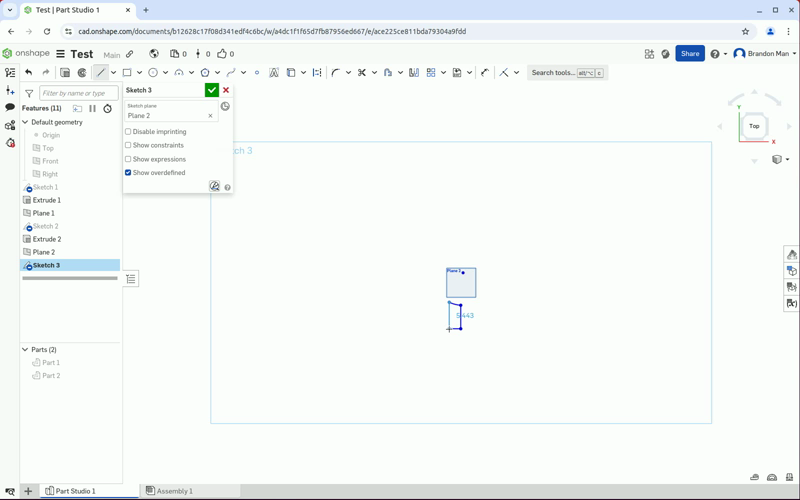
key_up(shift)
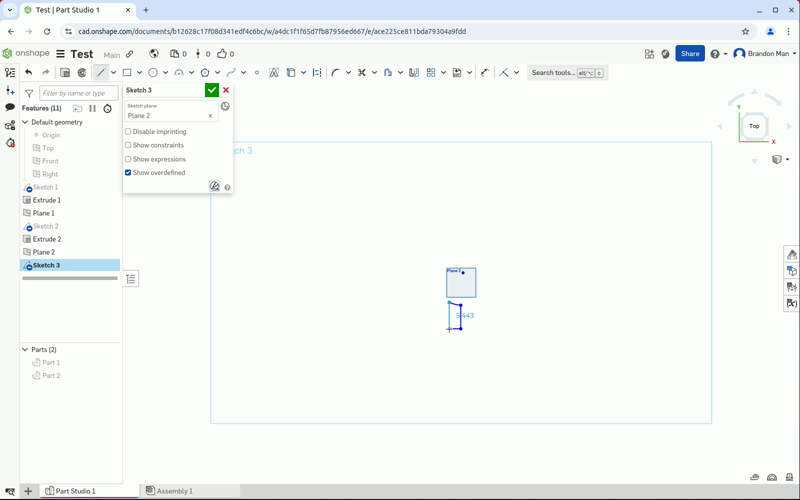
click(449, 328)
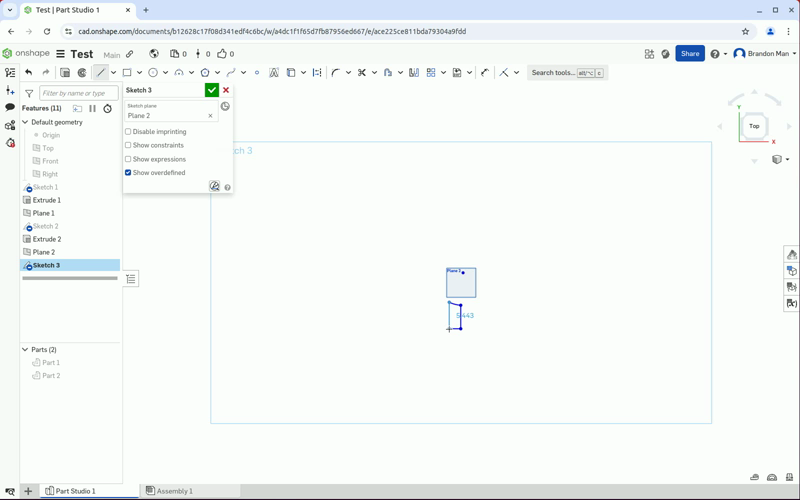
key(esc)
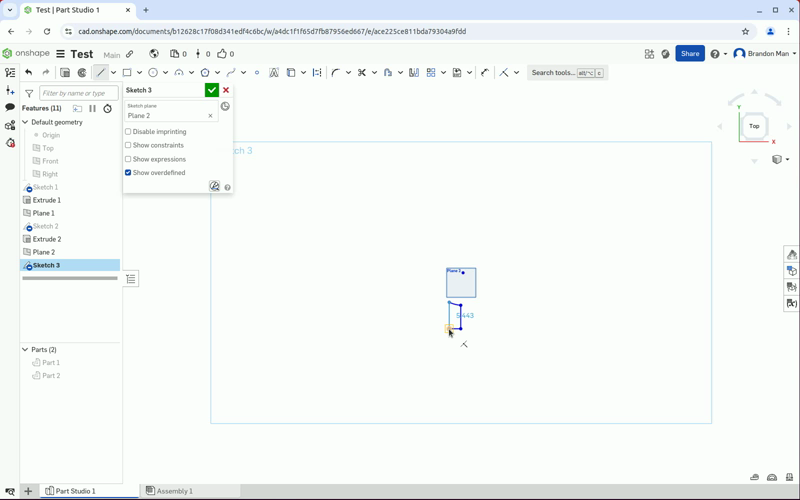
mouse_move(455, 314)
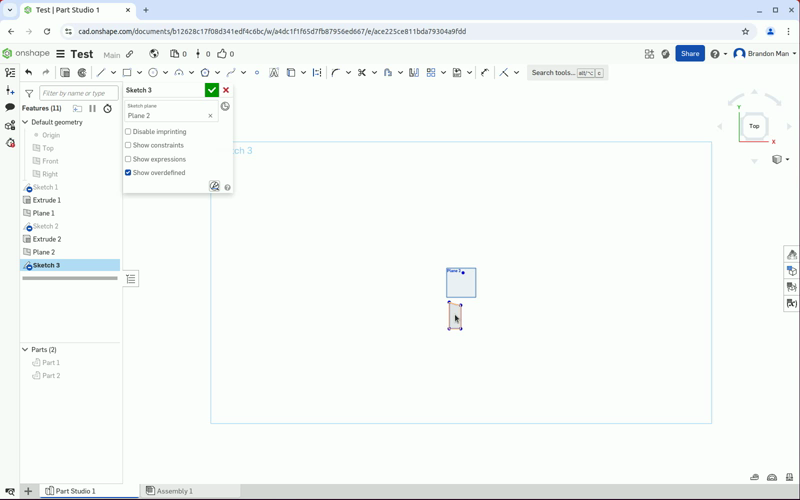
scroll(6)
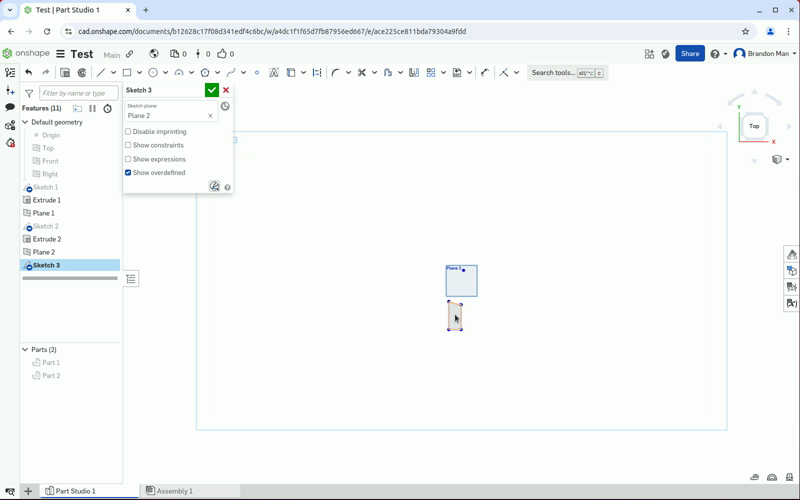
scroll(6)
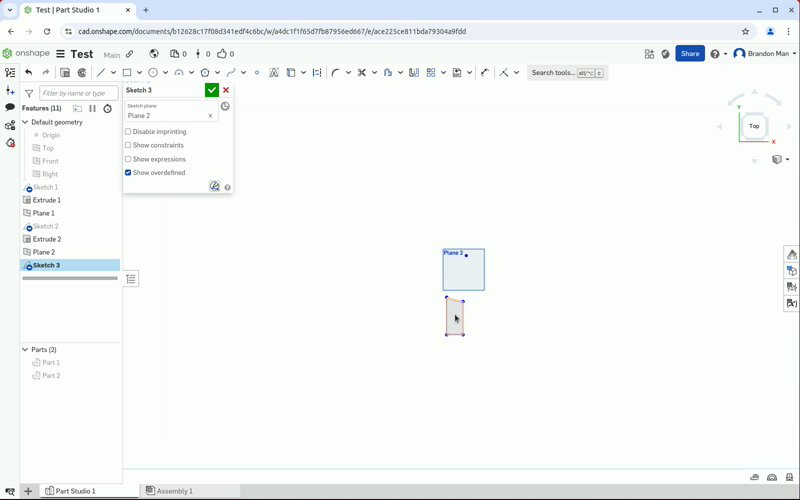
scroll(6)
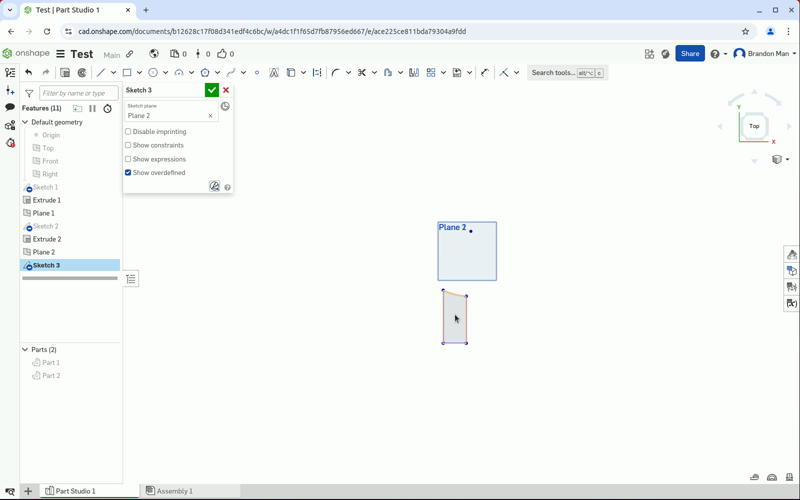
scroll(6)
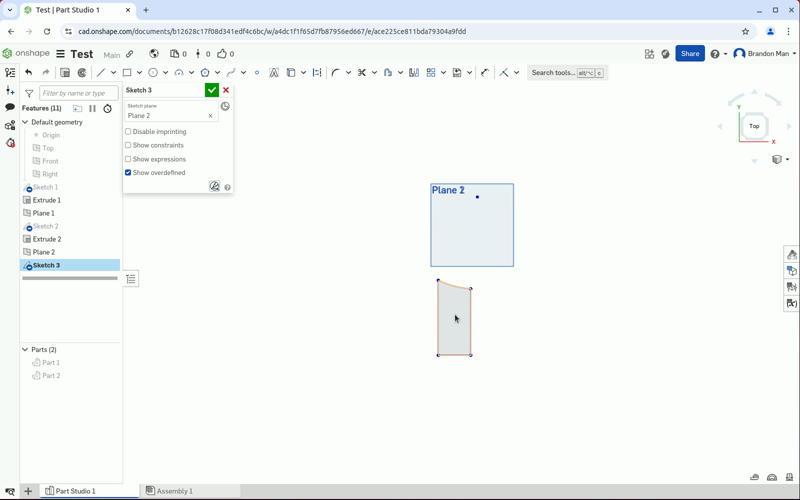
scroll(6)
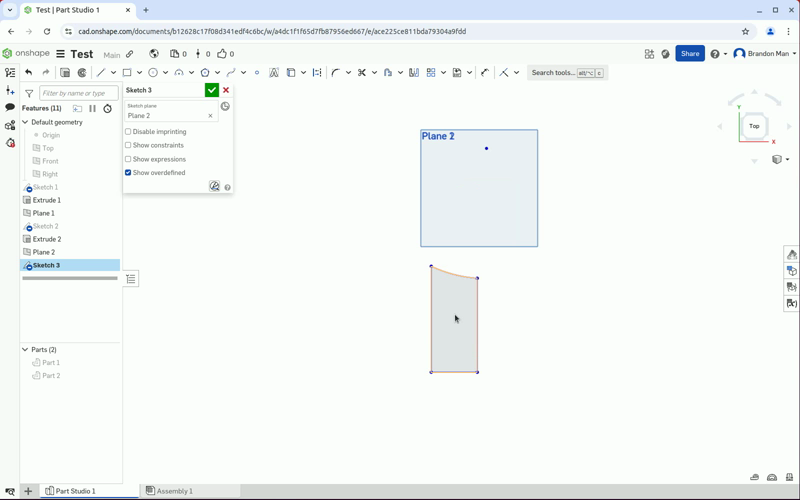
scroll(6)
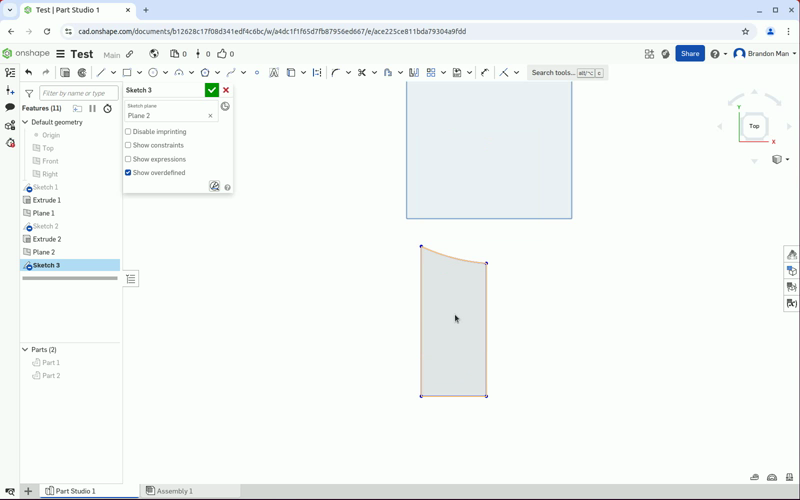
scroll(6)
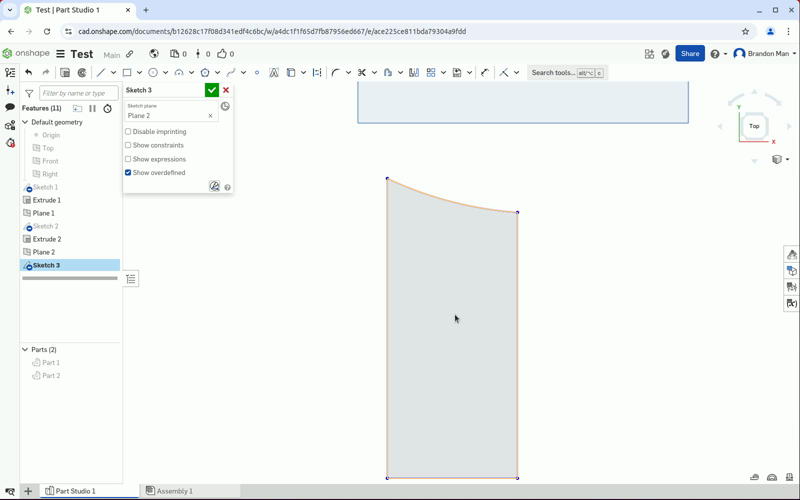
click(455, 314)
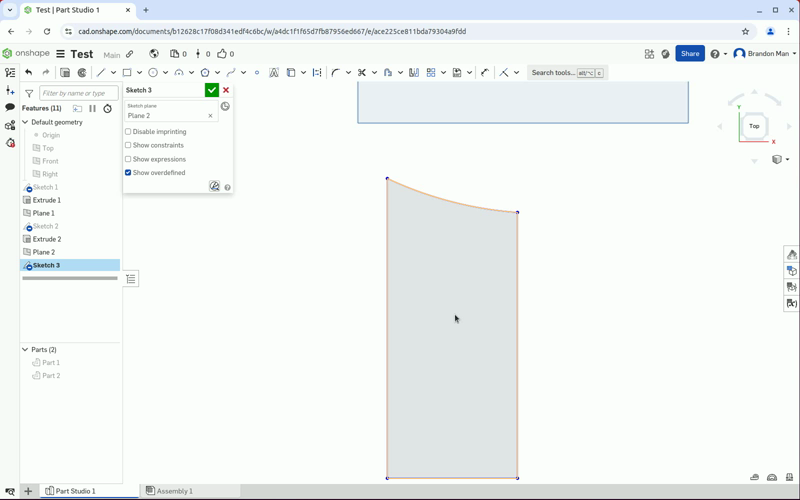
scroll(-6)
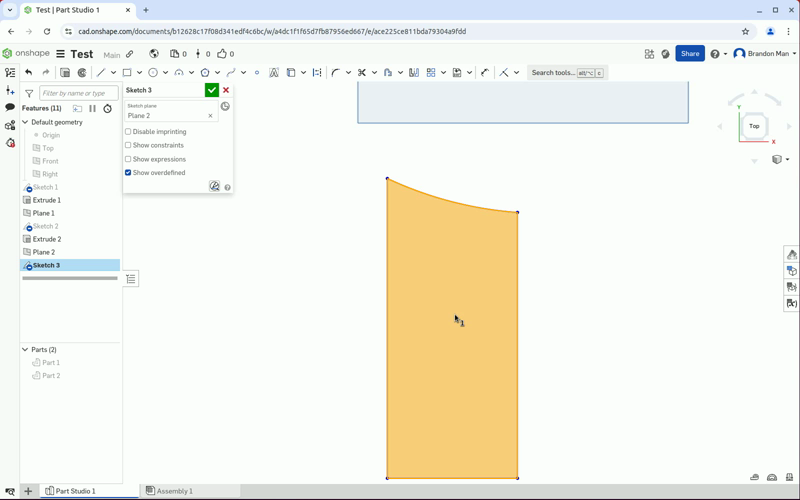
scroll(-6)
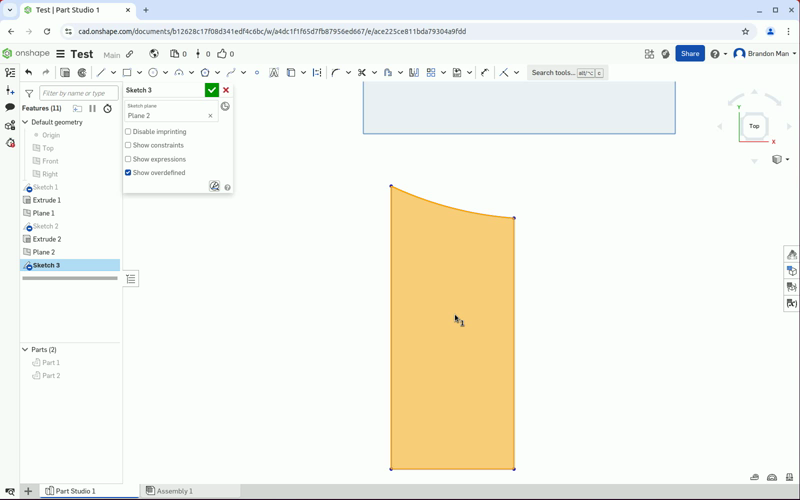
scroll(-6)
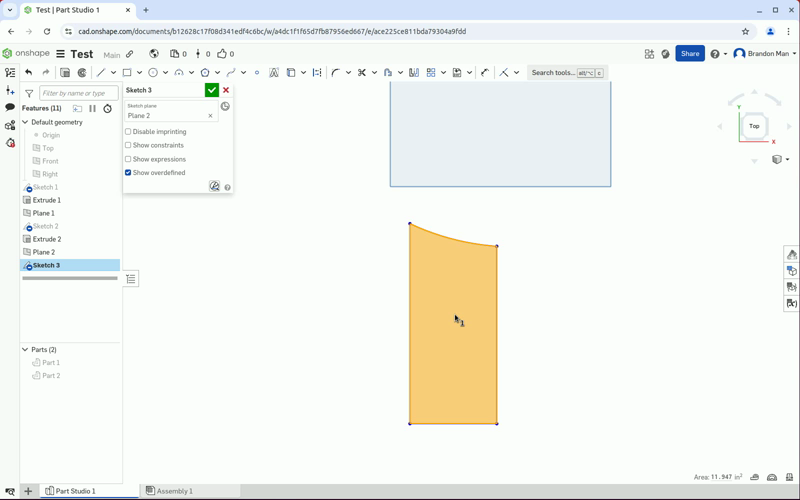
scroll(-6)
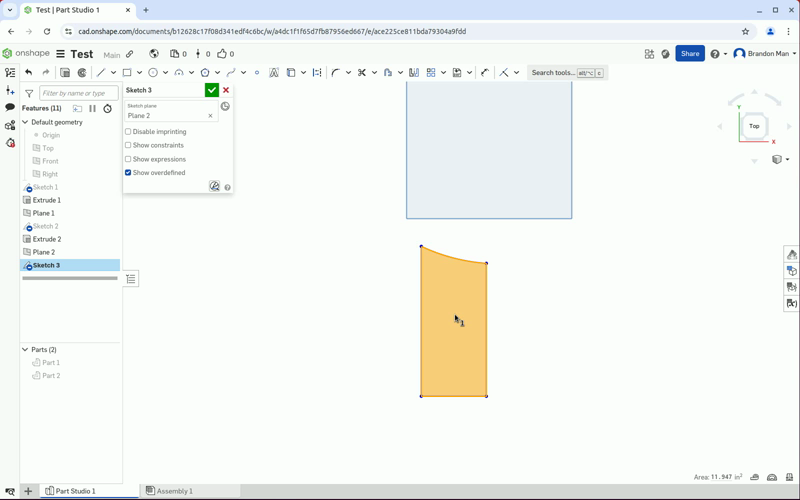
scroll(-6)
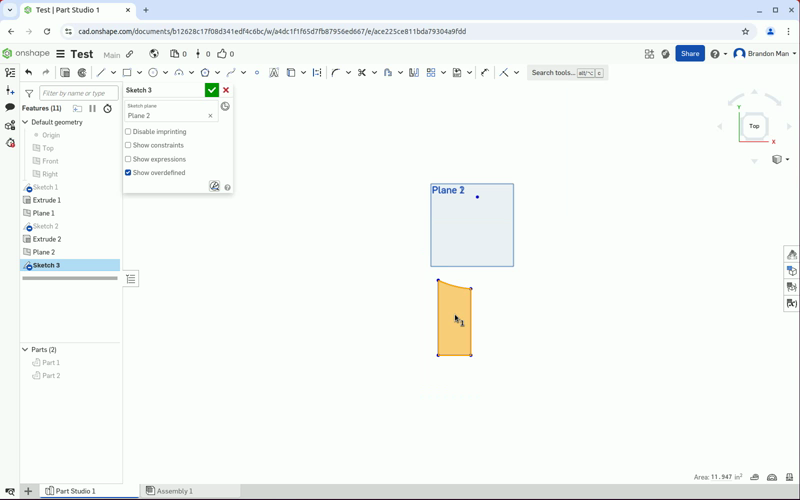
scroll(-6)
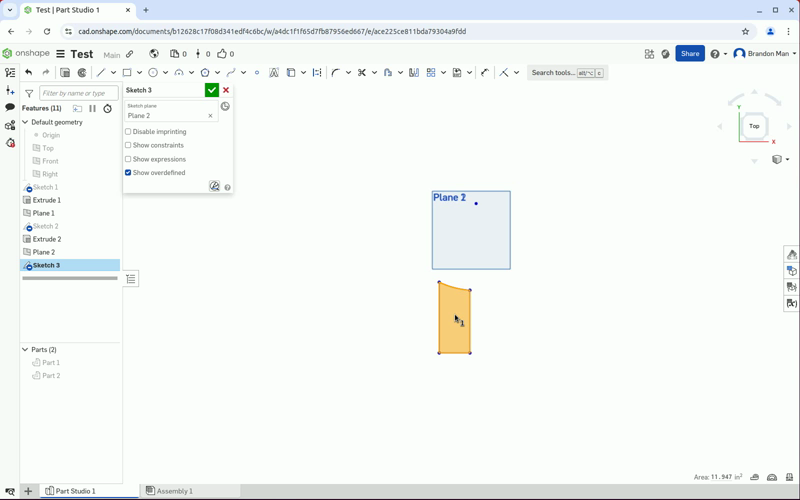
scroll(-6)
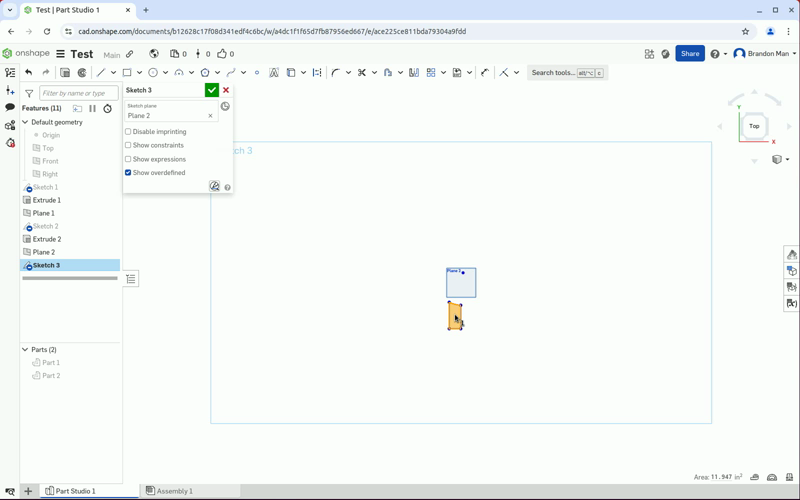
mouse_move(73, 352)
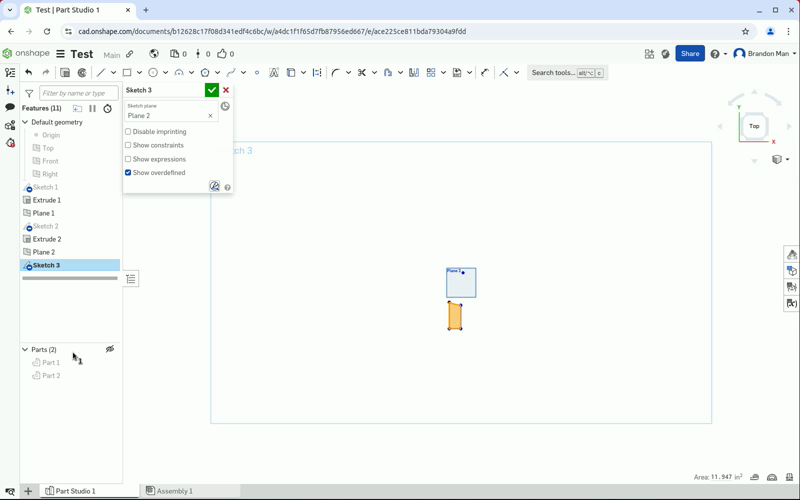
key(shift+y)
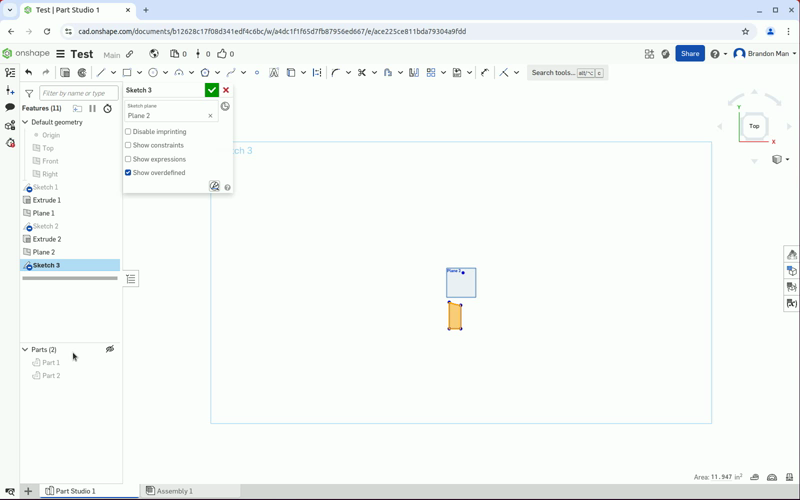
key(shift+e)
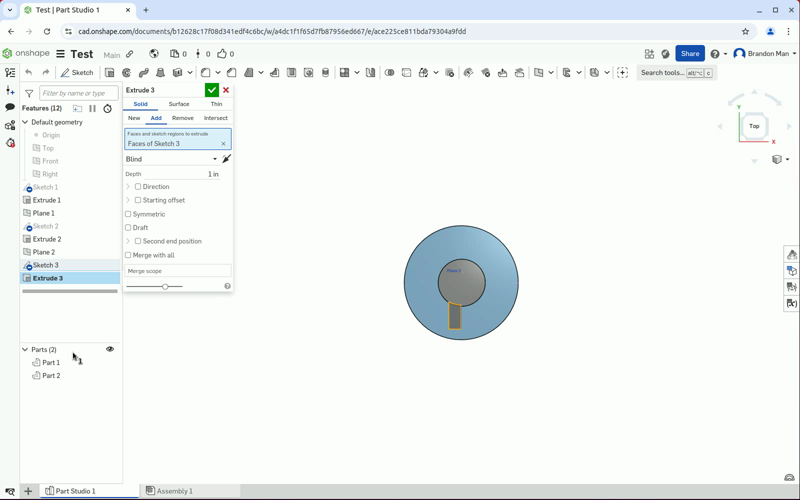
mouse_move(143, 106)
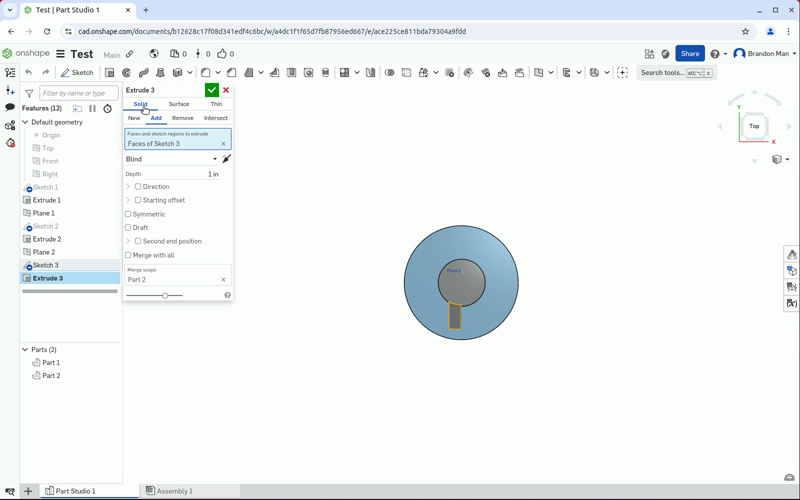
click(143, 106)
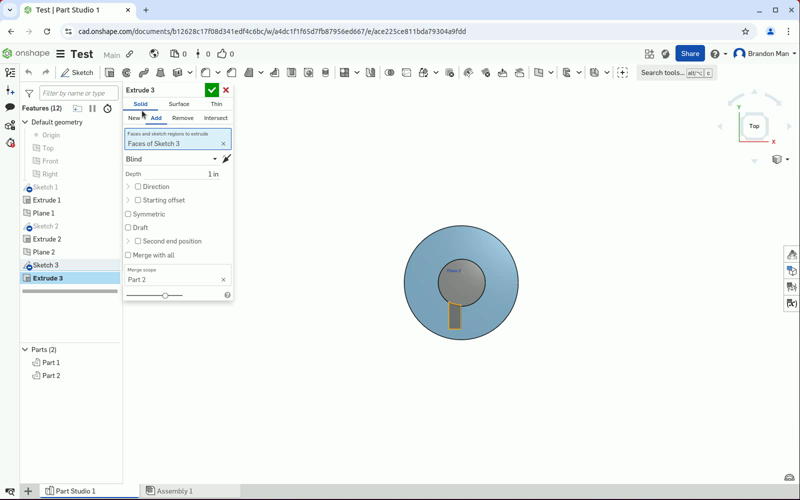
mouse_move(137, 120)
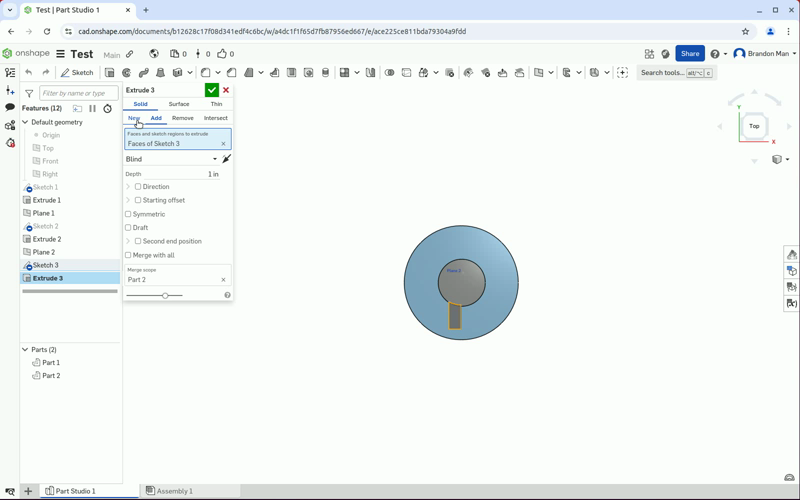
click(137, 120)
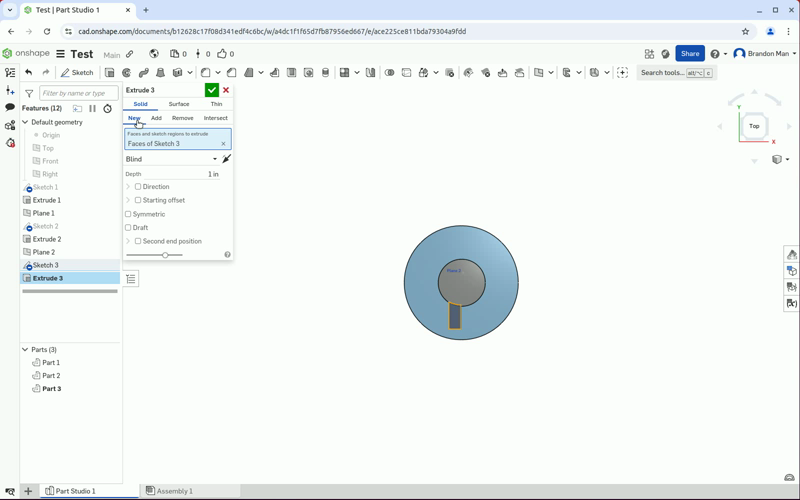
key(tab, 4)
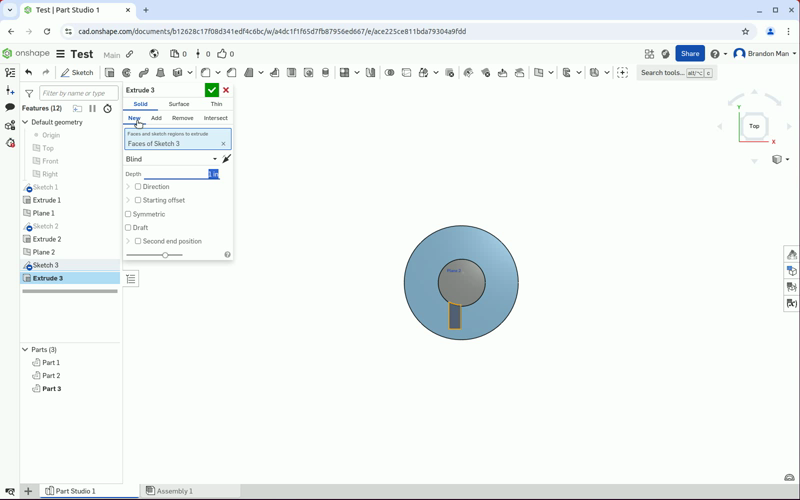
text(-5.777)
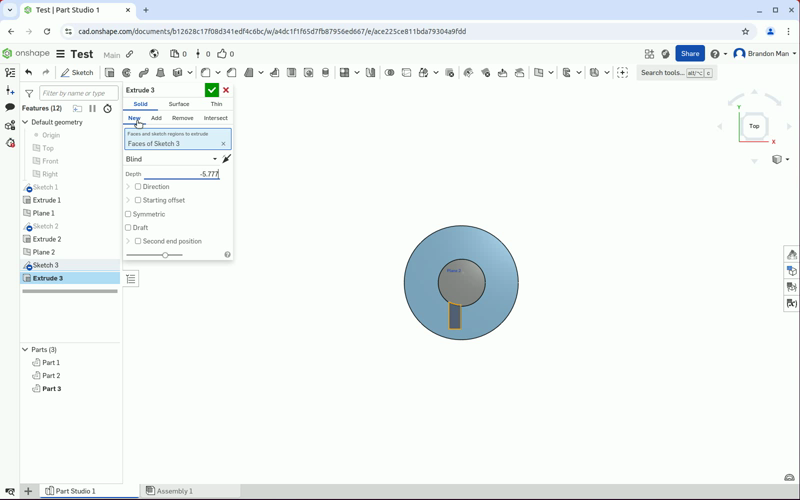
key(enter)
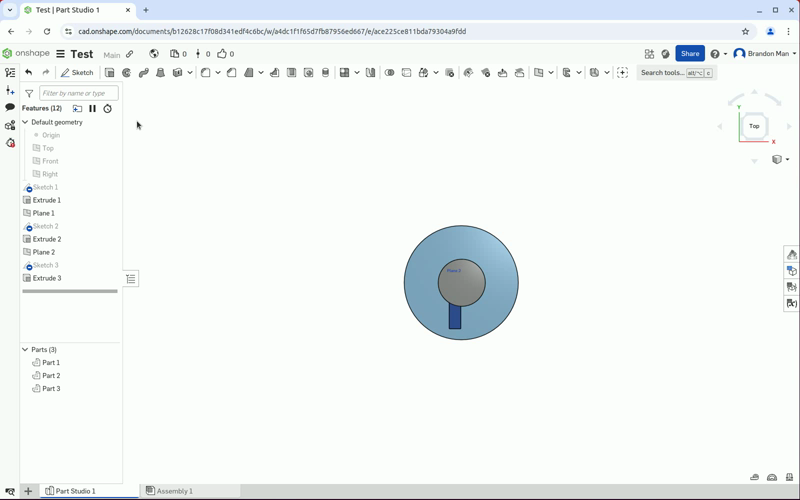
key(shift+h)
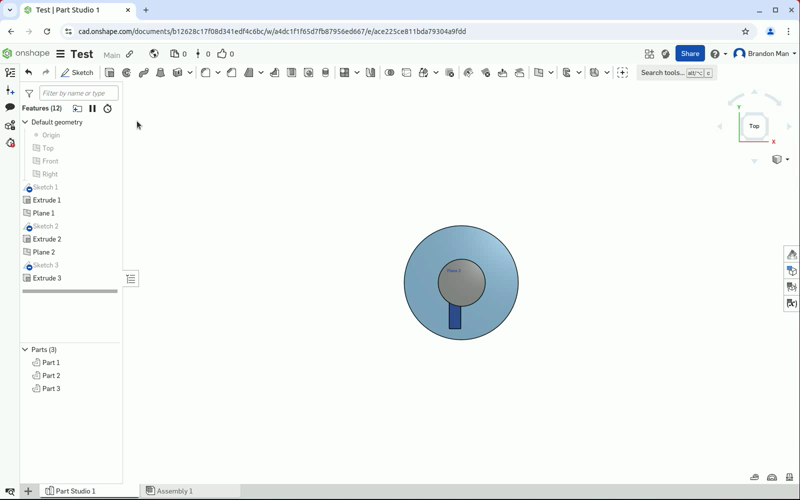
key(shift+h)
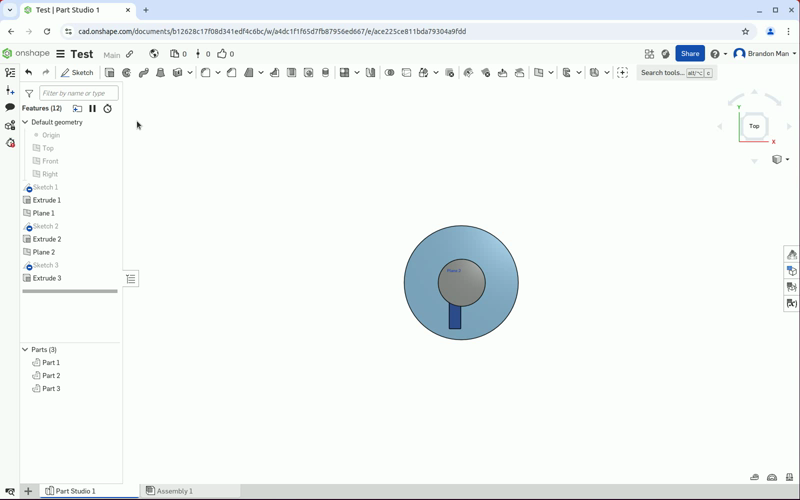
mouse_move(73, 189)
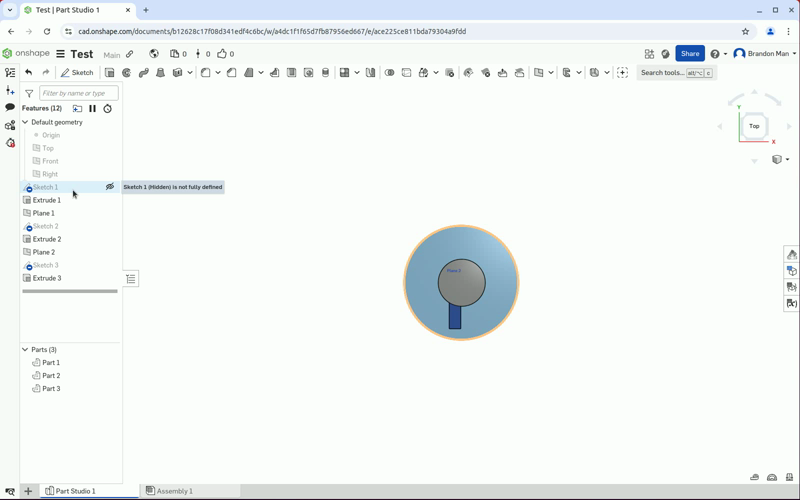
click(73, 189)
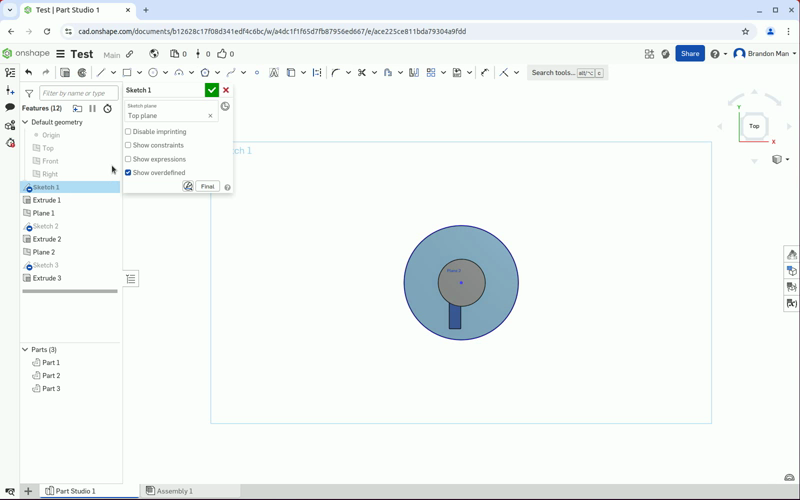
mouse_move(229, 92)
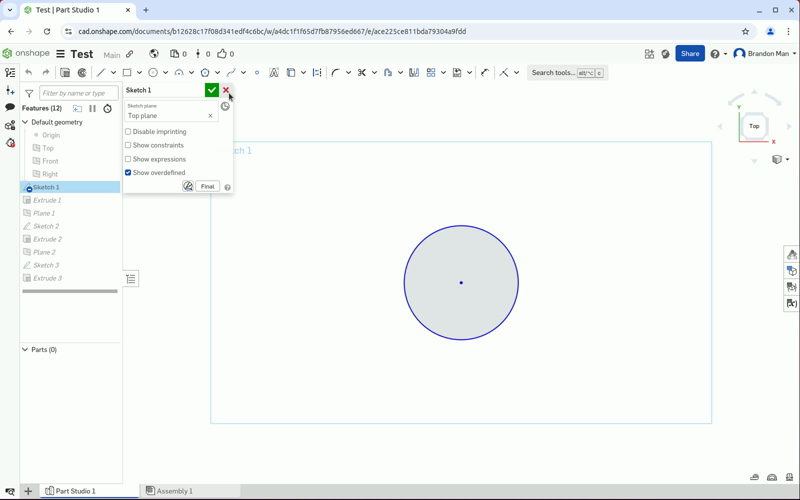
click(229, 92)
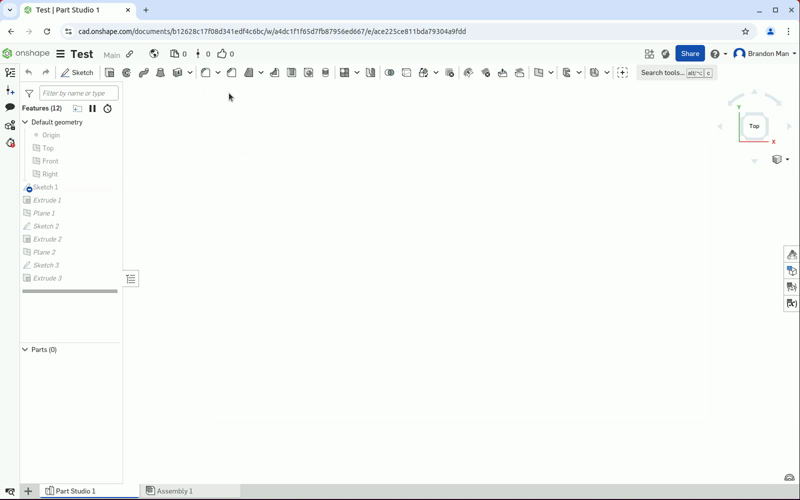
key(shift+s)
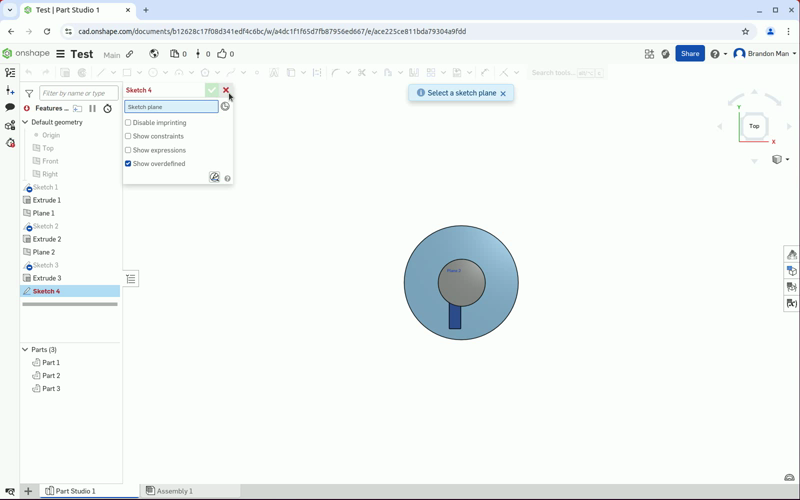
mouse_move(73, 254)
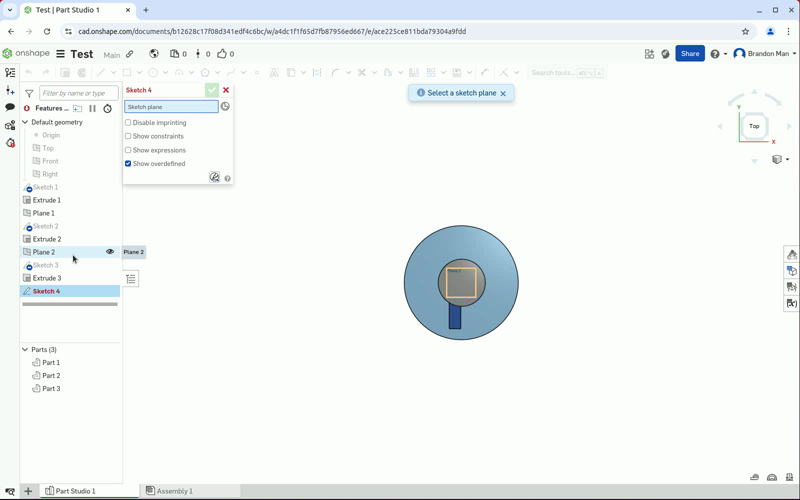
click(73, 254)
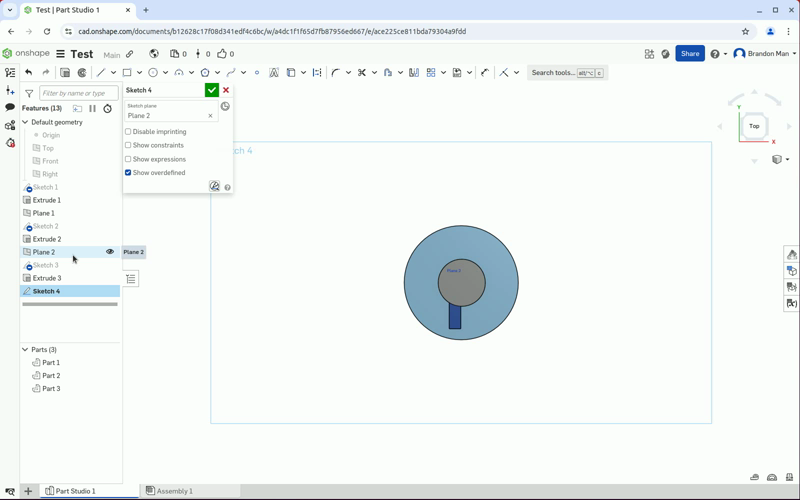
mouse_move(73, 352)
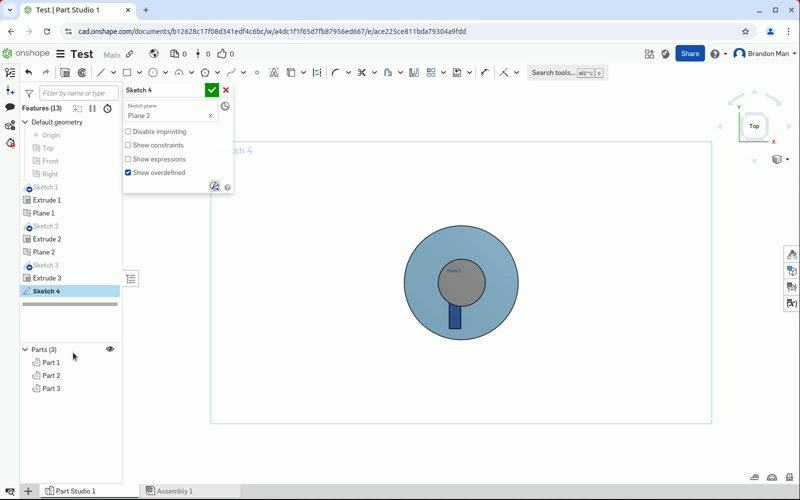
key(y)
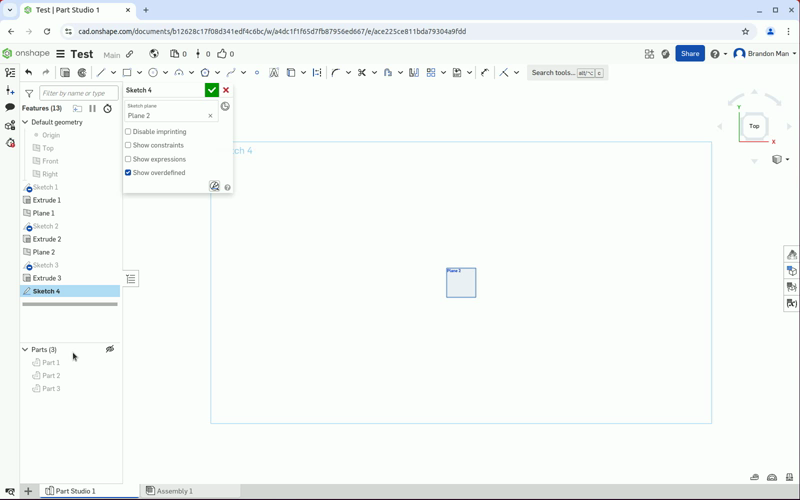
key(l)
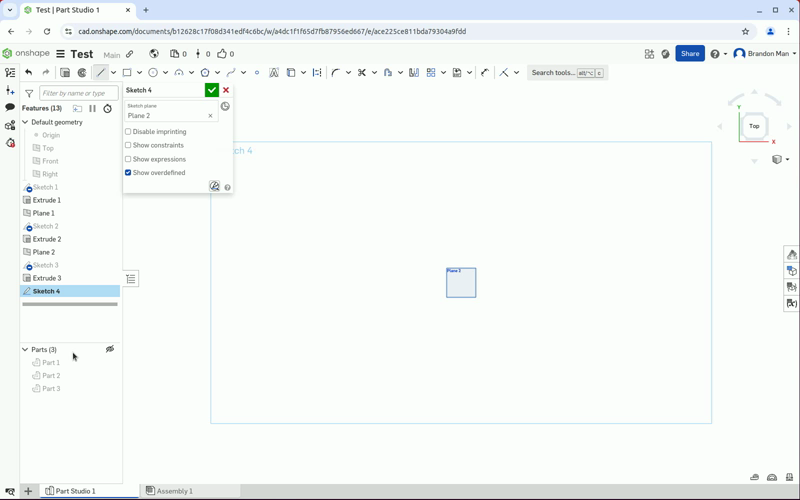
key_down(shift)
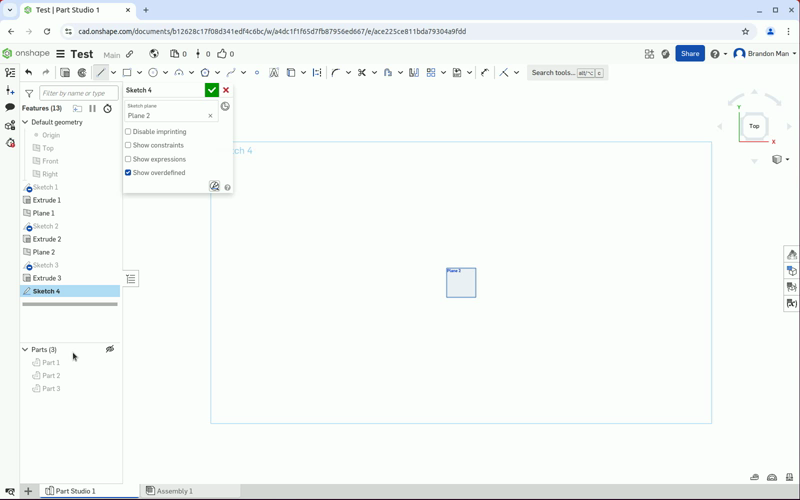
mouse_move(460, 328)
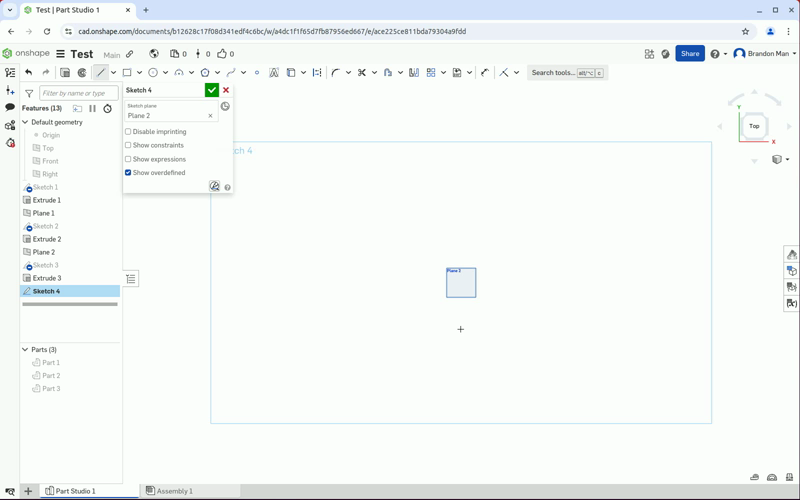
click(460, 328)
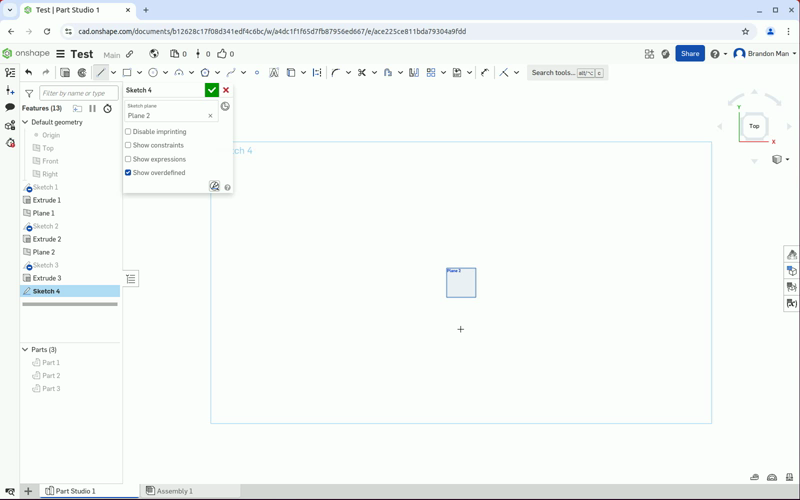
key_up(shift)
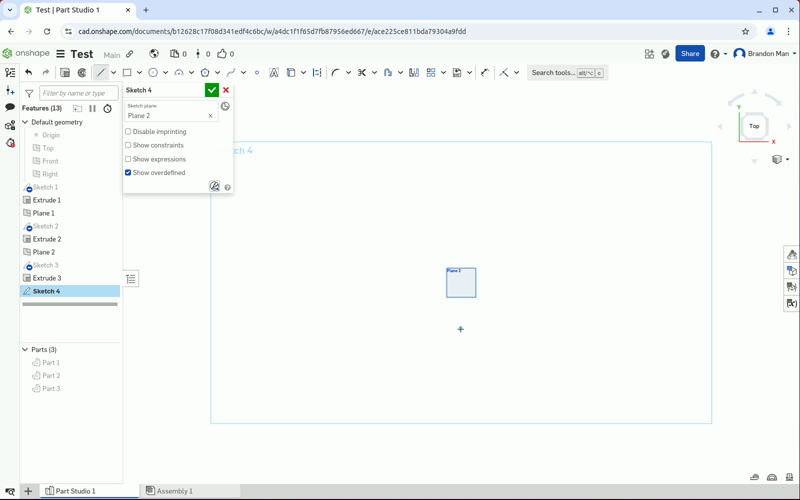
key_down(shift)
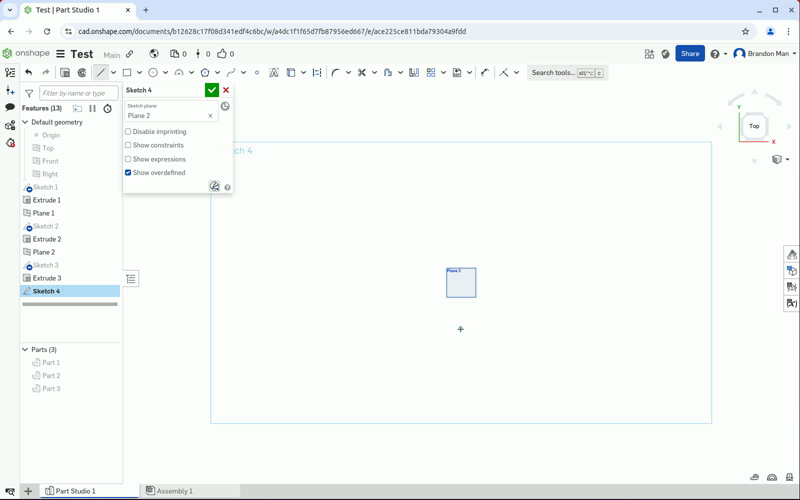
mouse_move(490, 328)
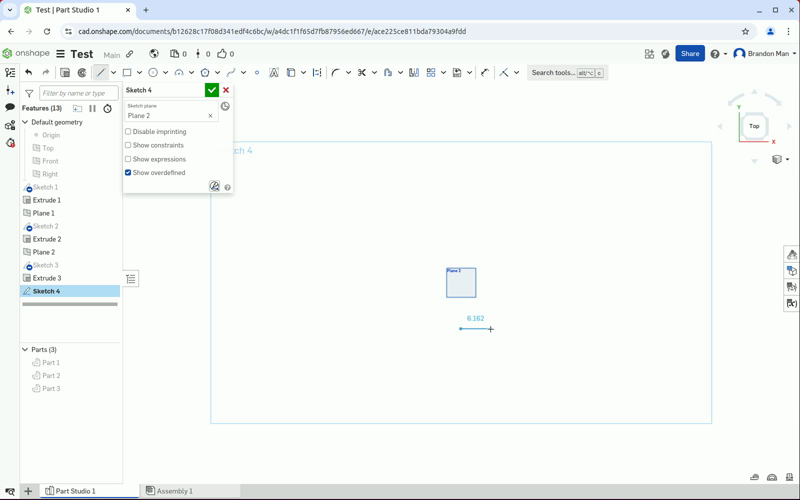
mouse_move(472, 328)
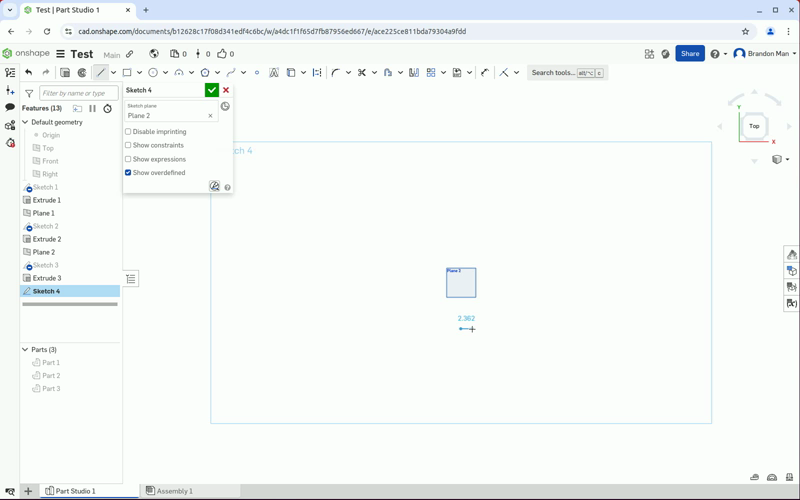
click(472, 328)
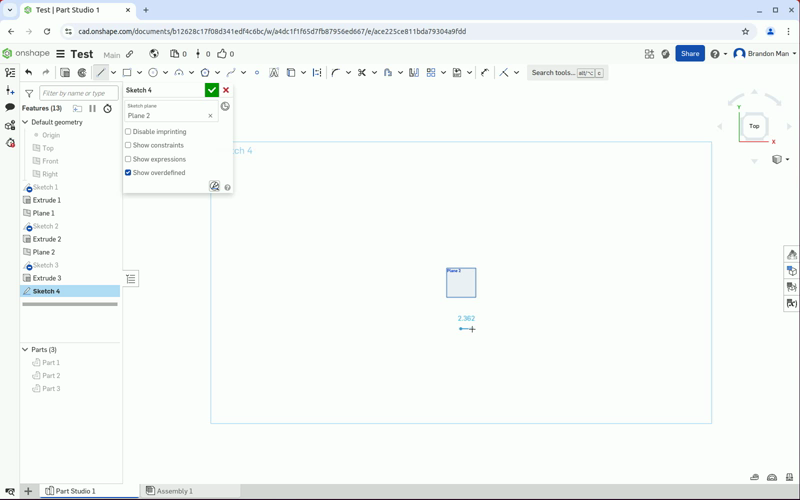
key_up(shift)
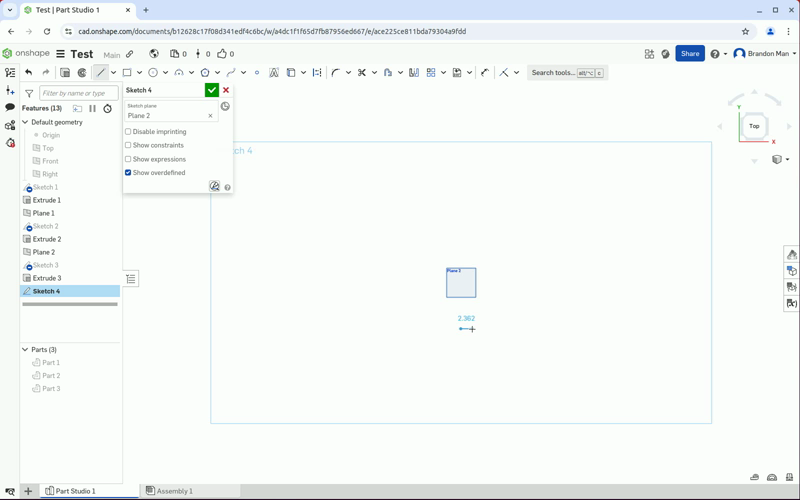
key_down(shift)
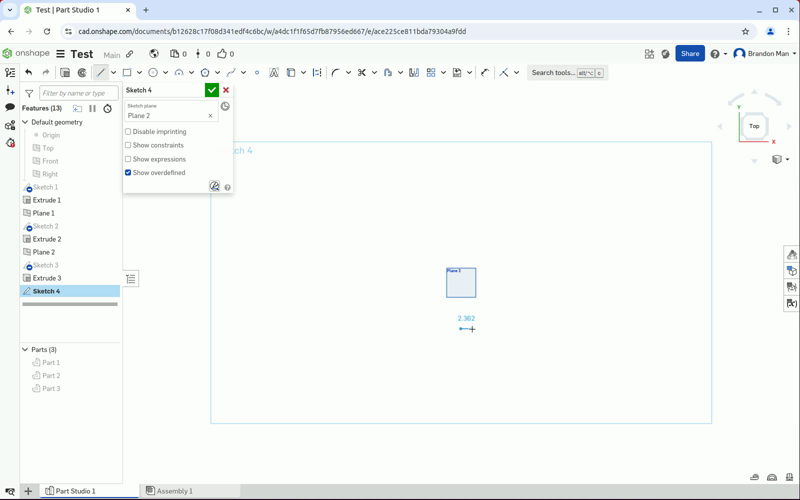
mouse_move(502, 328)
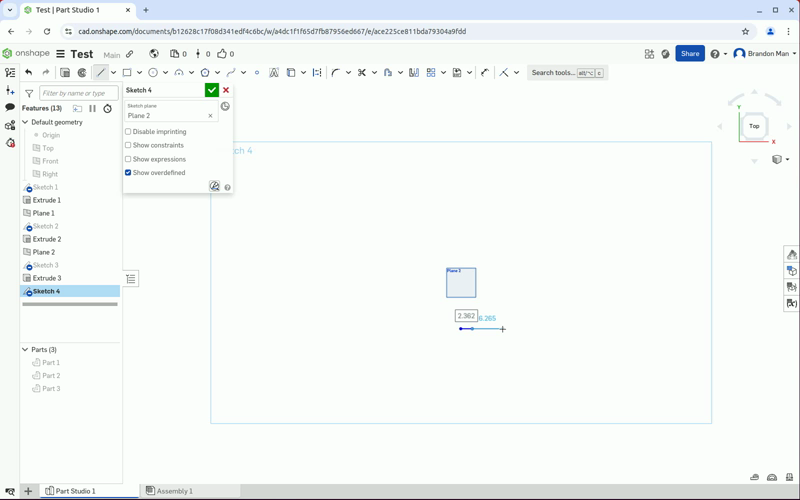
mouse_move(472, 302)
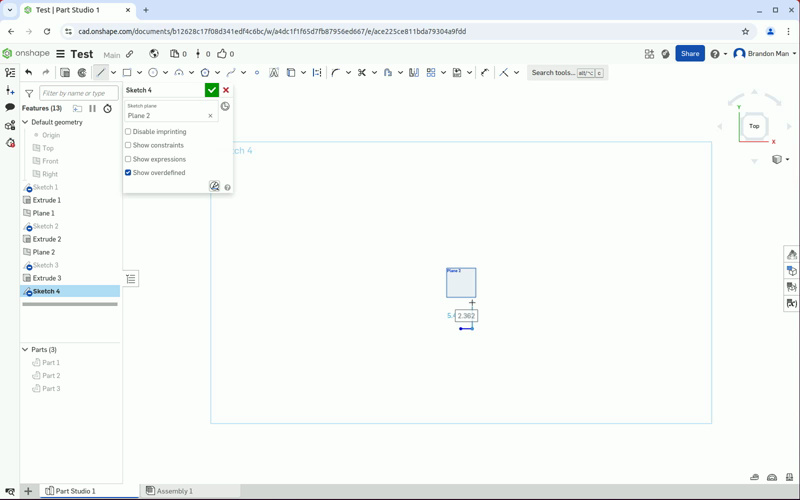
click(472, 302)
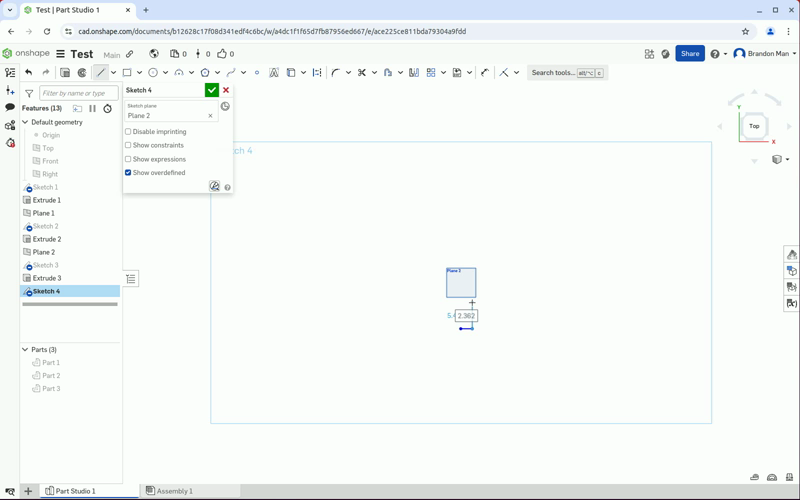
key_up(shift)
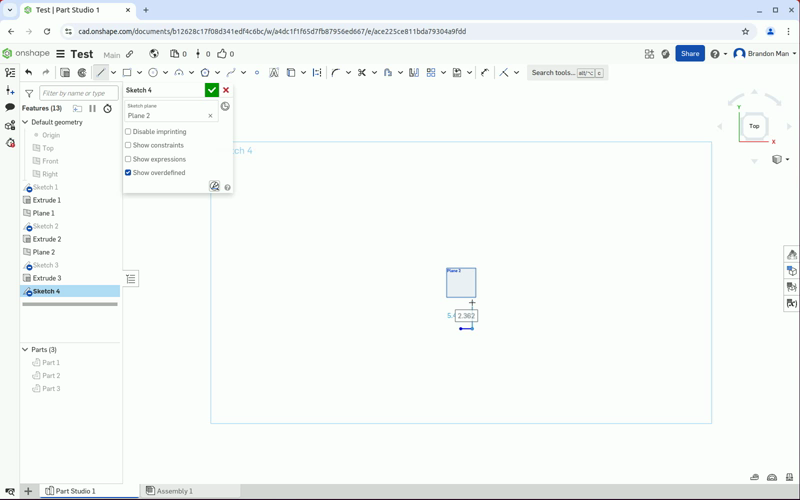
key(esc)
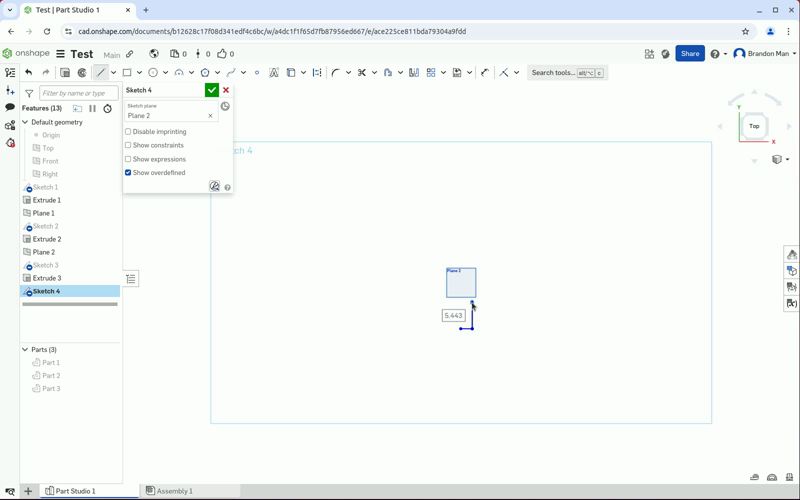
key(a)
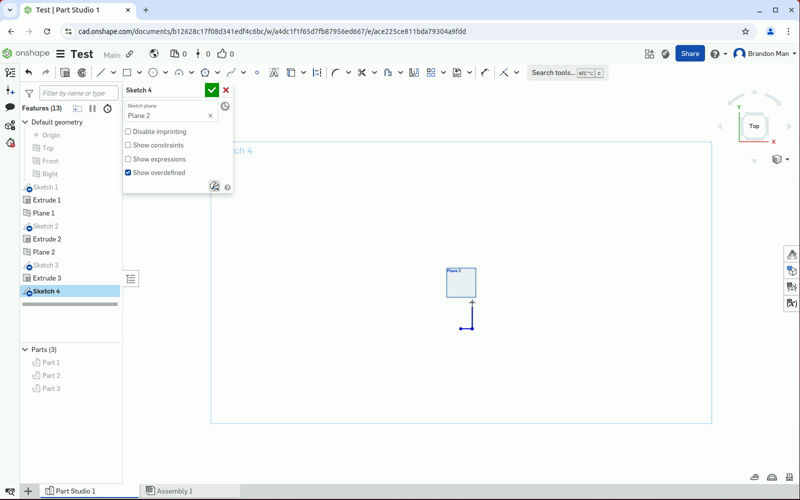
mouse_move(472, 302)
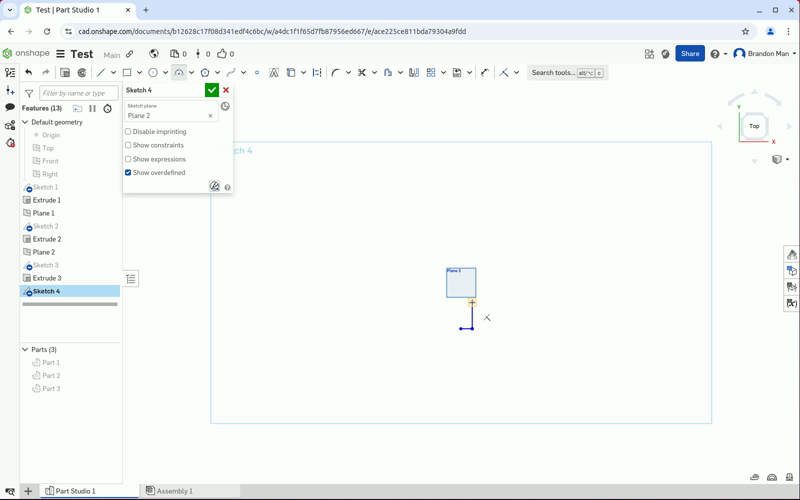
click(472, 302)
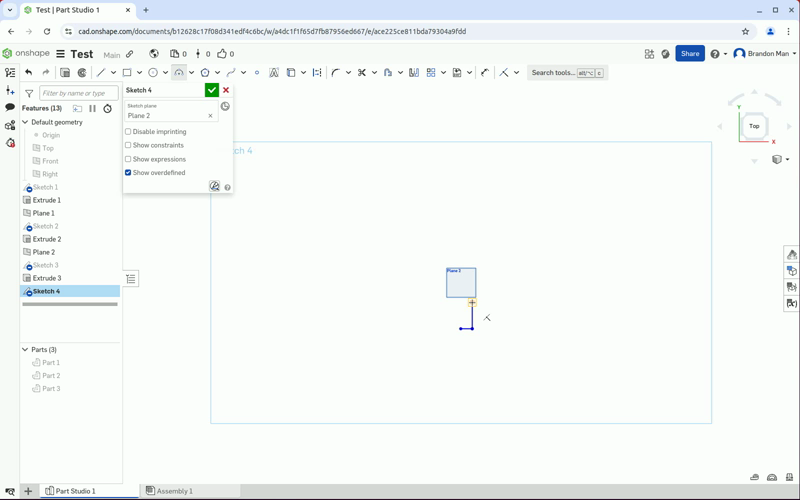
key_down(shift)
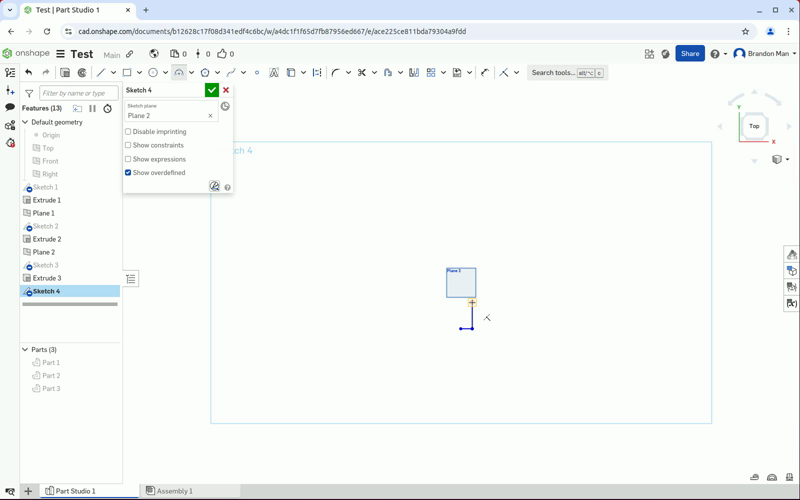
mouse_move(460, 305)
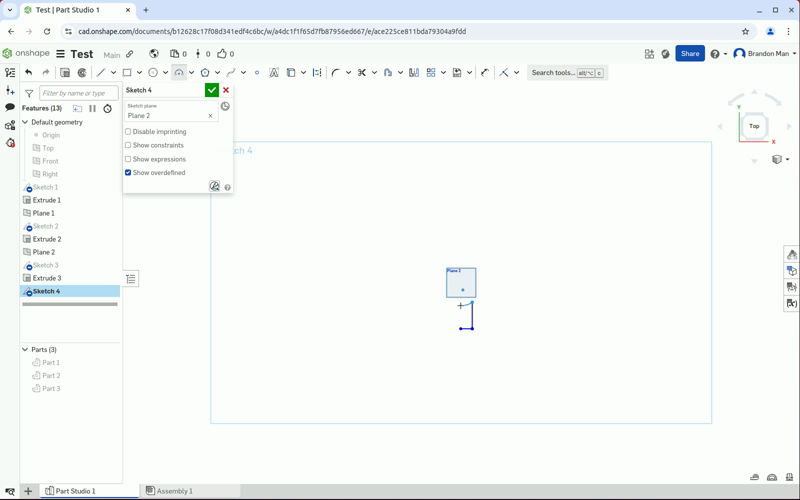
click(460, 305)
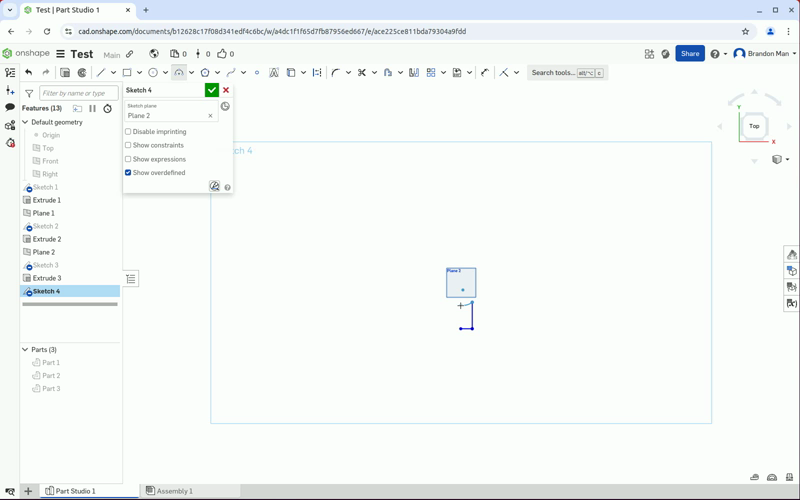
mouse_move(466, 304)
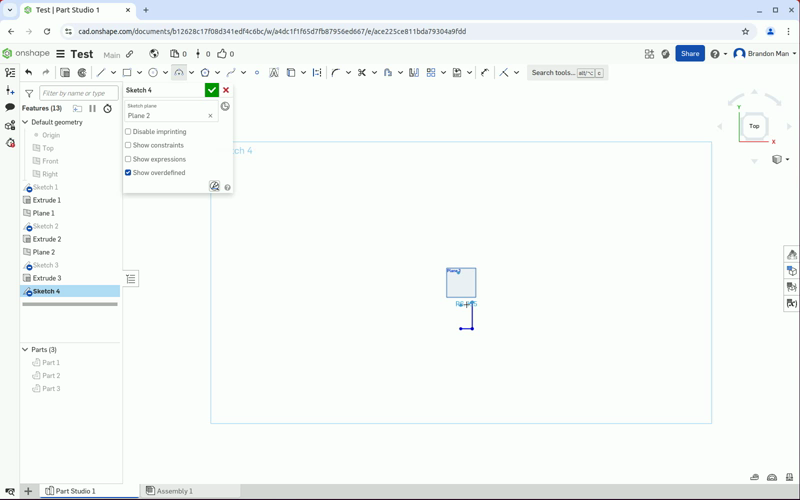
click(466, 304)
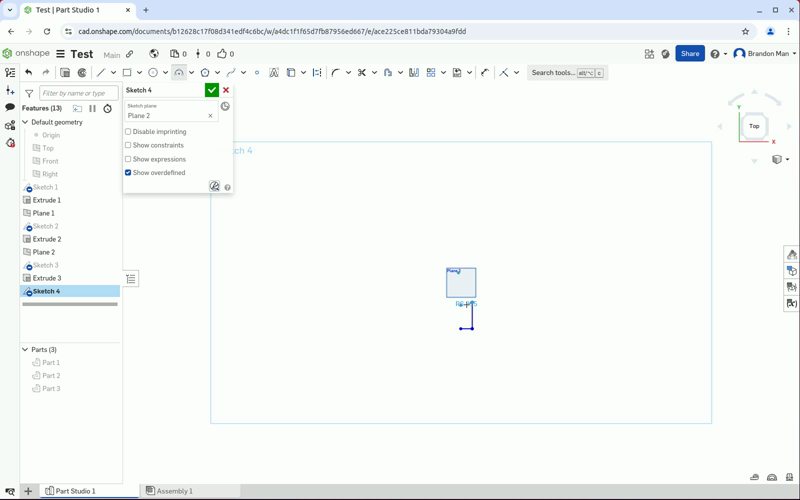
key_up(shift)
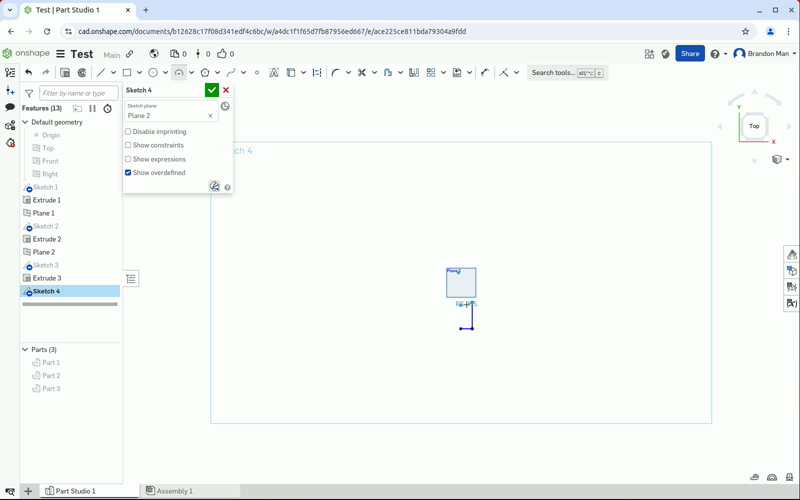
key(esc)
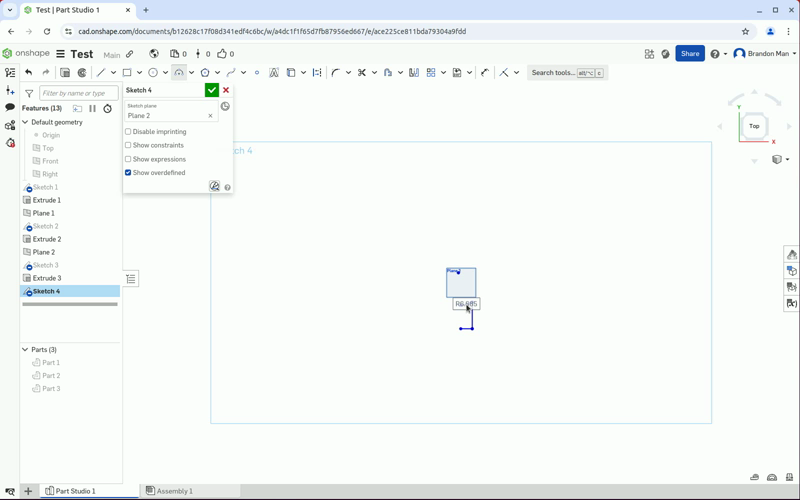
key(l)
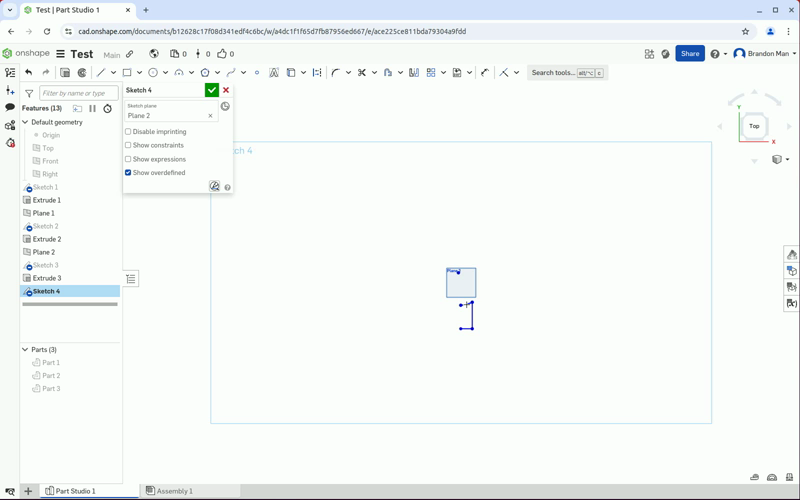
mouse_move(460, 305)
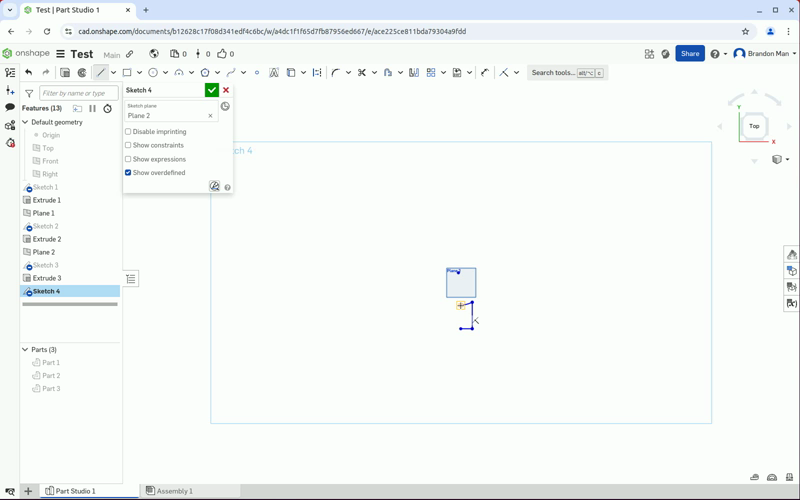
click(460, 305)
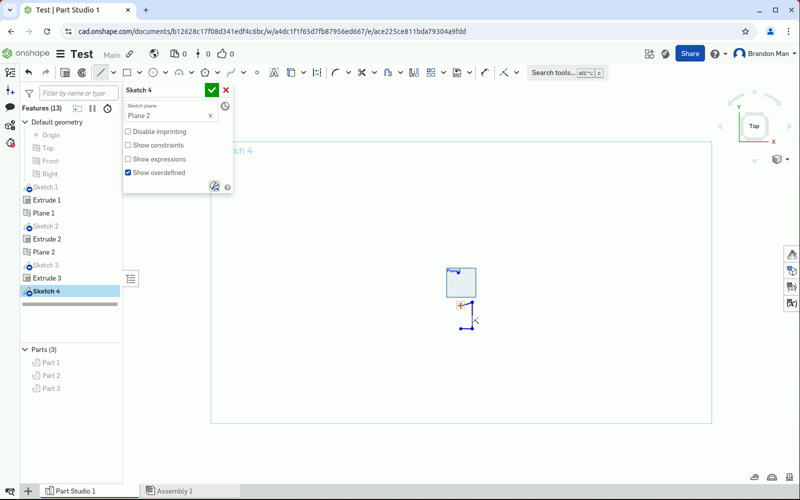
mouse_move(490, 305)
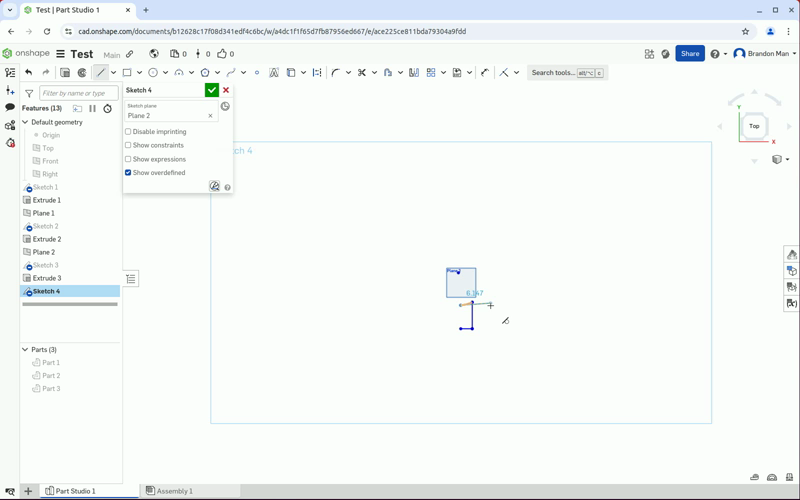
key_down(shift)
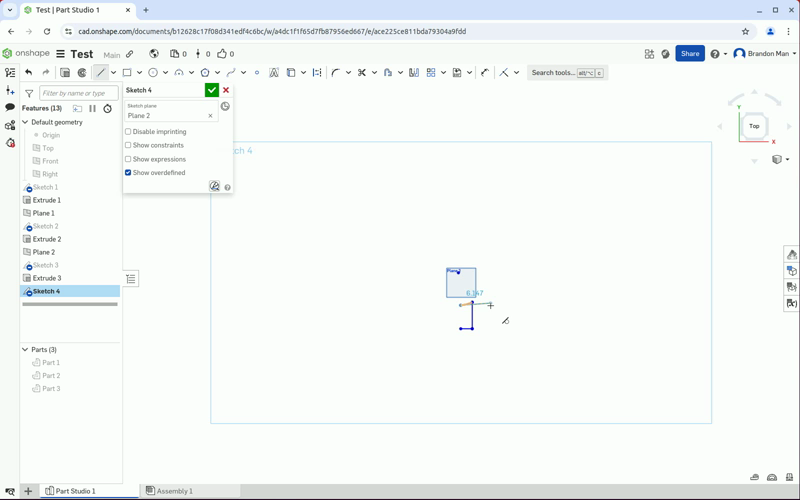
mouse_move(460, 328)
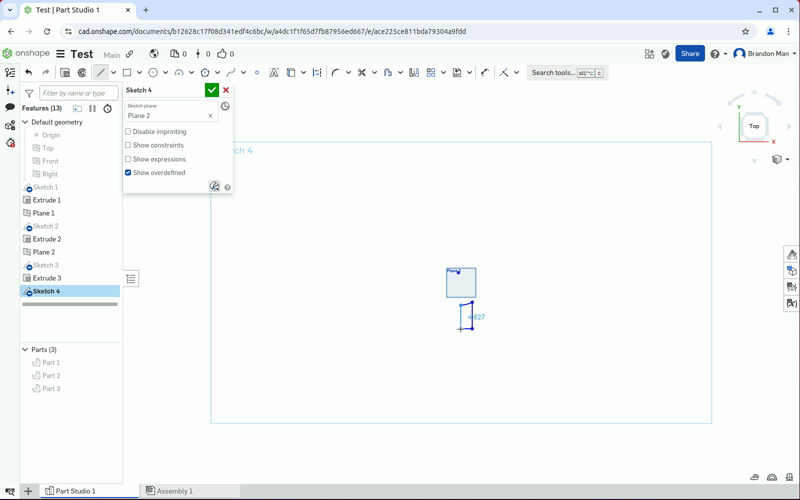
key_up(shift)
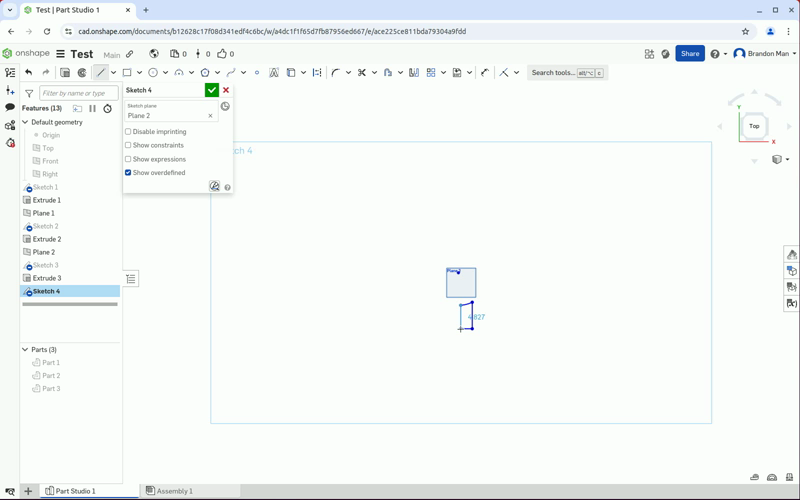
click(460, 328)
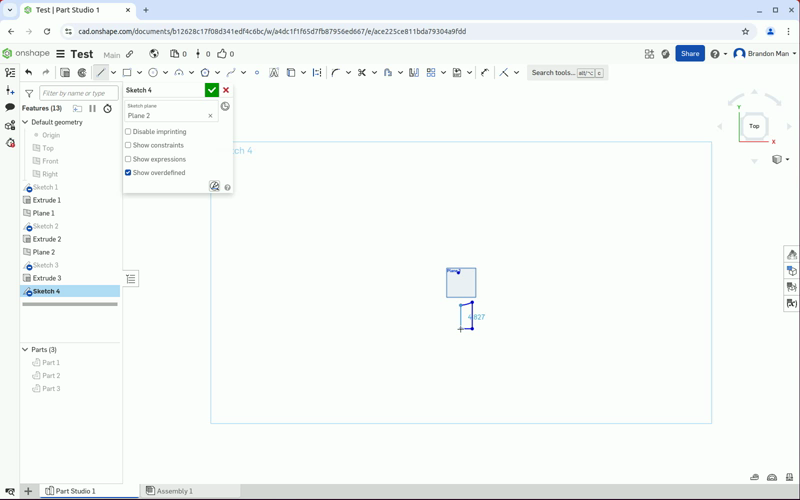
key(esc)
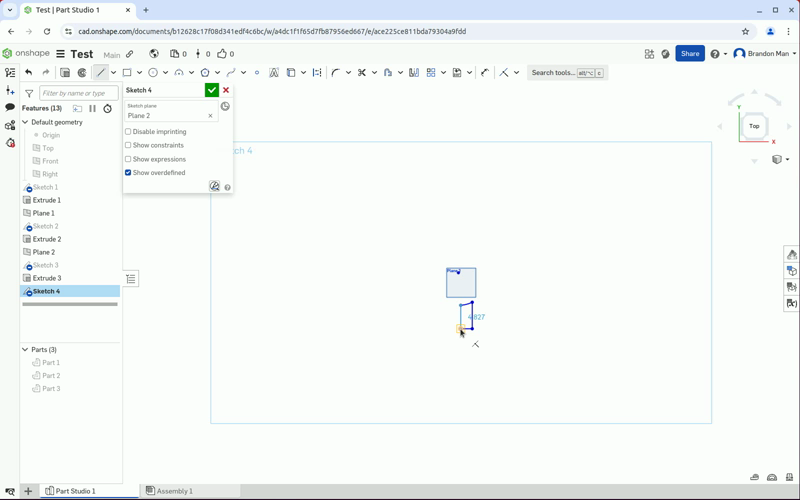
mouse_move(463, 323)
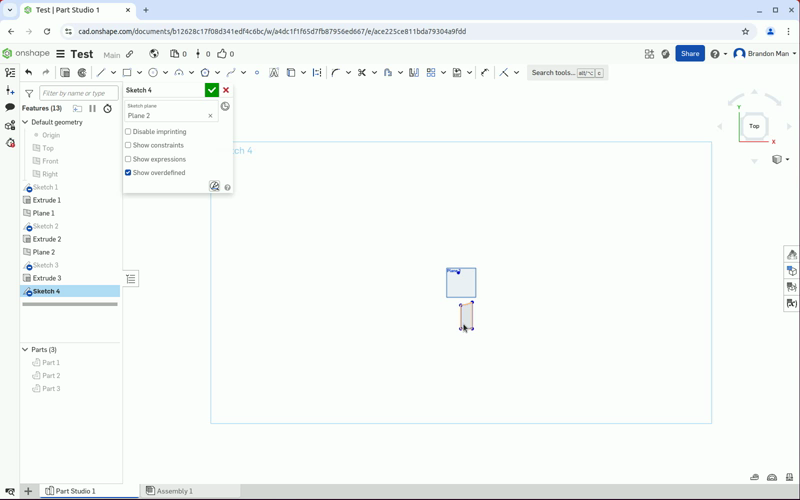
scroll(6)
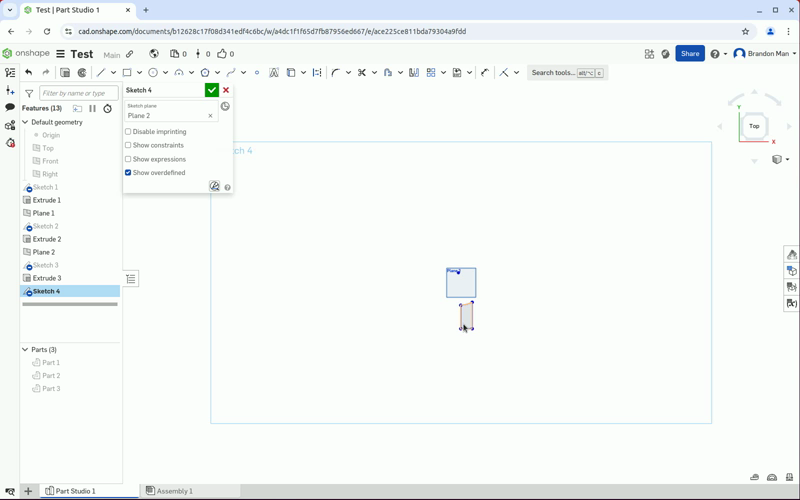
scroll(6)
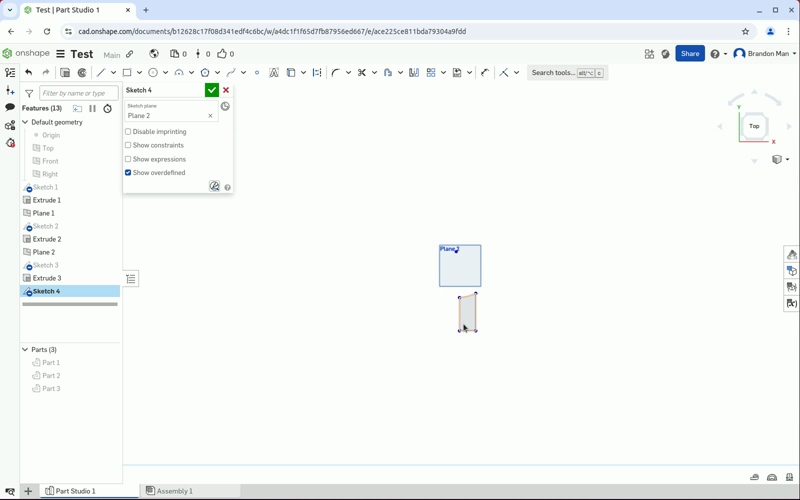
scroll(6)
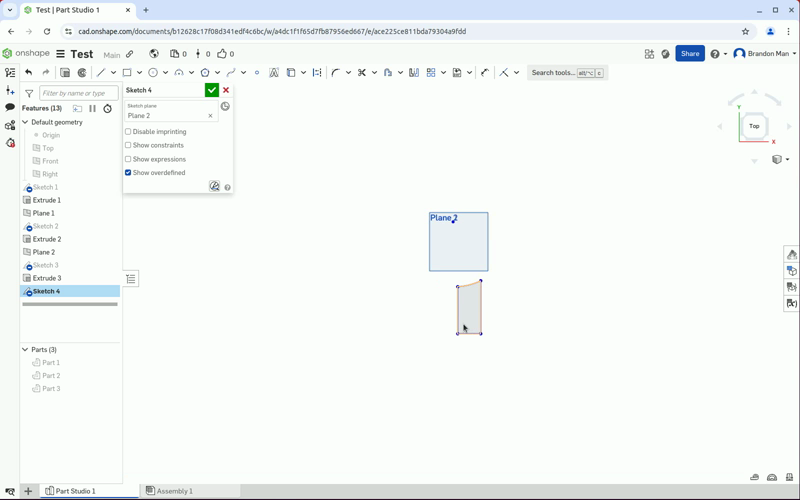
scroll(6)
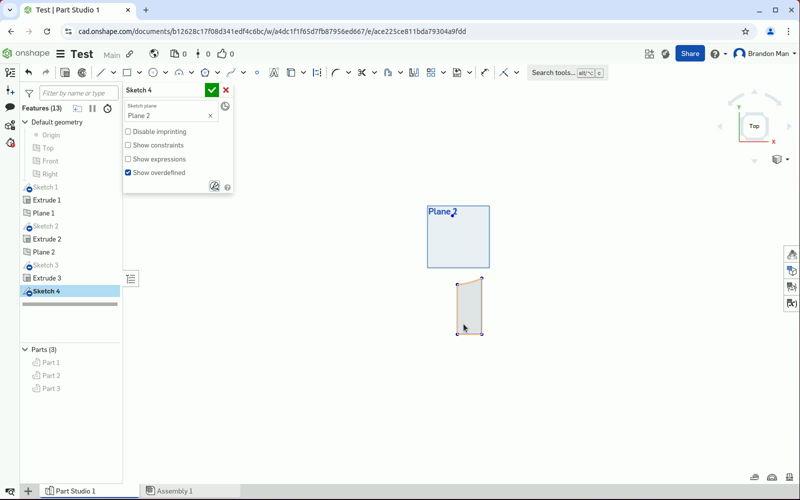
scroll(6)
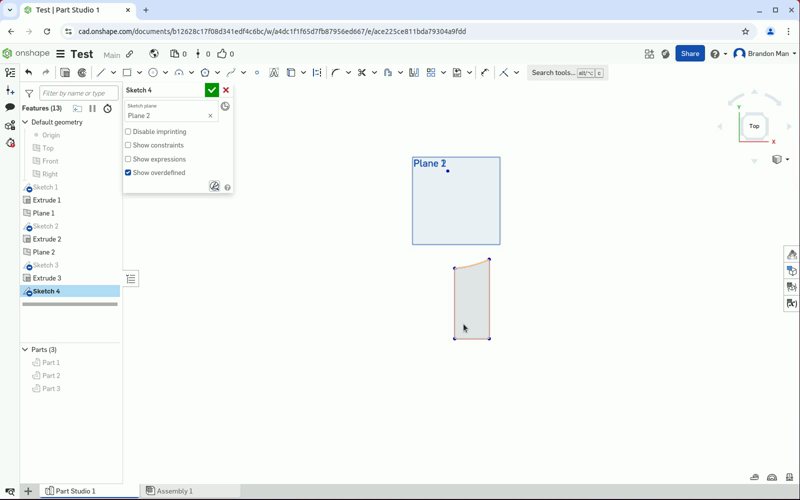
scroll(6)
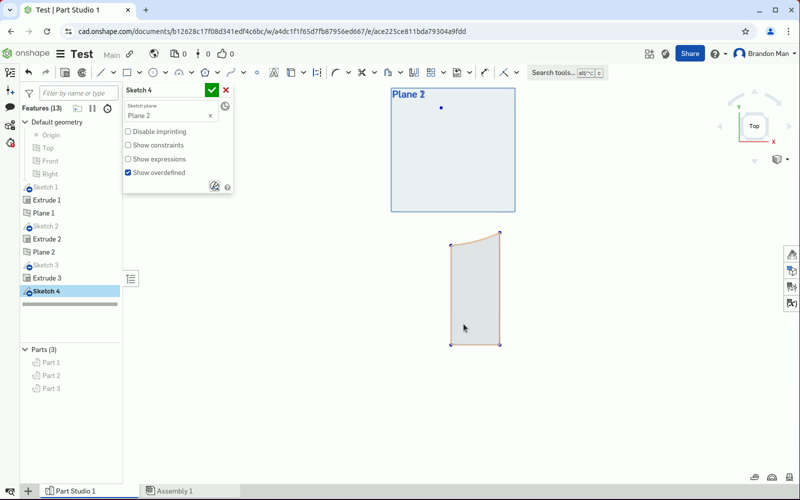
scroll(6)
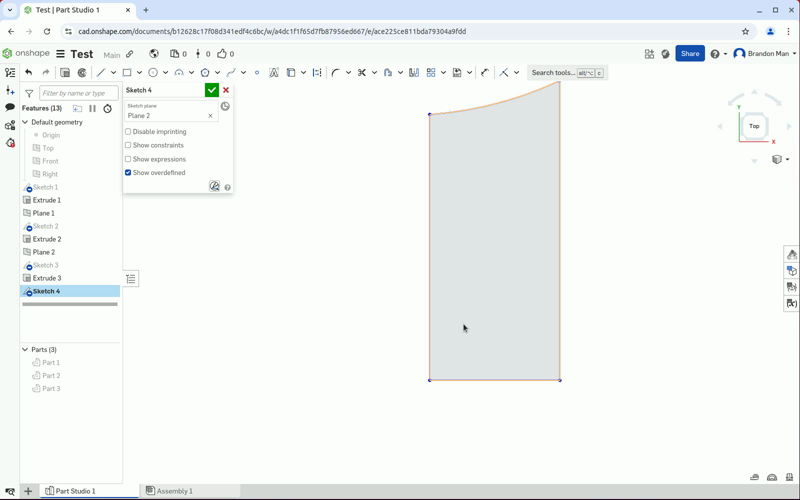
click(463, 323)
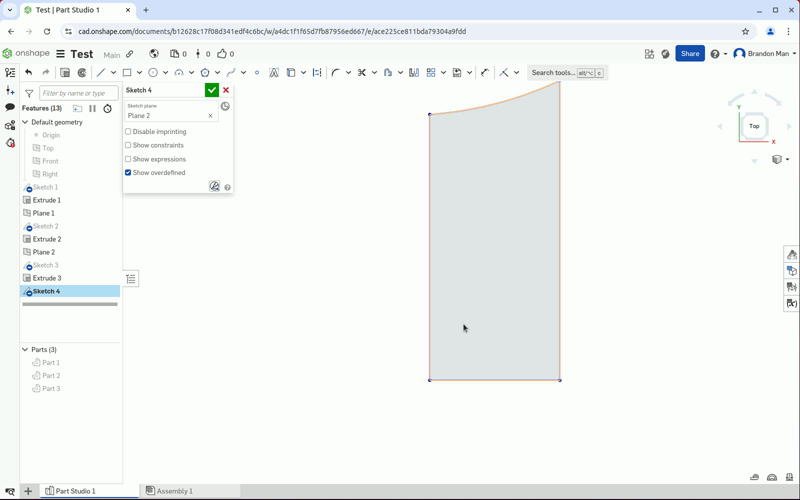
scroll(-6)
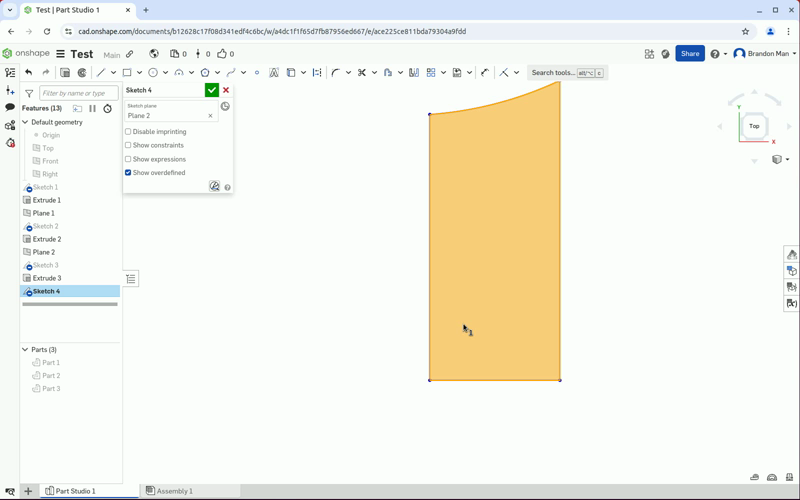
scroll(-6)
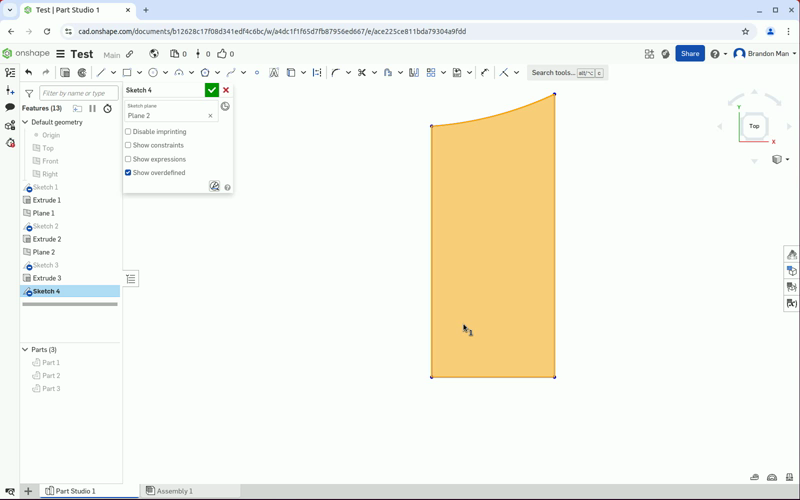
scroll(-6)
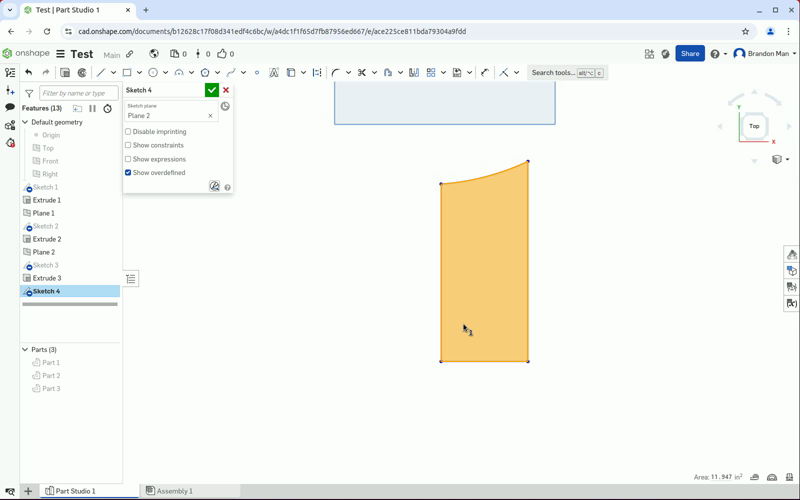
scroll(-6)
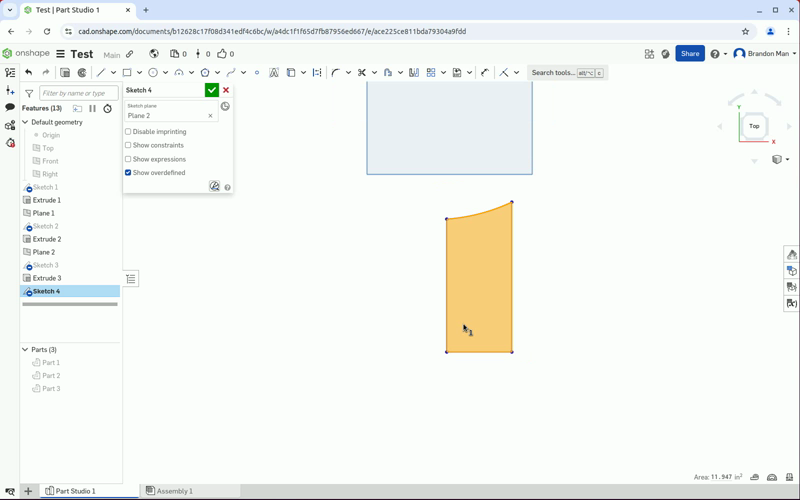
scroll(-6)
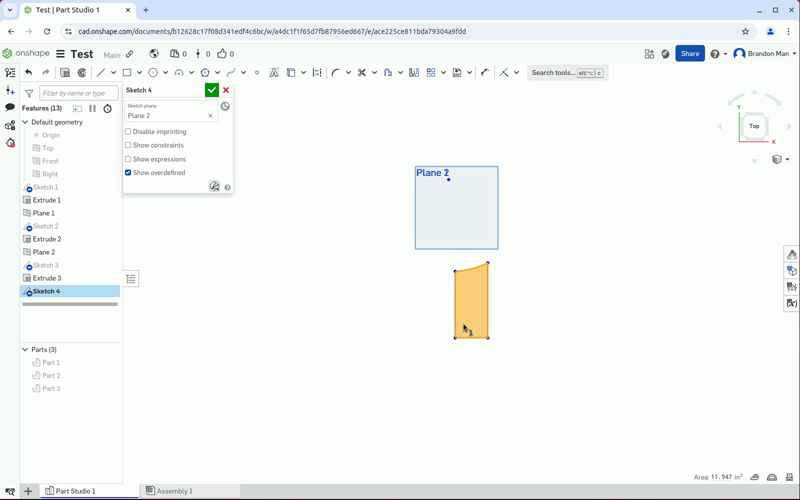
scroll(-6)
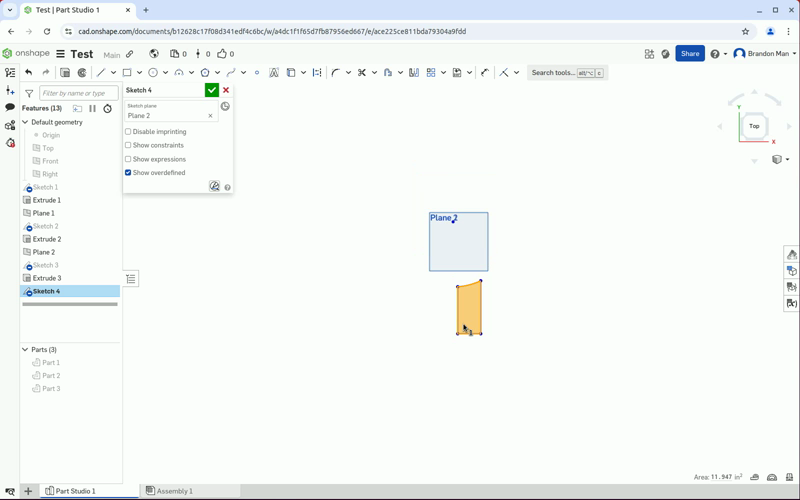
scroll(-6)
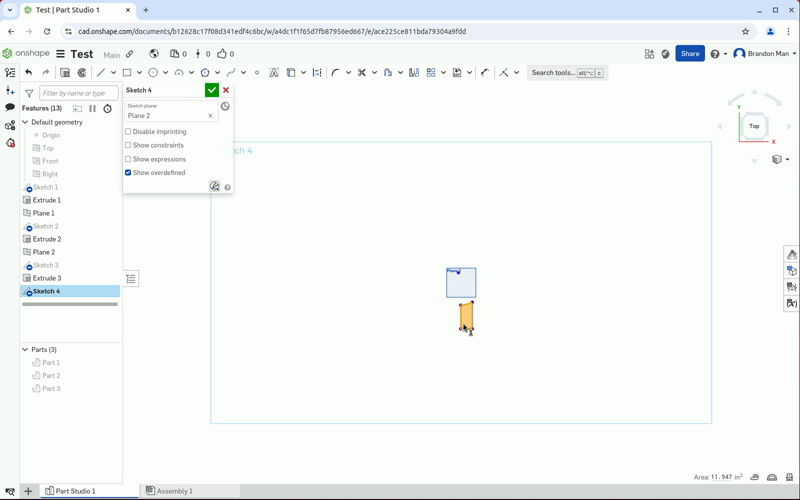
mouse_move(73, 352)
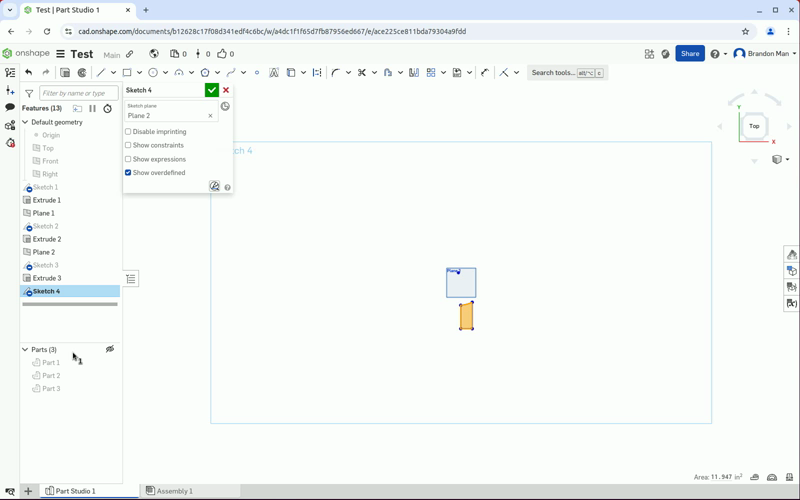
key(shift+y)
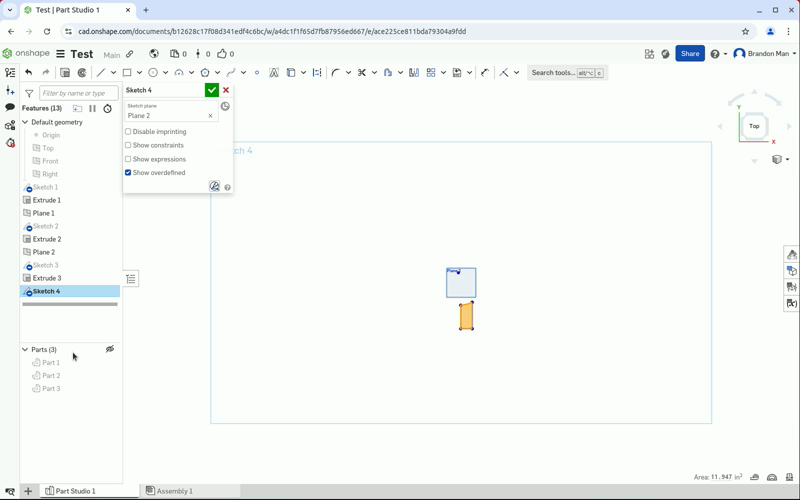
key(shift+e)
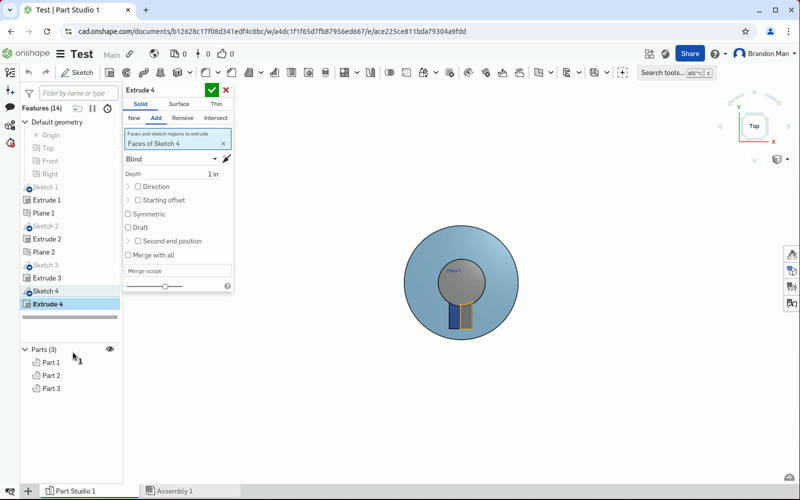
mouse_move(143, 106)
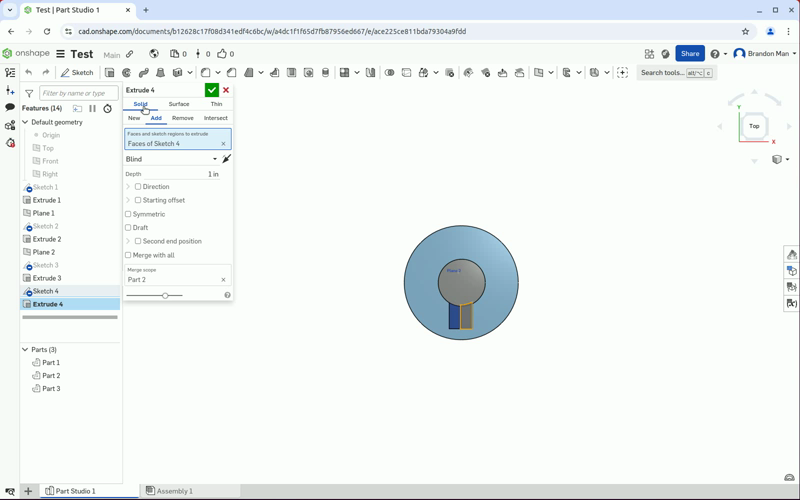
click(143, 106)
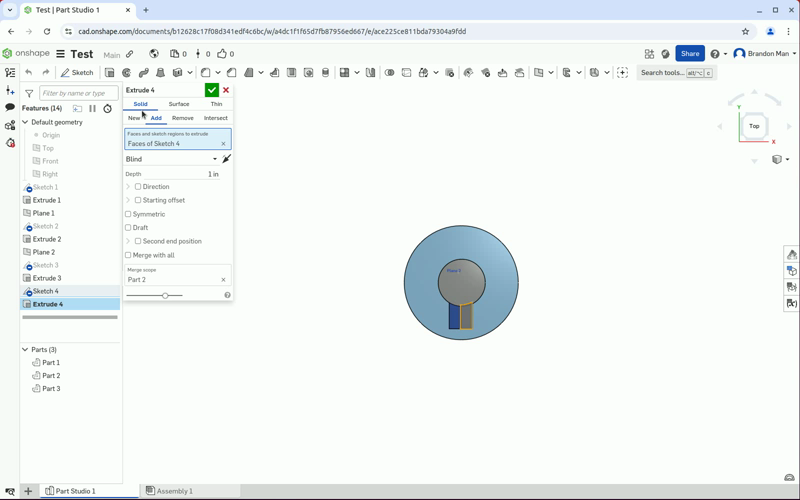
mouse_move(137, 120)
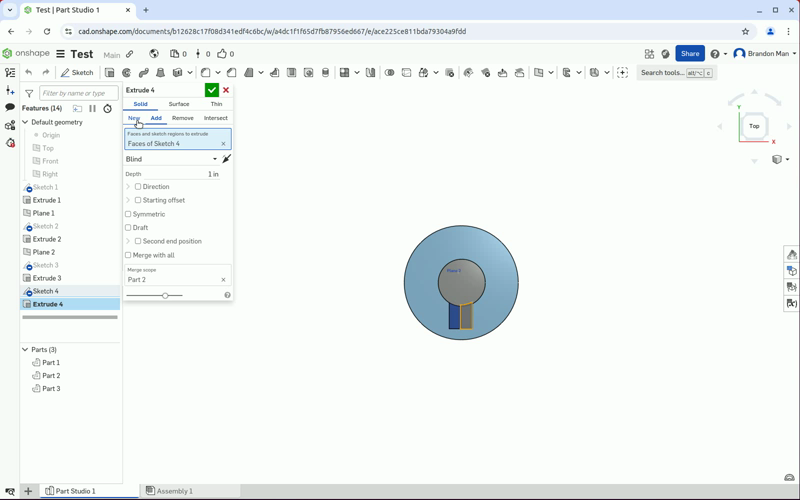
click(137, 120)
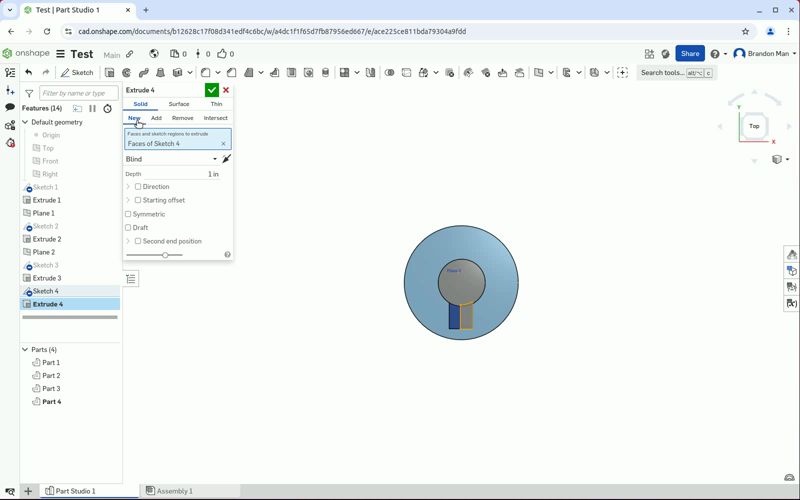
key(tab, 4)
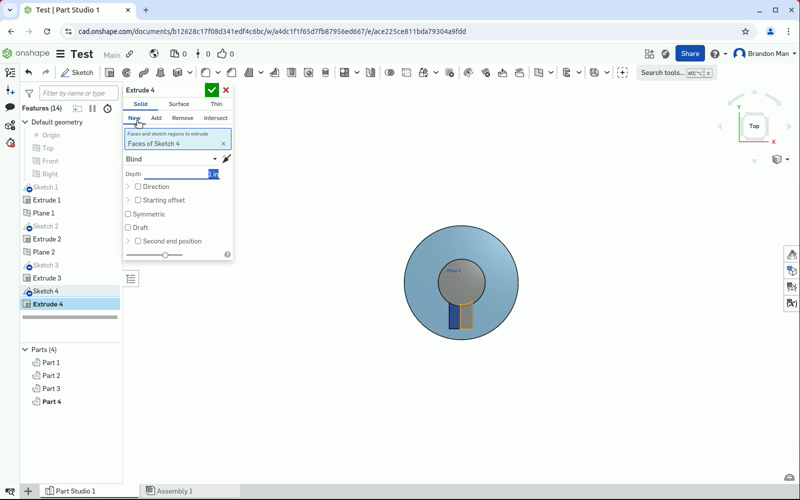
text(-5.777)
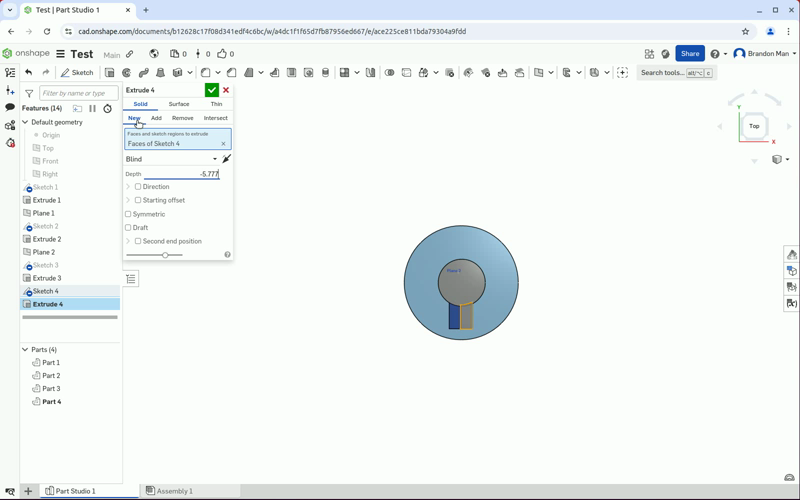
key(enter)
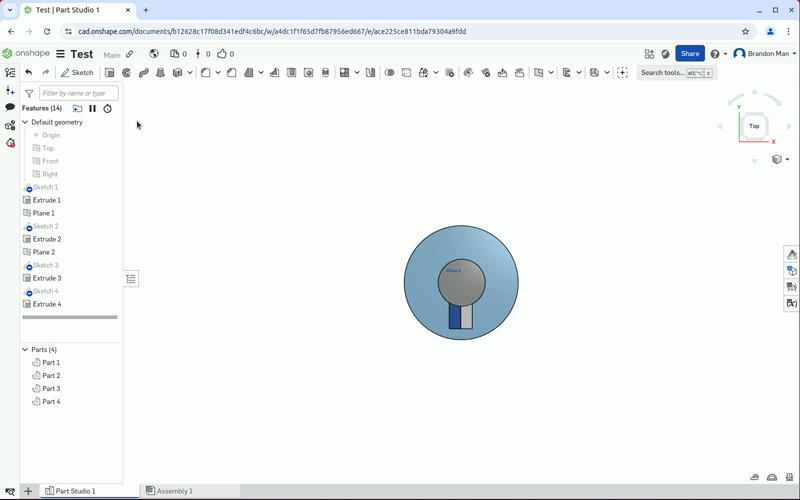
key(shift+h)
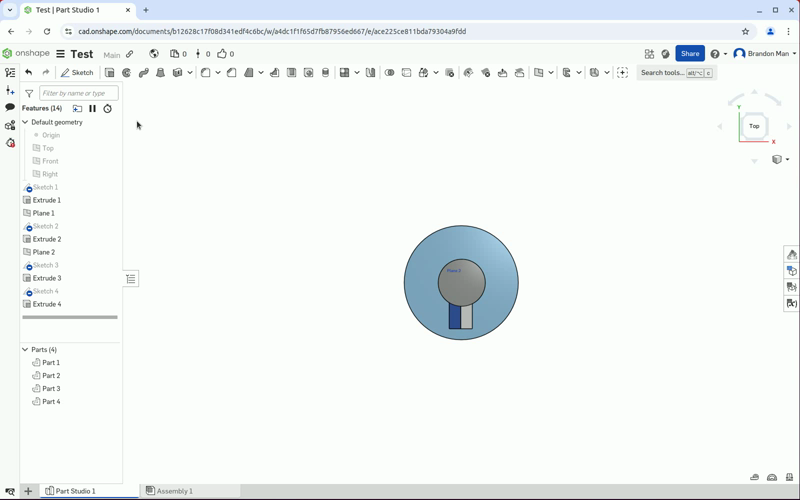
key(shift+h)
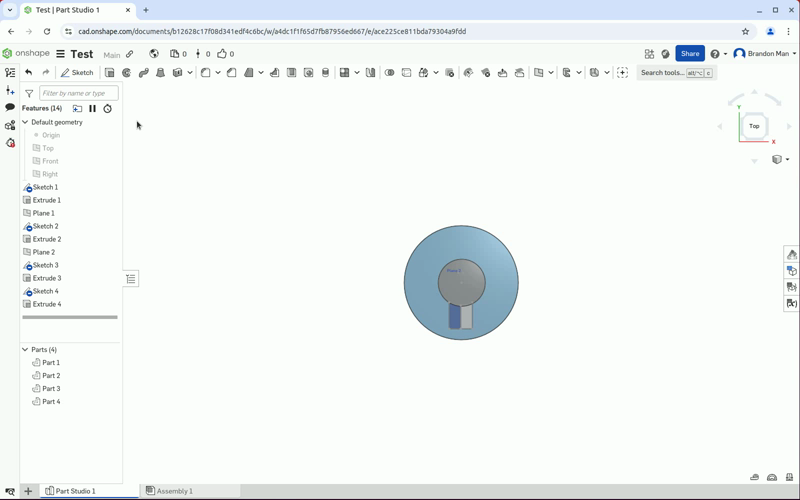
key(shift+7)
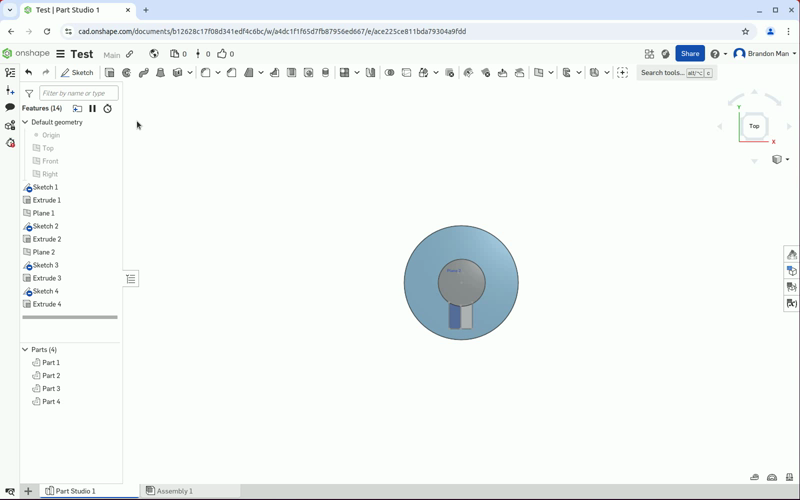
key(up, 3)
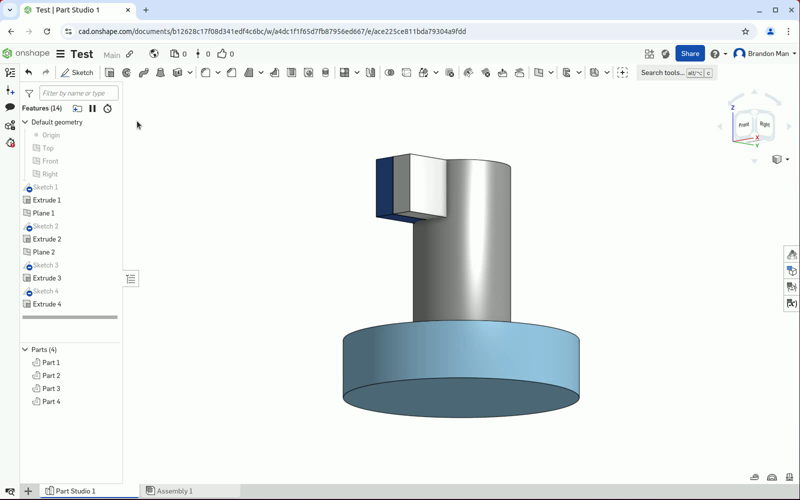
key(left, 3)
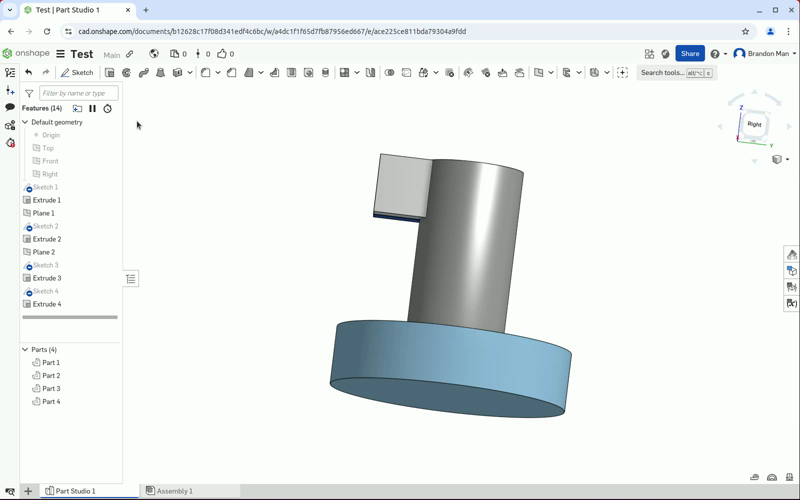
key(right, 3)
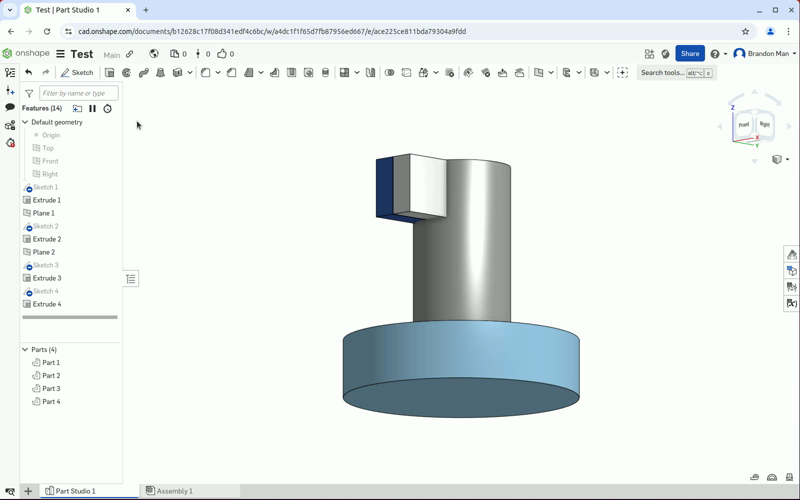
key(down, 3)
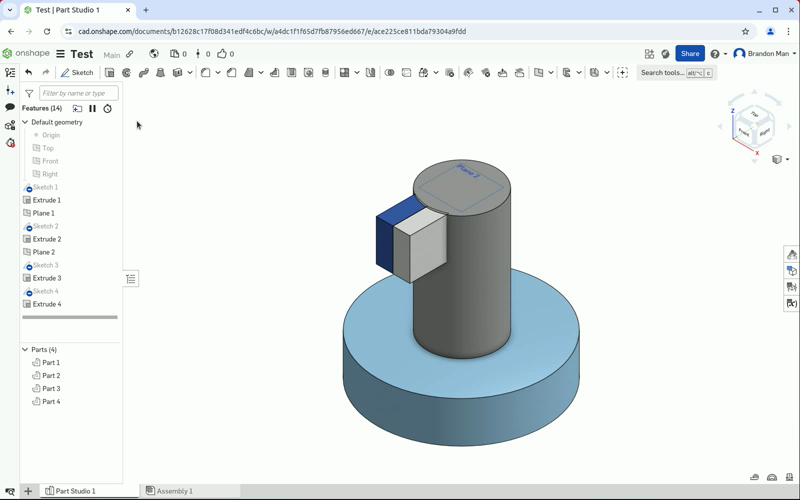
mouse_move(73, 189)
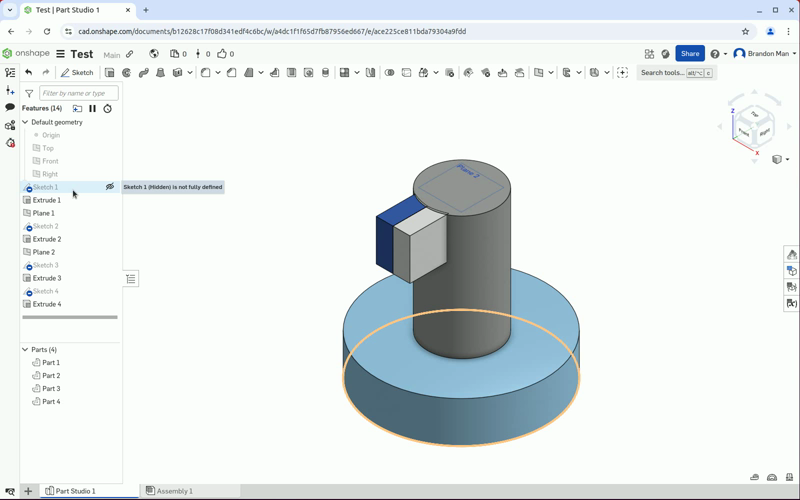
click(73, 189)